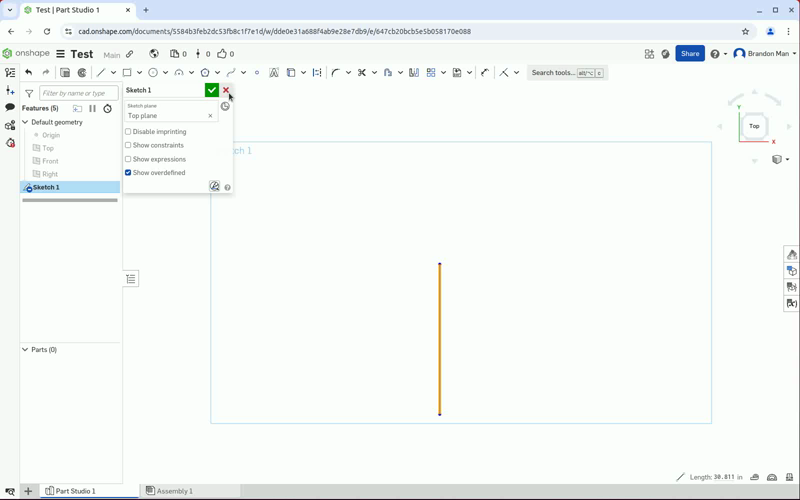
key(shift+h)
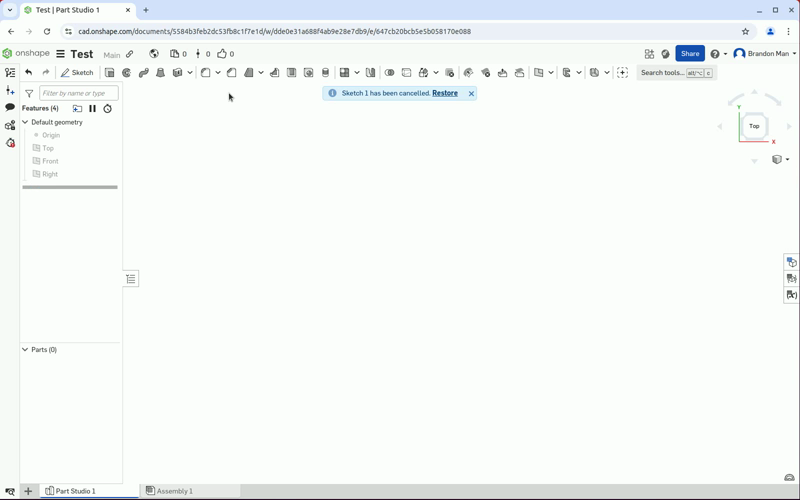
mouse_move(73, 352)
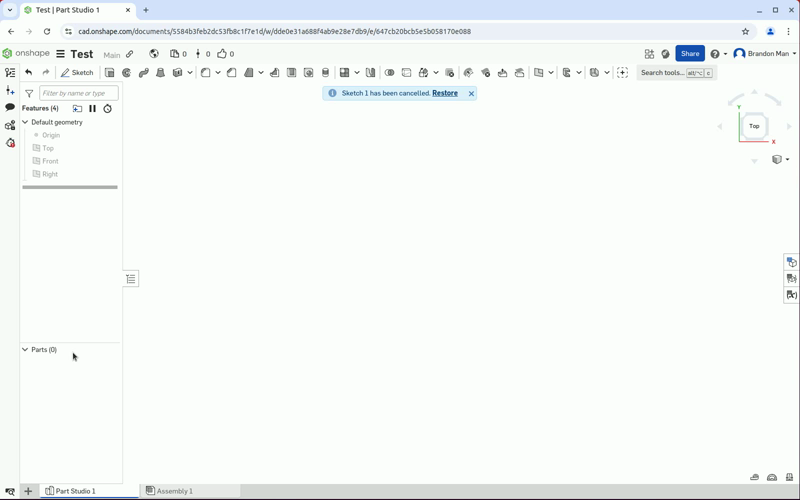
key(y)
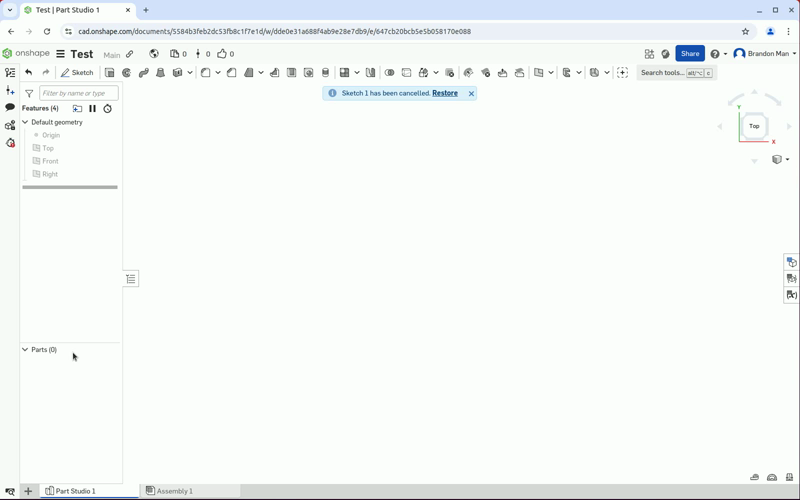
key(shift+p)
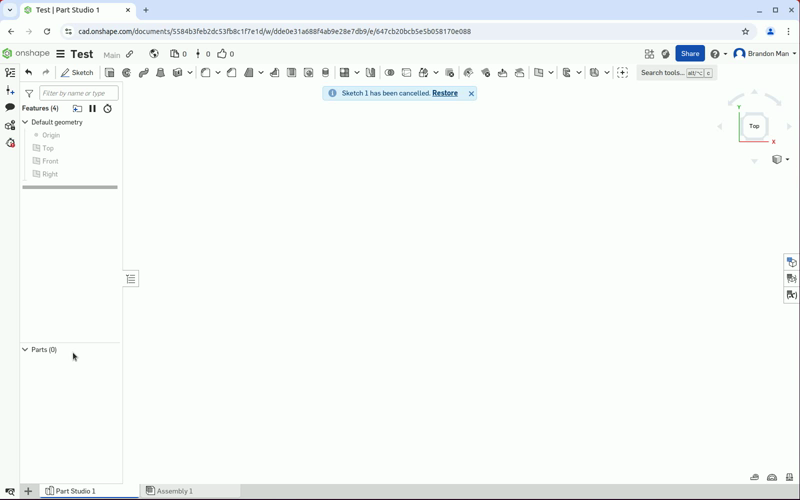
key(space)
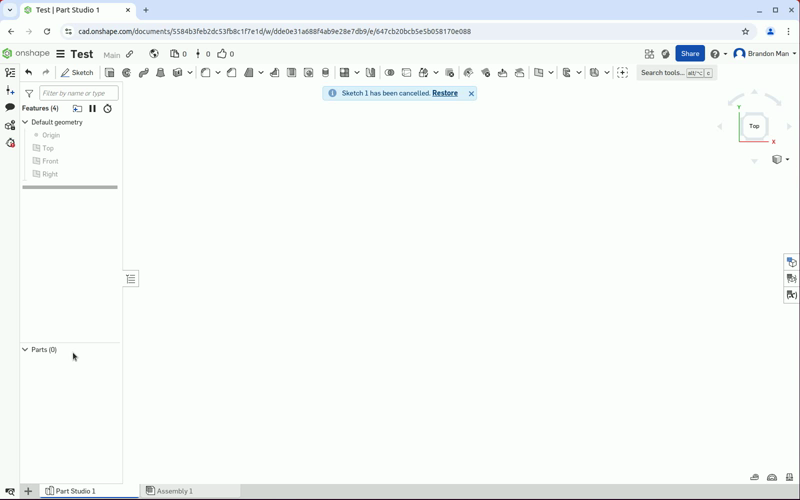
key_down(shift)
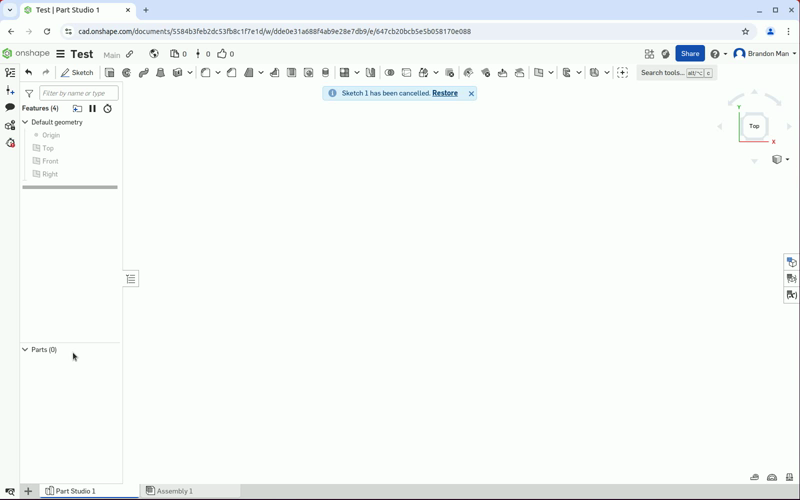
key(up)
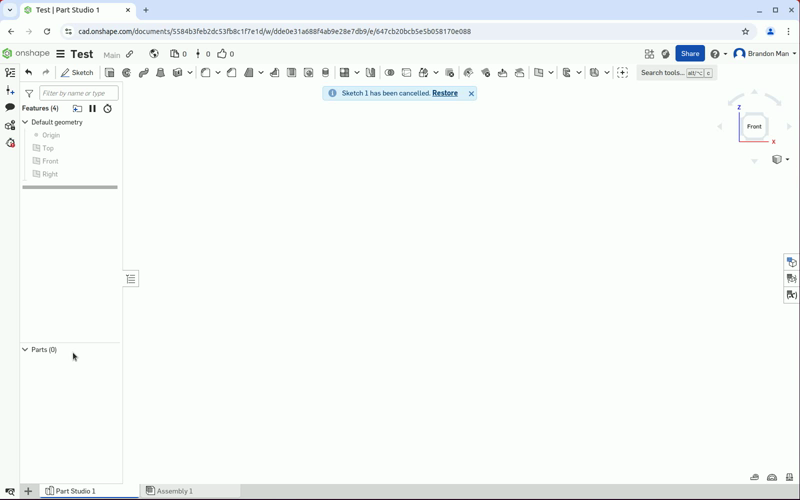
key_up(shift)
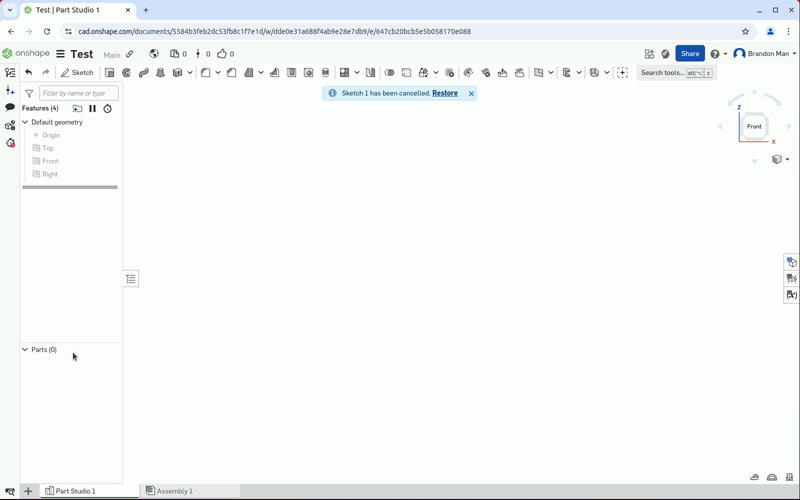
key(space)
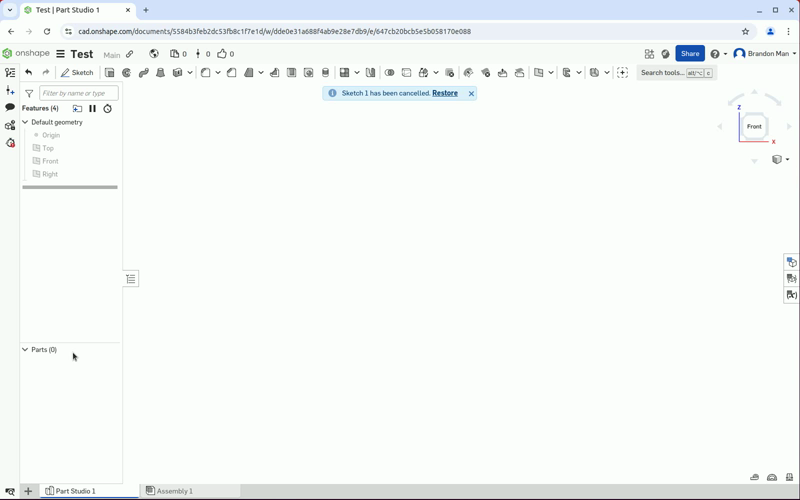
key_down(shift)
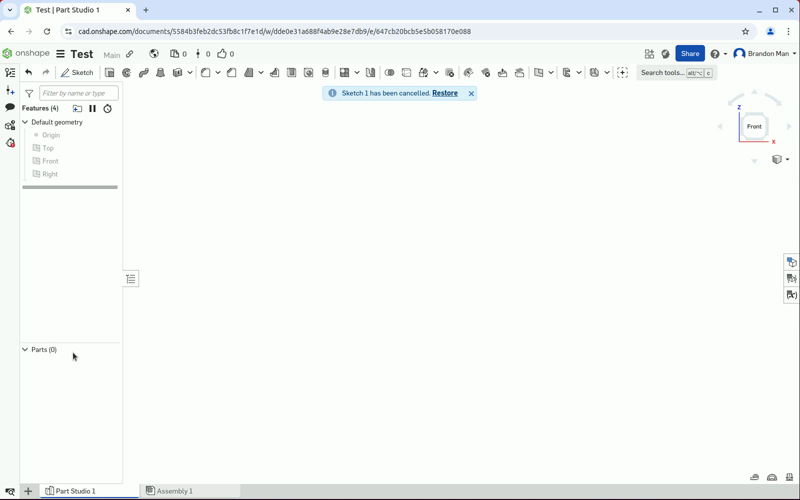
key(left)
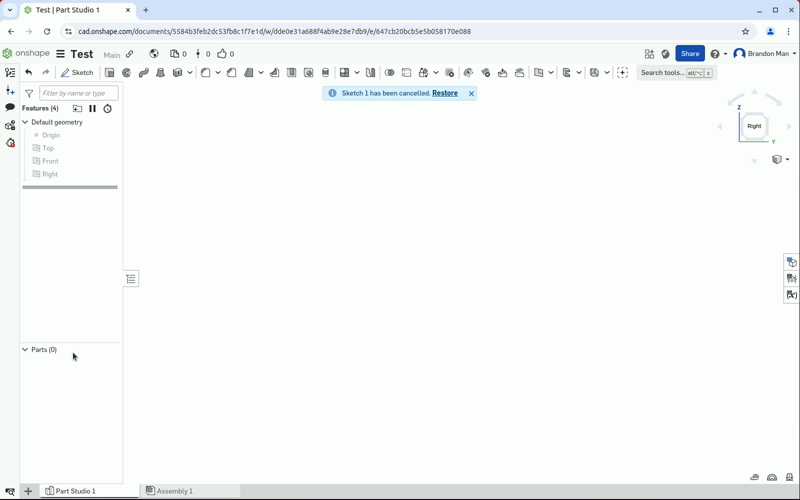
key_up(shift)
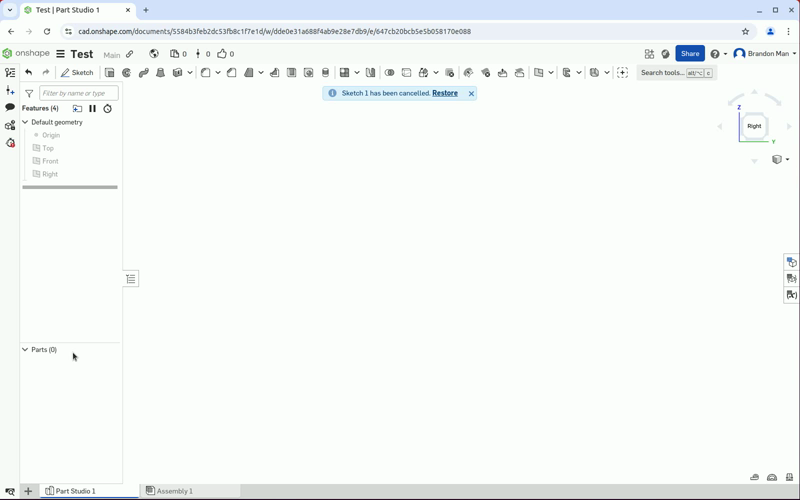
mouse_move(73, 352)
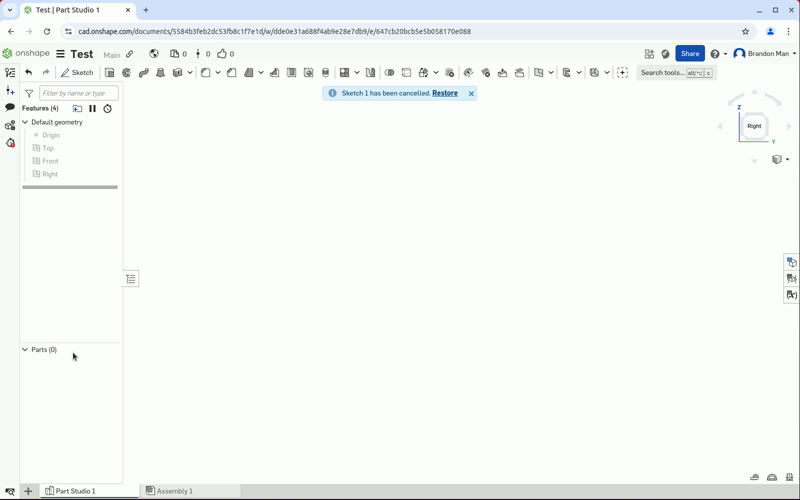
key(shift+y)
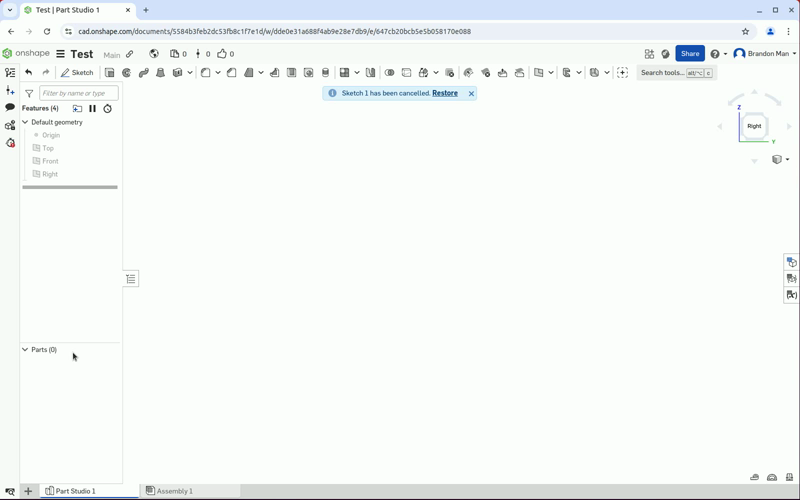
key(shift+s)
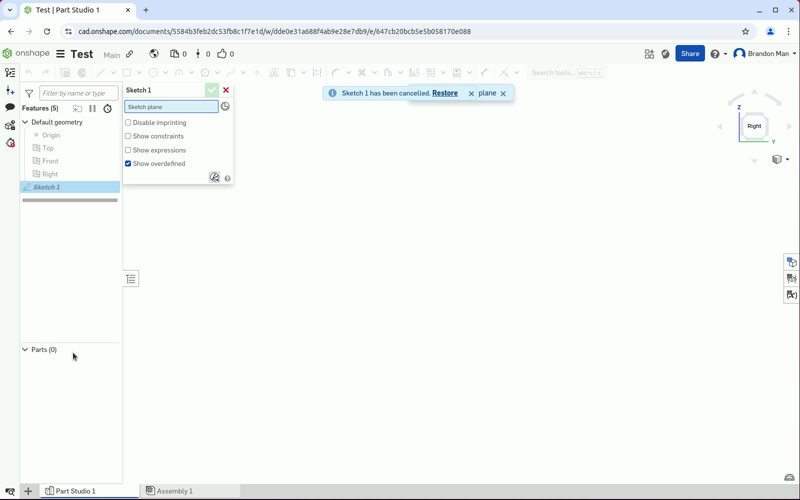
mouse_move(73, 176)
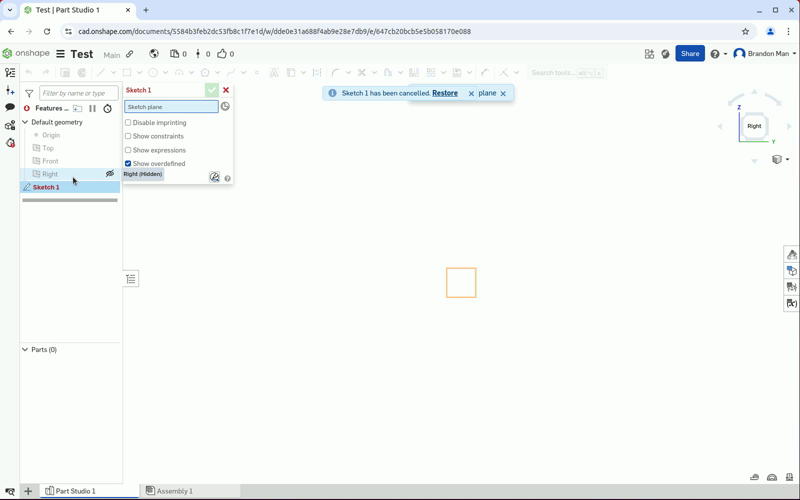
click(73, 176)
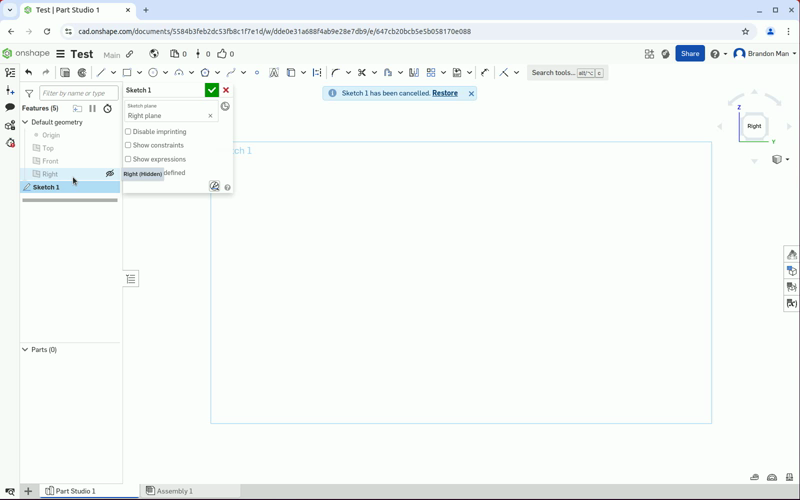
mouse_move(73, 352)
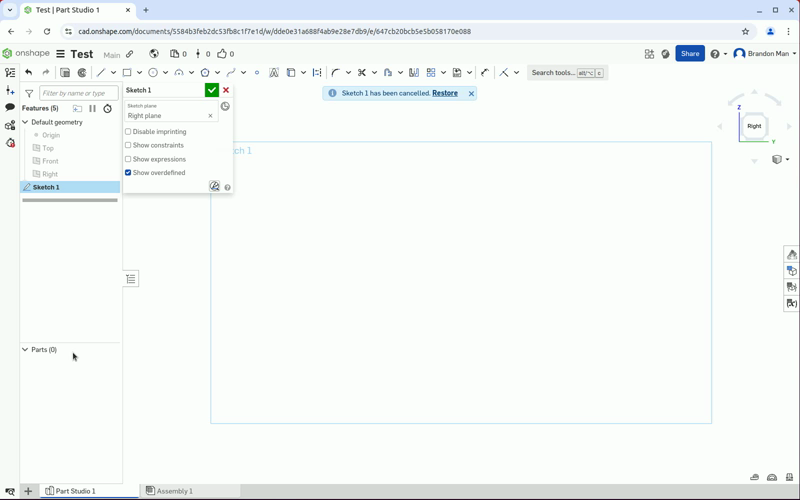
key(y)
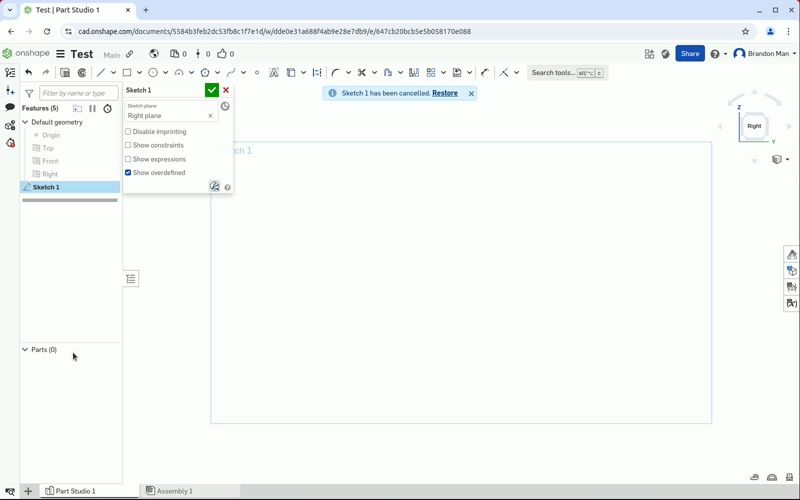
key(l)
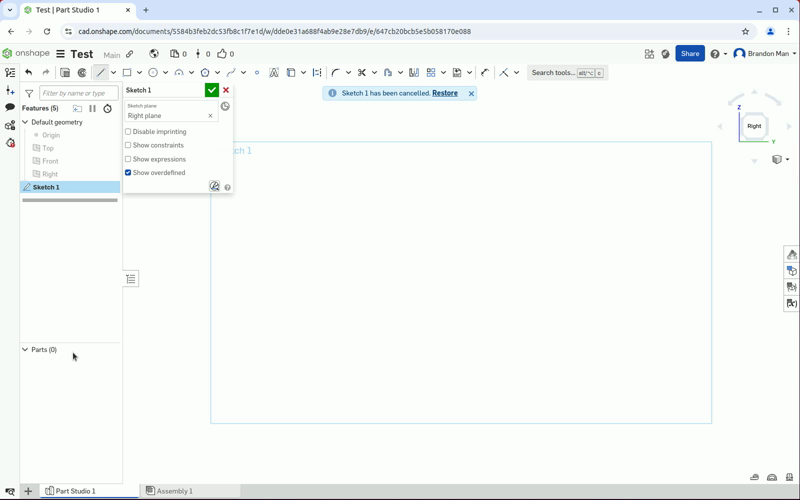
key_down(shift)
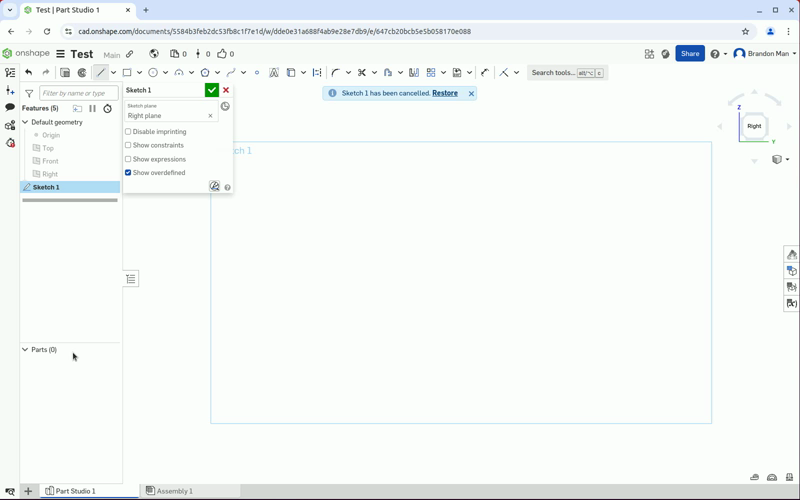
mouse_move(372, 281)
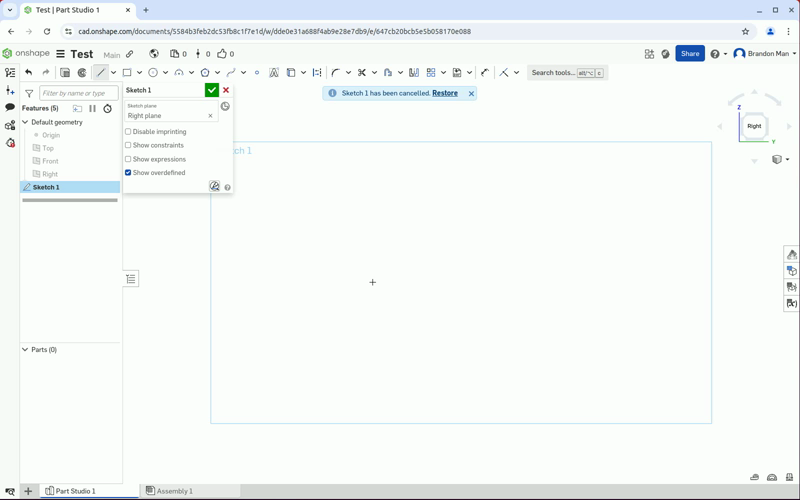
click(372, 281)
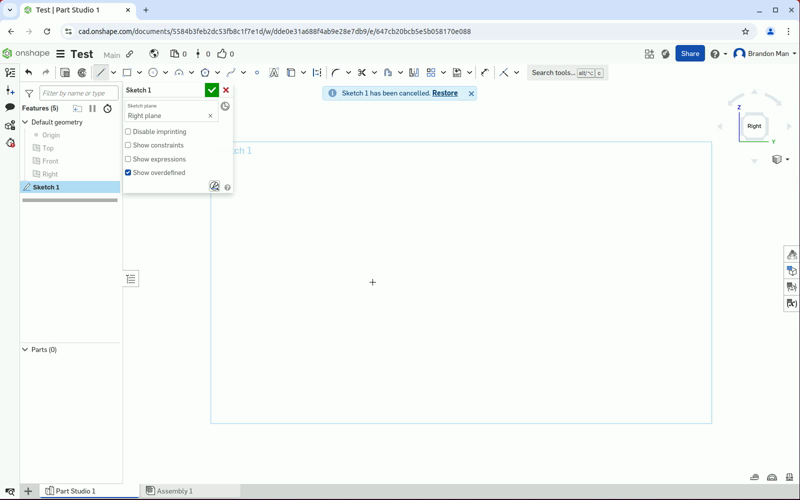
key_up(shift)
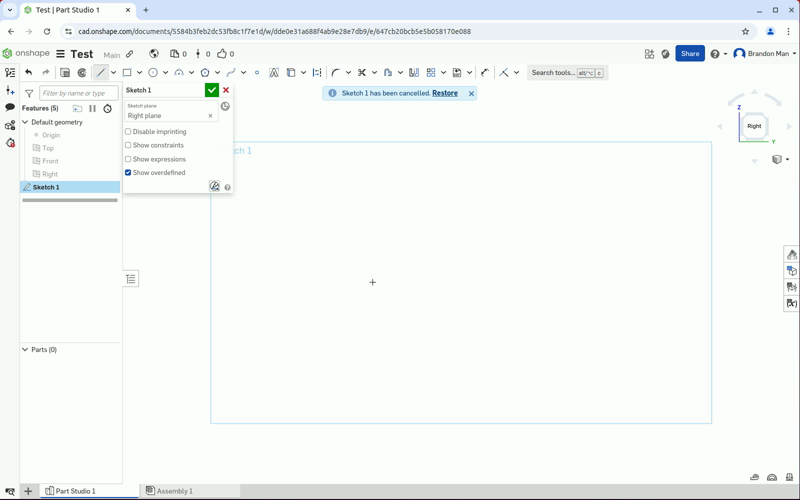
key_down(shift)
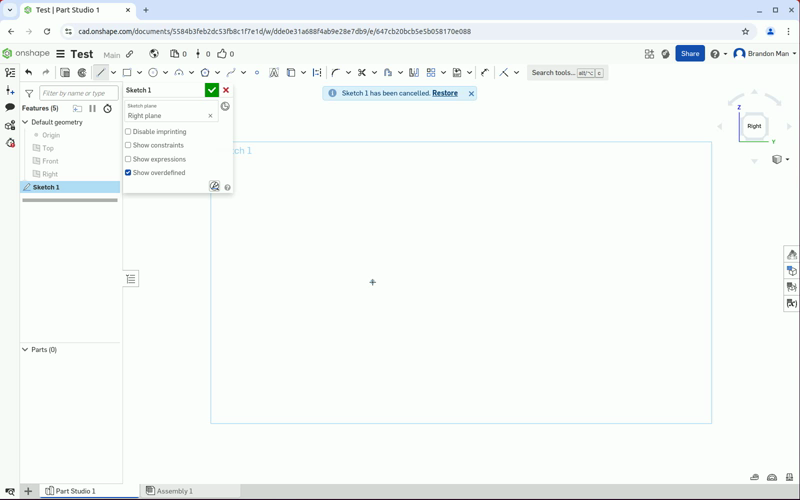
mouse_move(402, 281)
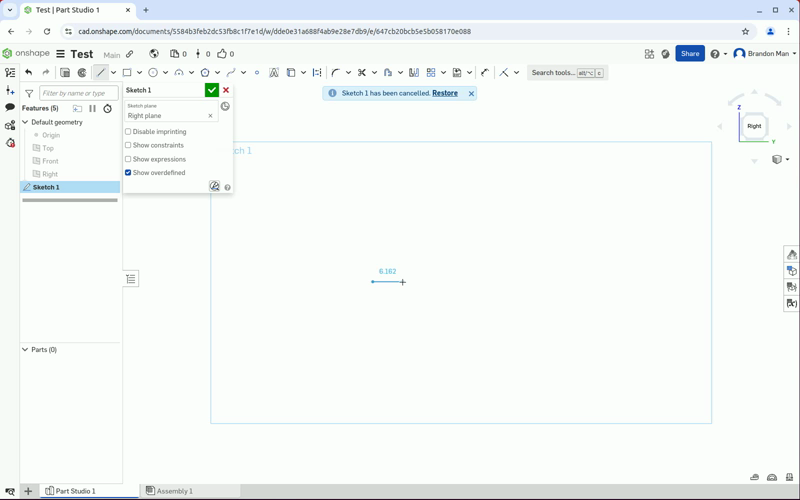
mouse_move(396, 290)
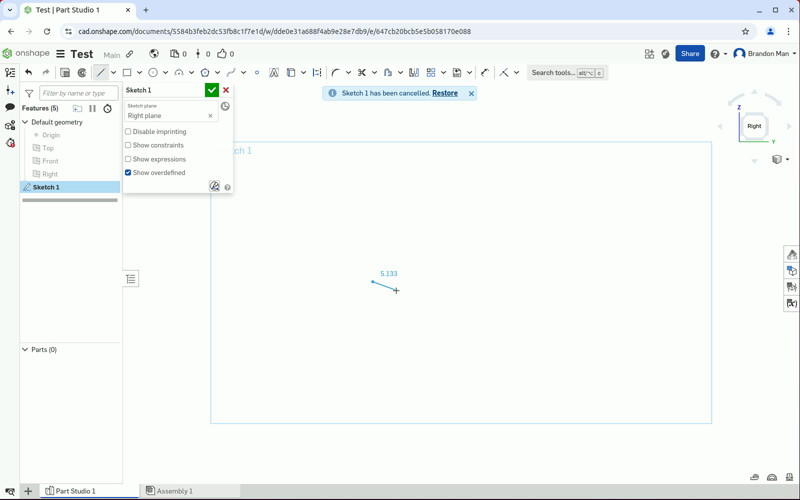
click(396, 290)
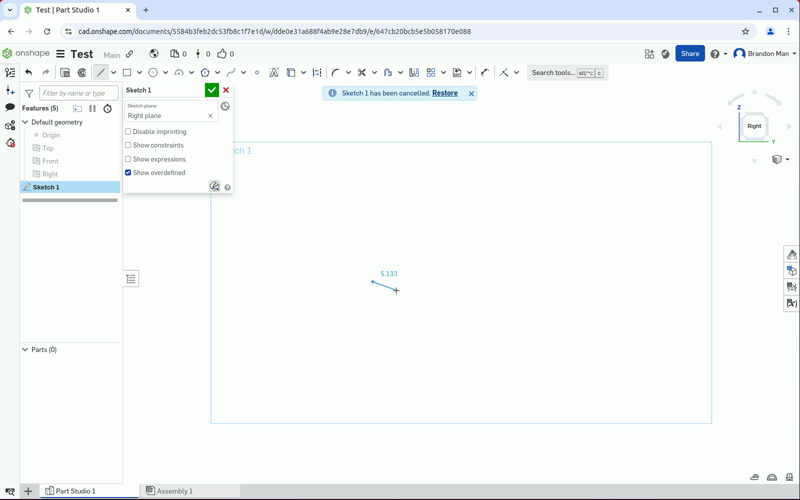
key_up(shift)
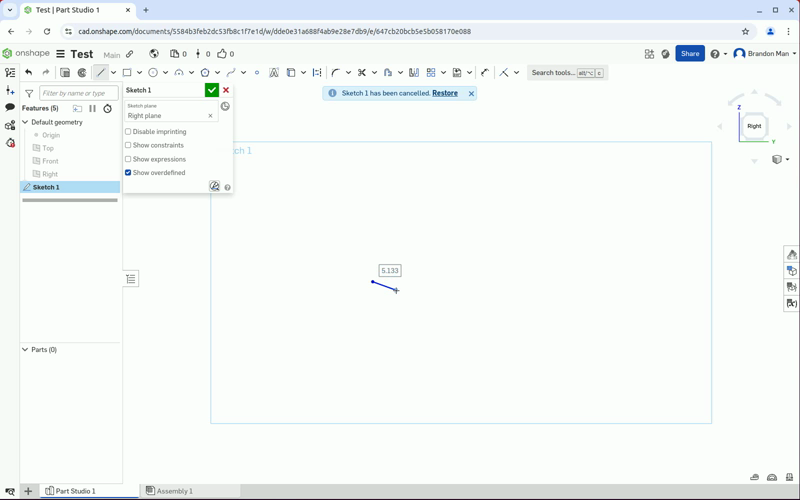
key_down(shift)
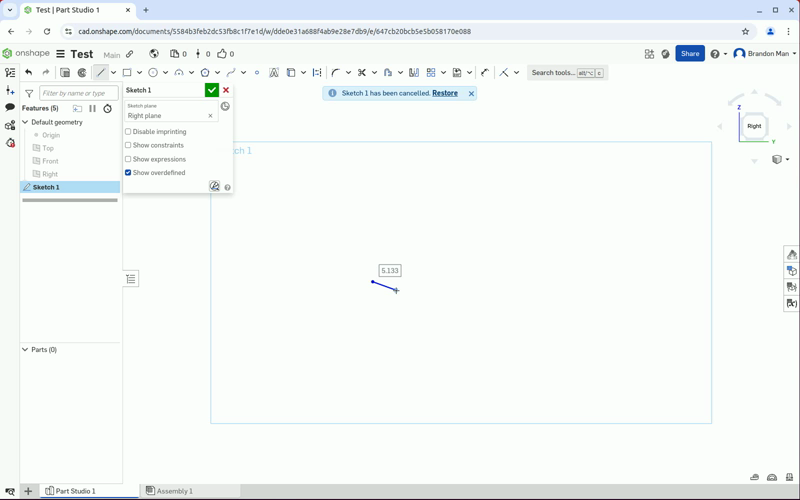
mouse_move(426, 290)
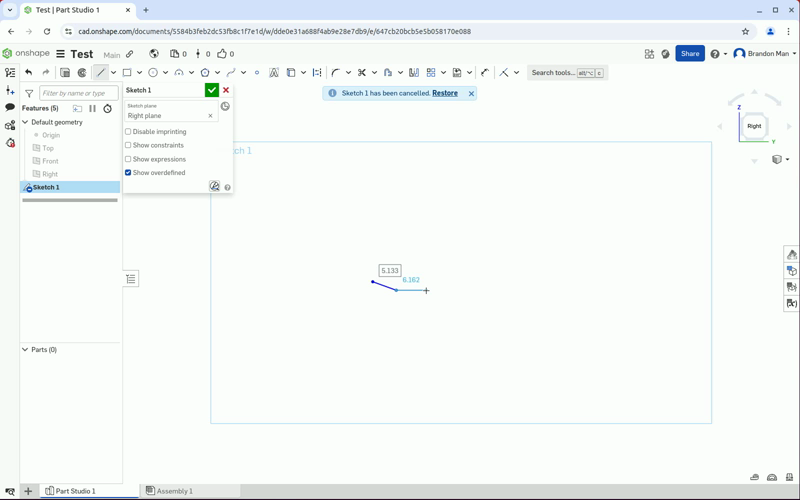
mouse_move(419, 309)
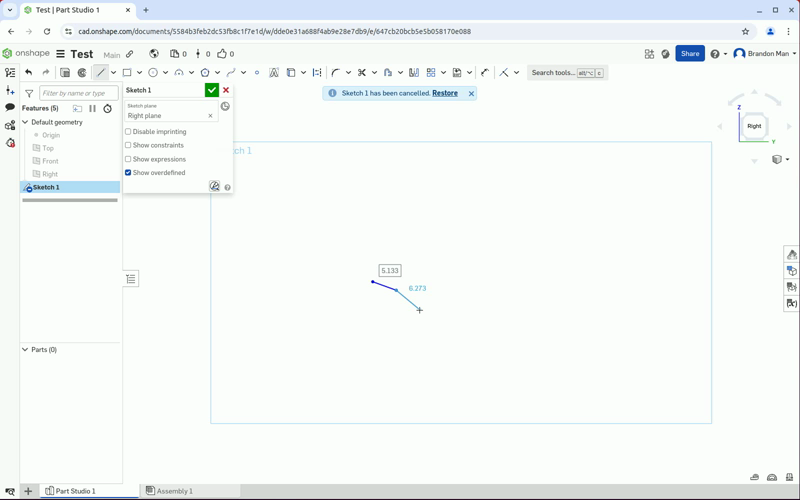
click(419, 309)
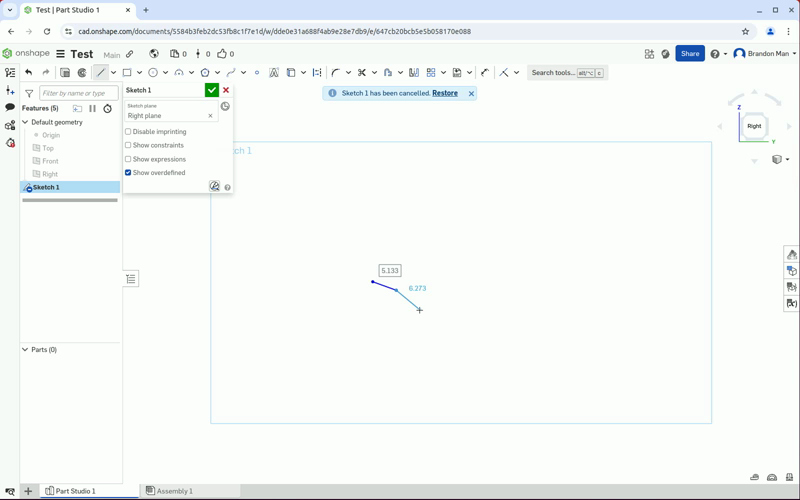
key_up(shift)
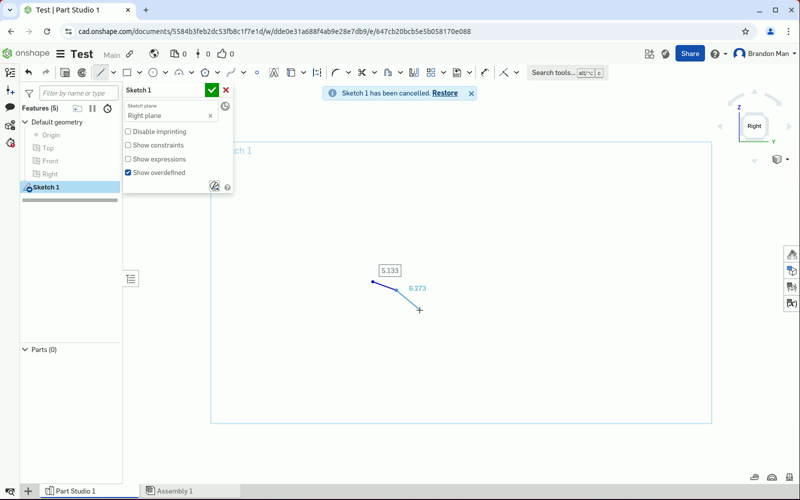
key_down(shift)
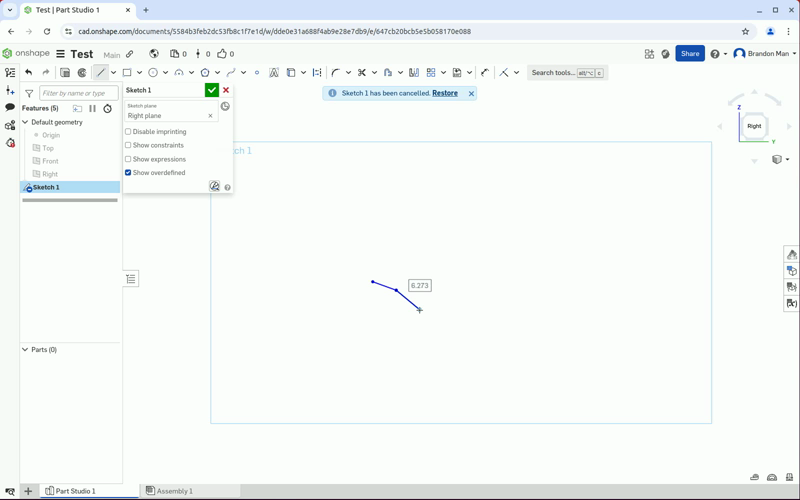
mouse_move(450, 309)
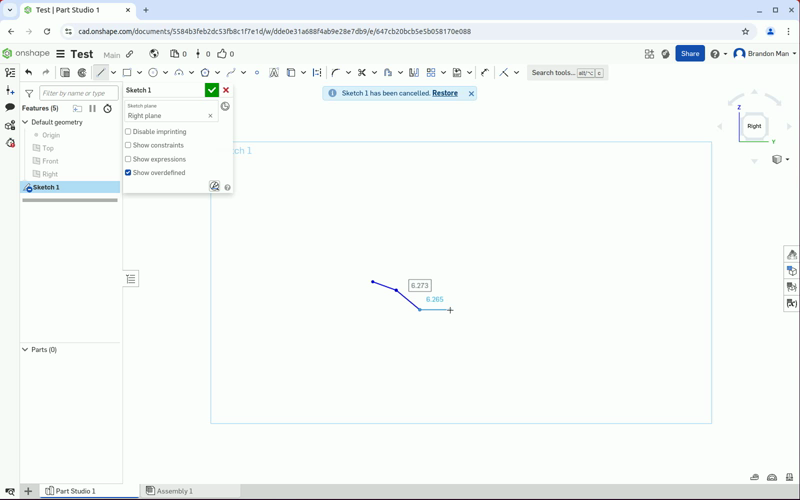
mouse_move(419, 332)
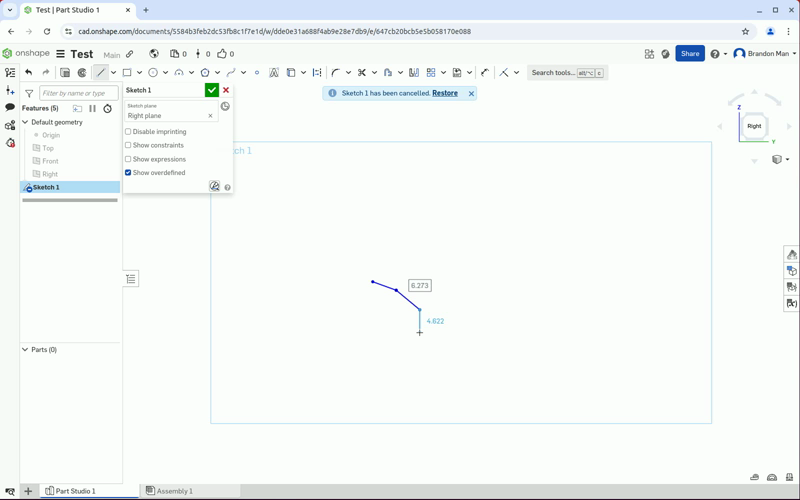
click(419, 332)
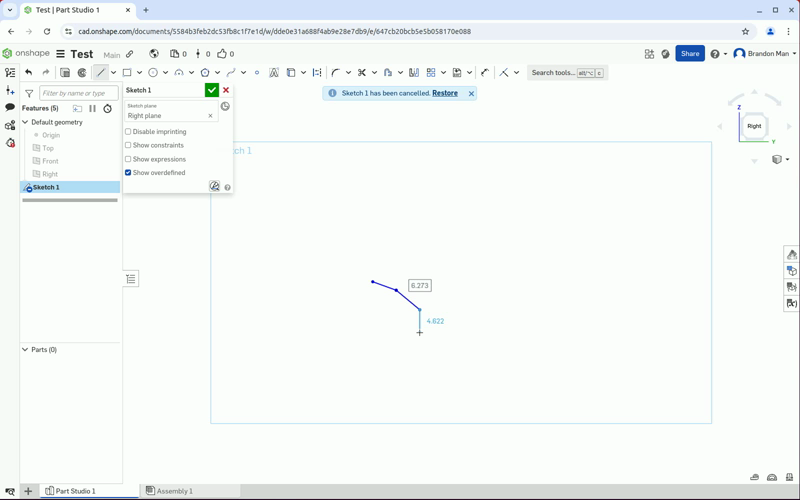
key_up(shift)
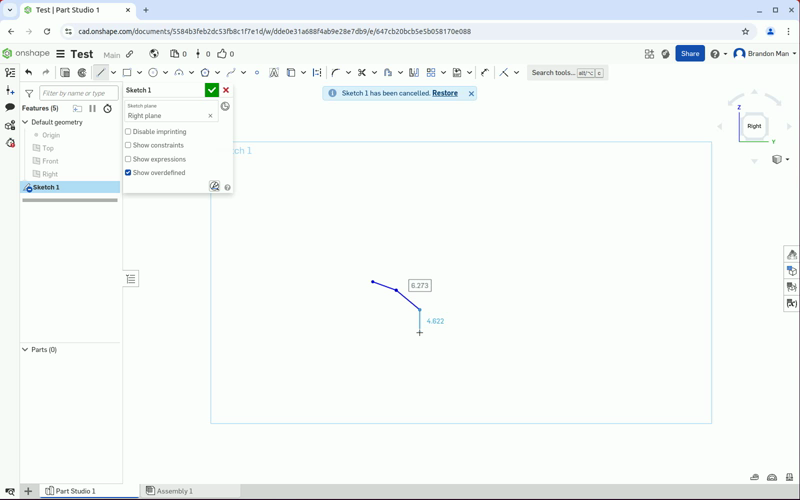
key_down(shift)
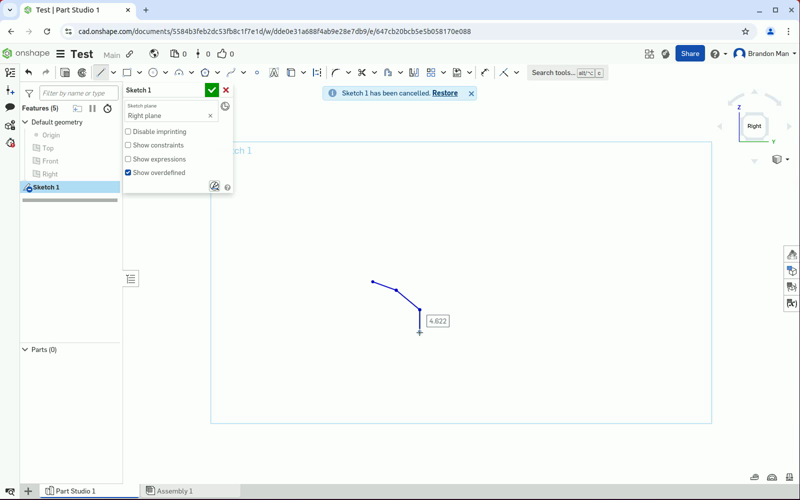
mouse_move(450, 332)
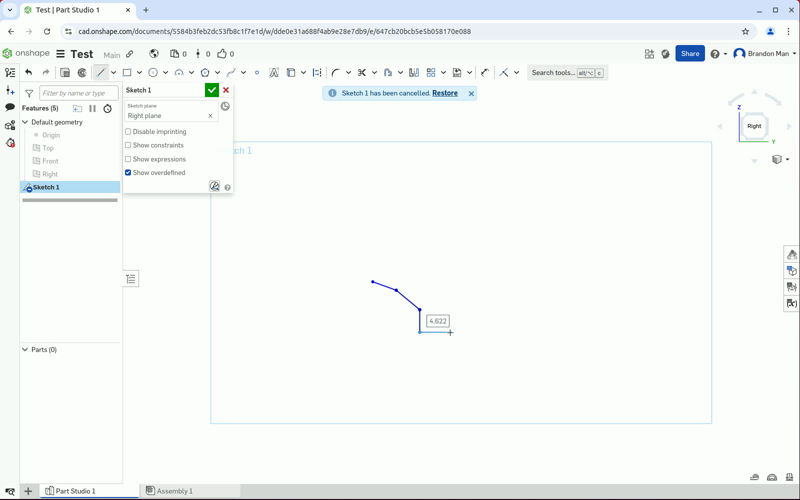
mouse_move(462, 332)
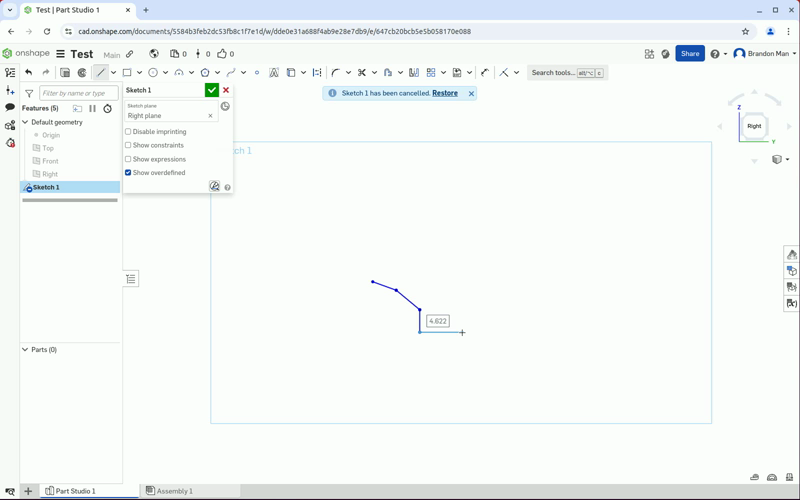
click(462, 332)
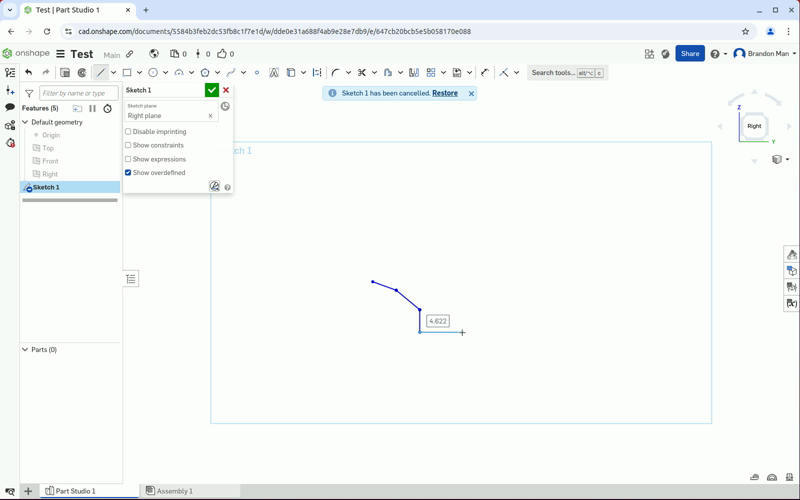
key_up(shift)
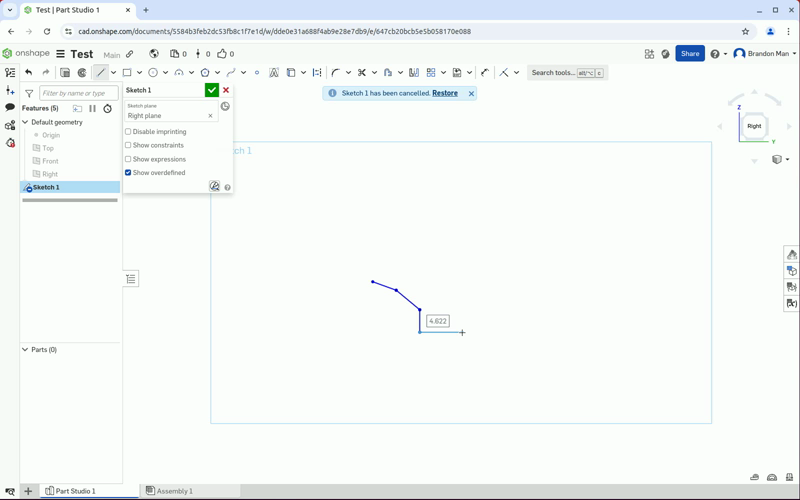
key_down(shift)
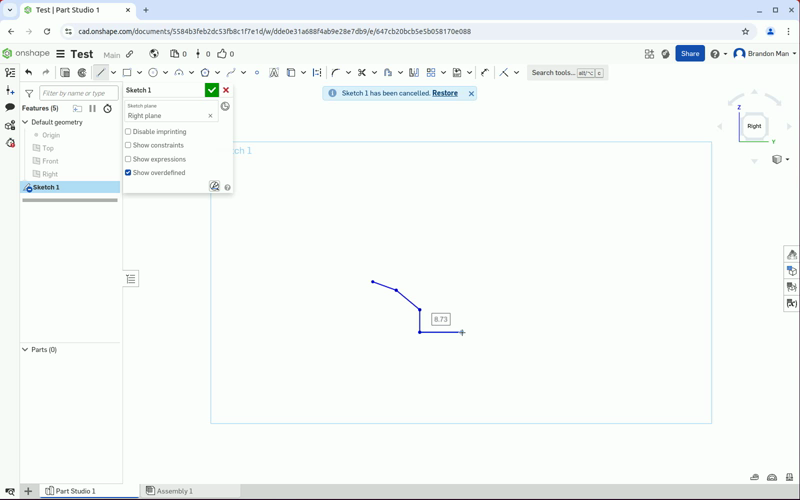
mouse_move(462, 222)
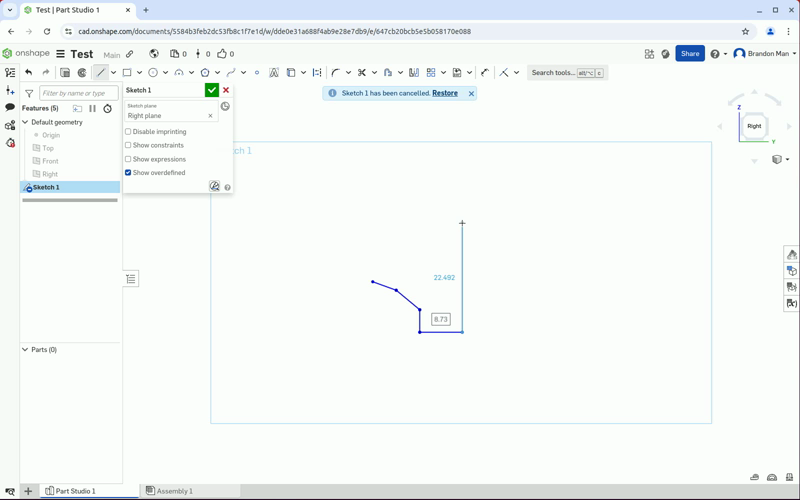
click(462, 222)
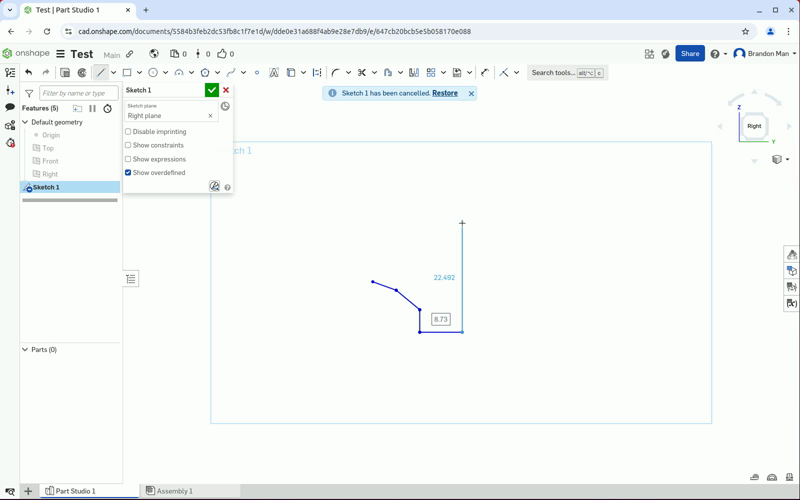
key_up(shift)
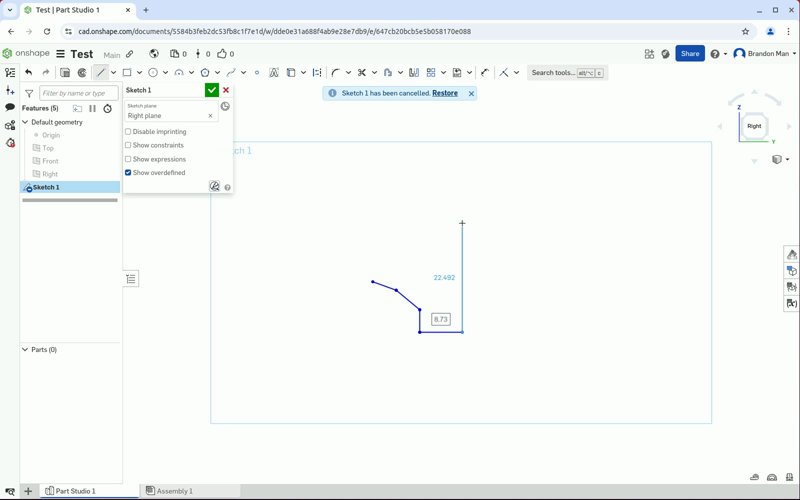
key_down(shift)
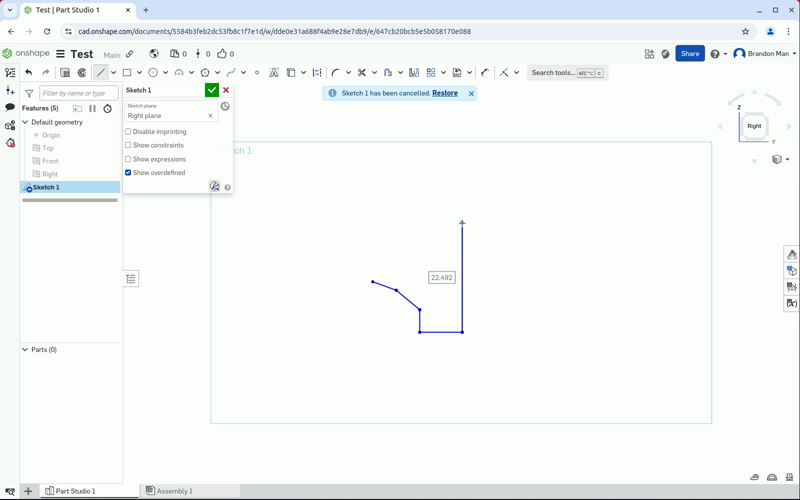
mouse_move(492, 222)
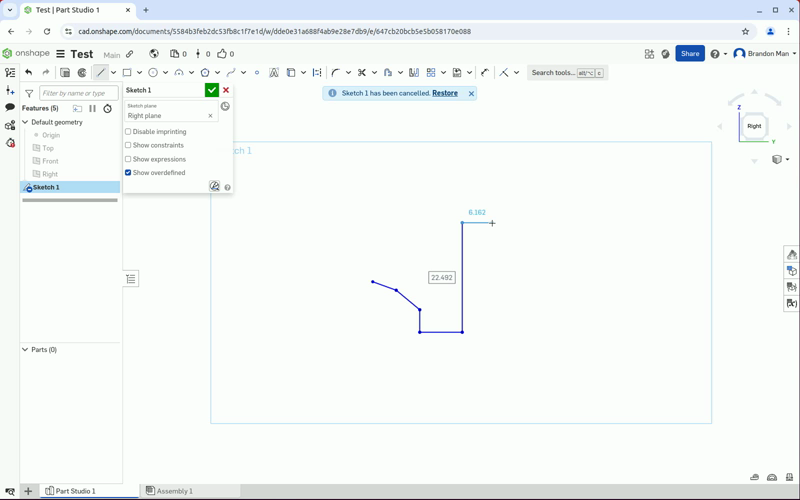
mouse_move(431, 222)
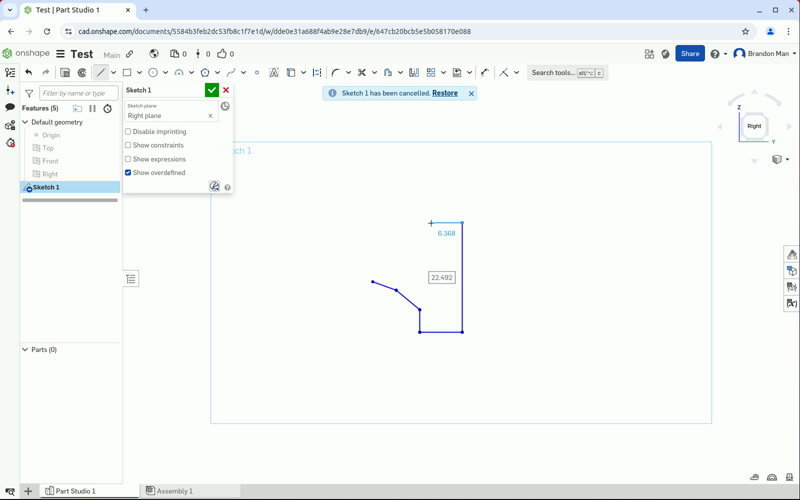
click(431, 222)
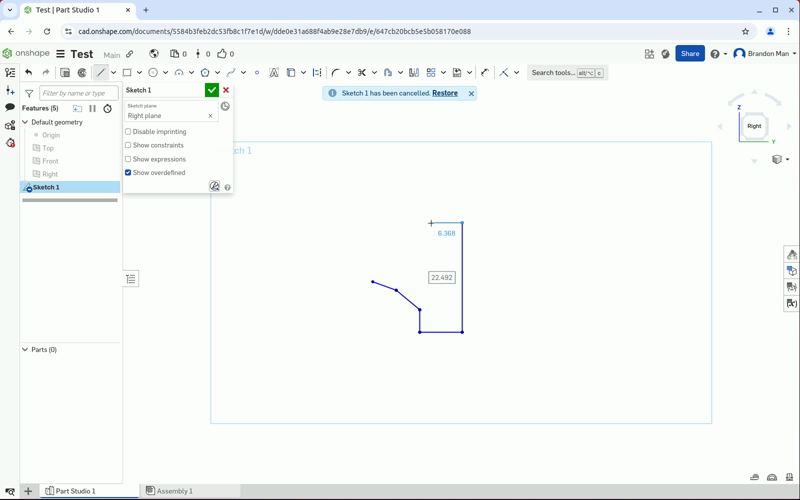
key_up(shift)
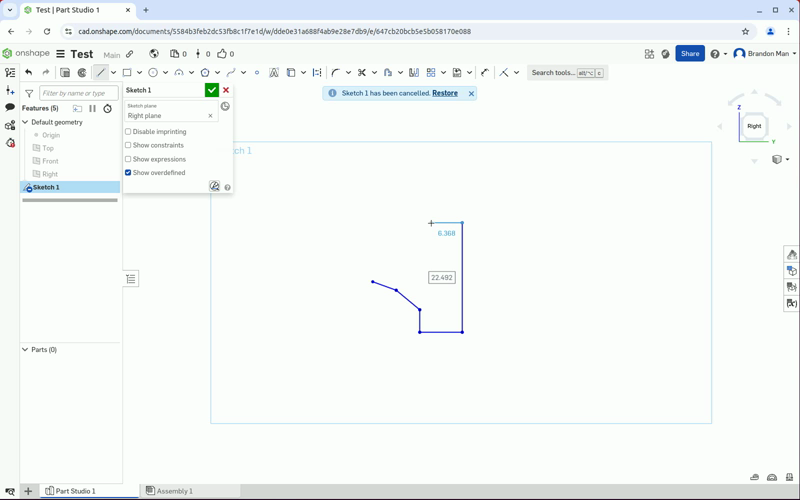
key_down(shift)
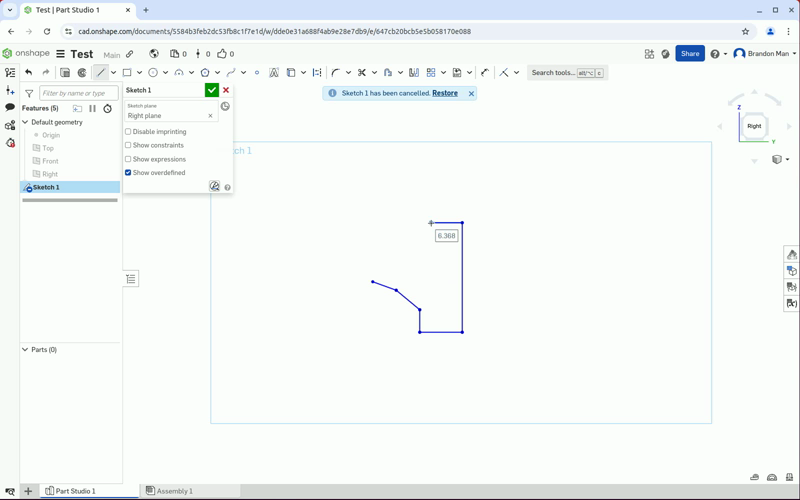
mouse_move(461, 222)
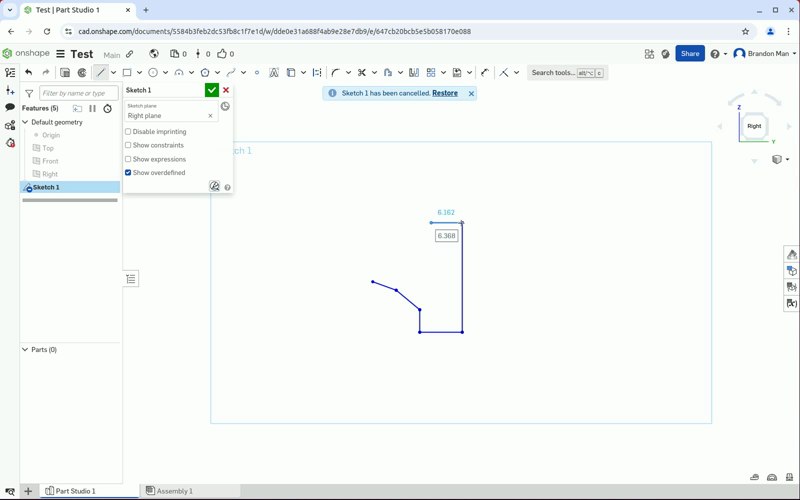
mouse_move(401, 250)
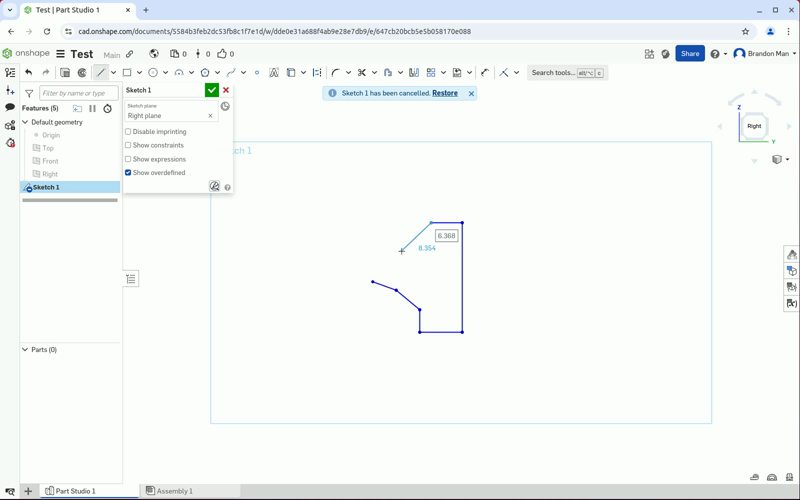
click(401, 250)
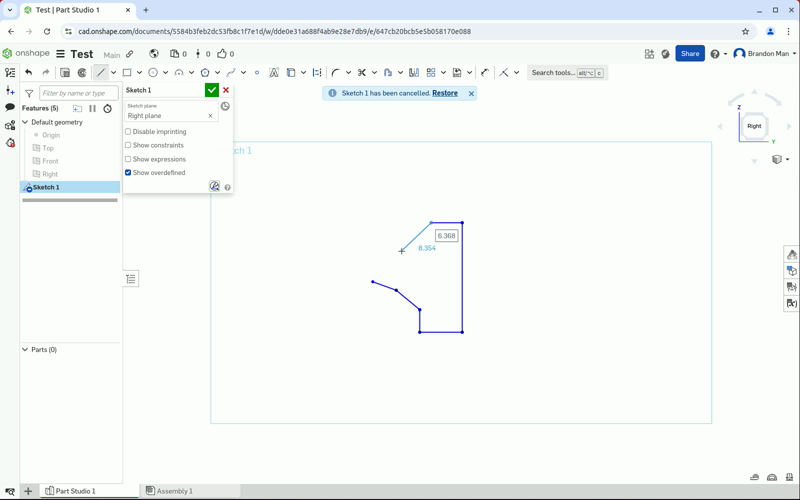
key_up(shift)
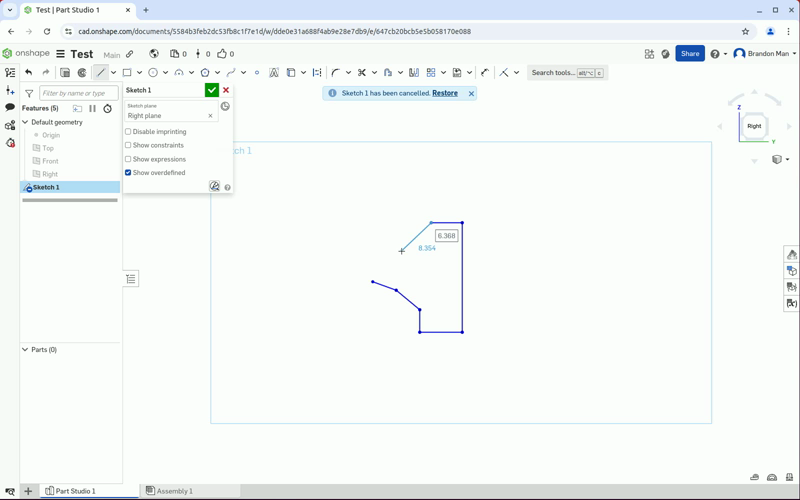
key_down(shift)
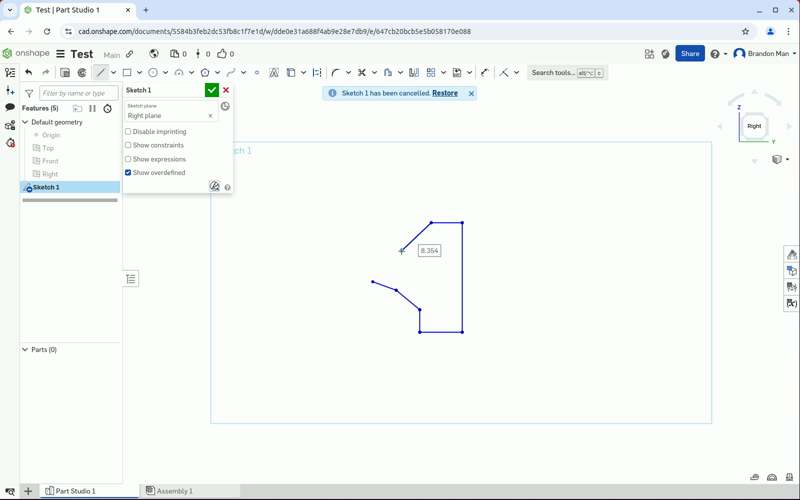
mouse_move(431, 250)
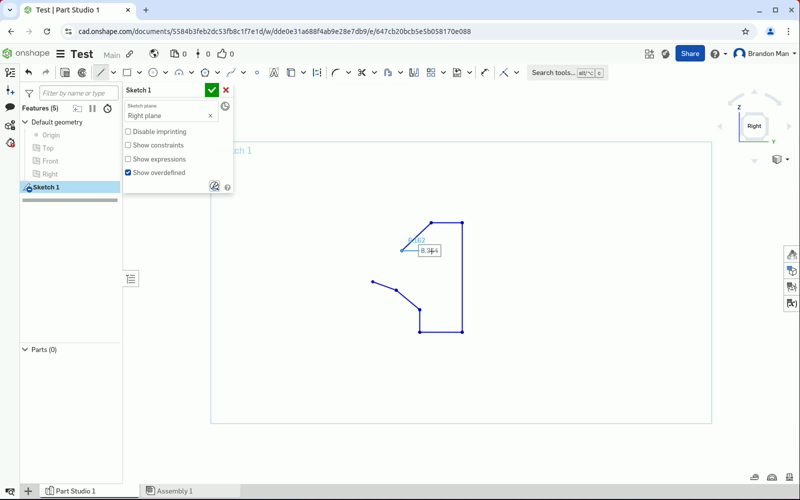
mouse_move(372, 258)
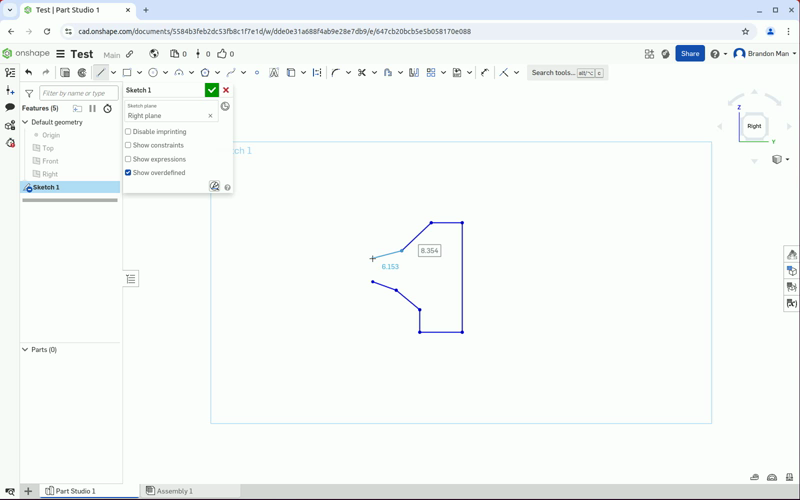
click(372, 258)
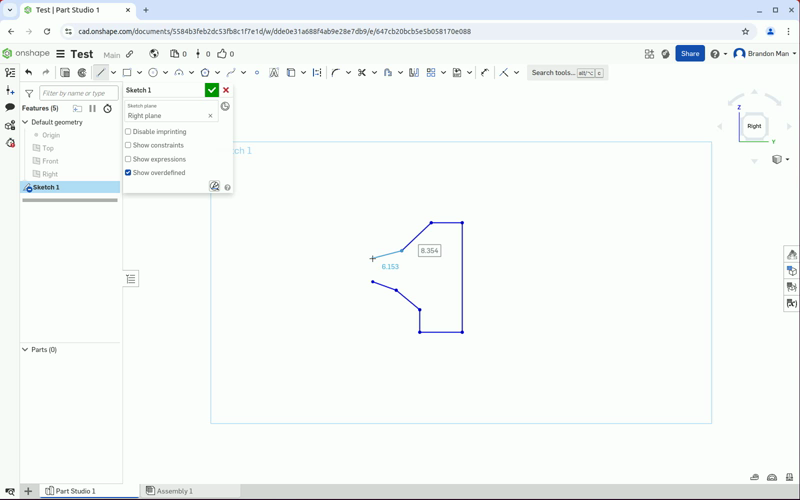
key_up(shift)
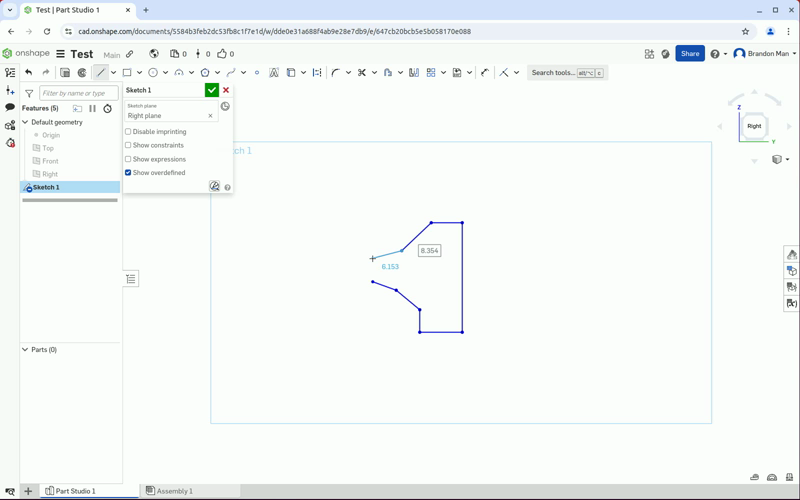
mouse_move(402, 258)
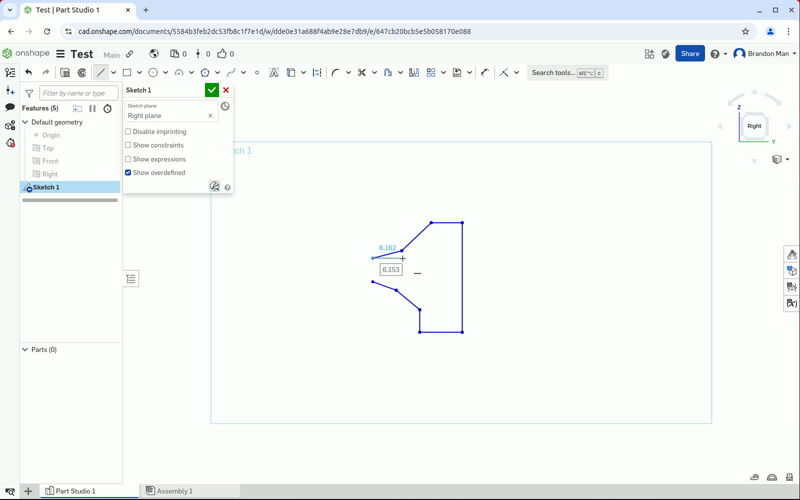
key_down(shift)
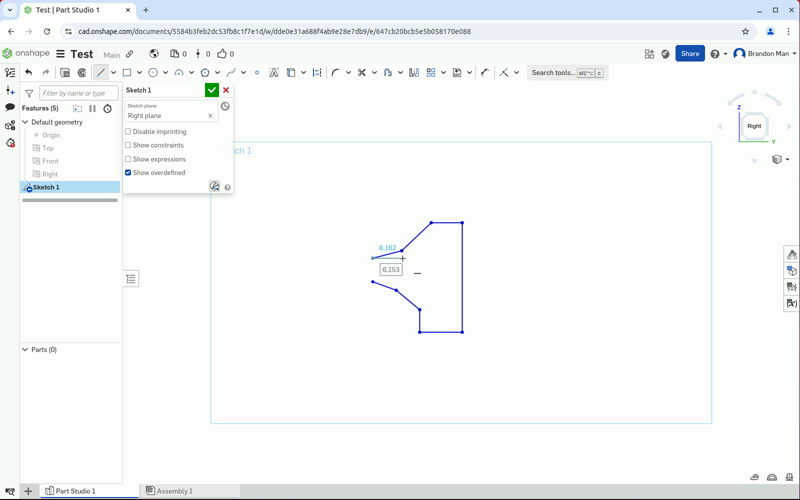
mouse_move(372, 281)
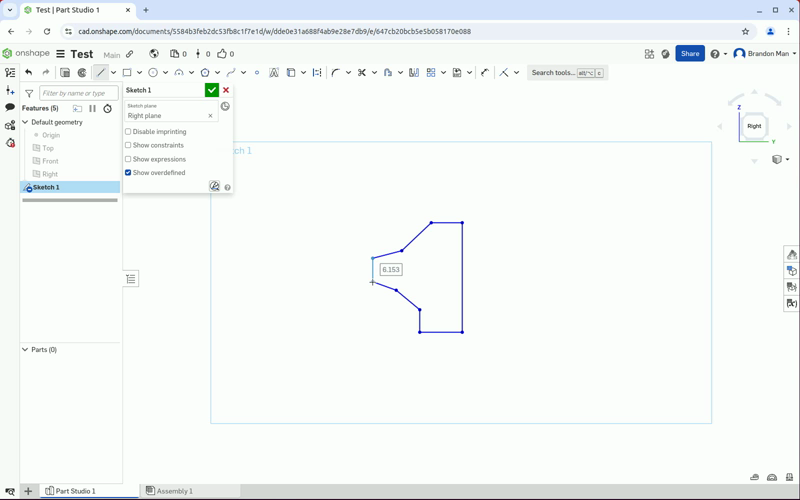
key_up(shift)
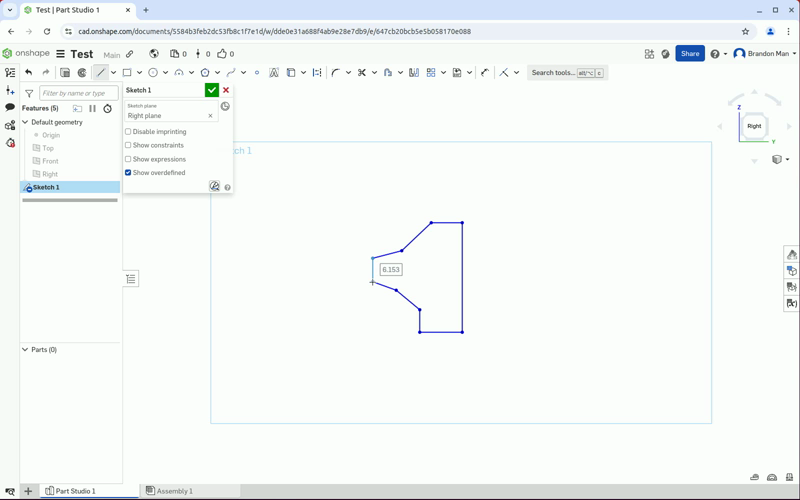
click(372, 281)
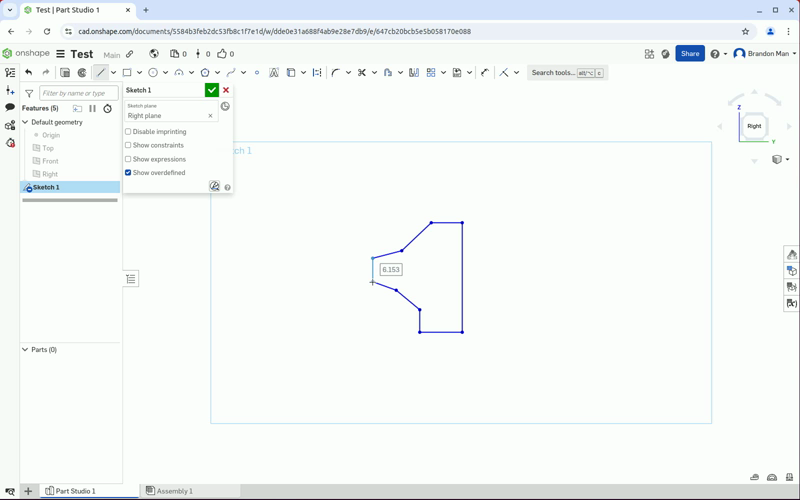
key(esc)
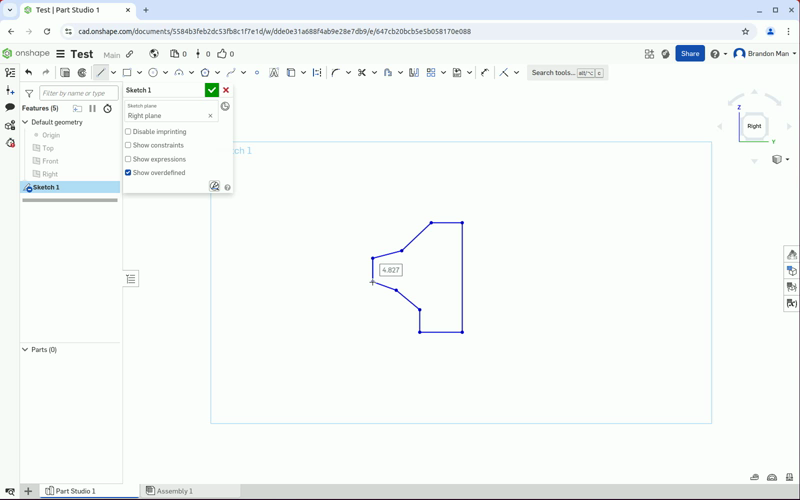
key(l)
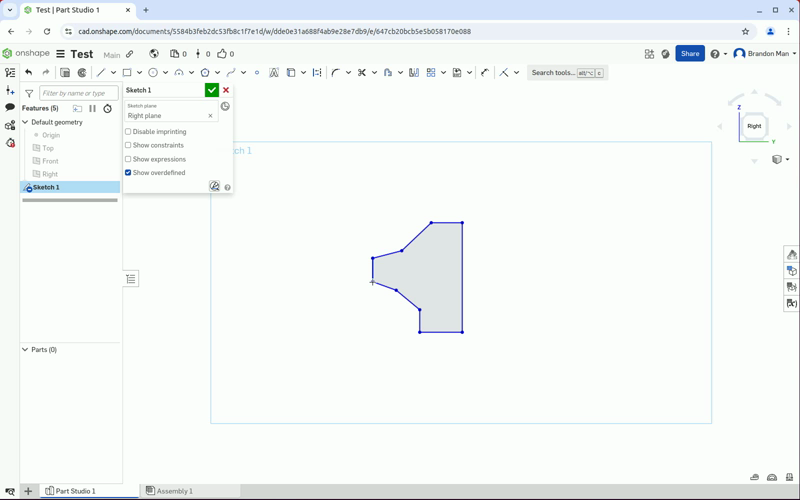
key_down(shift)
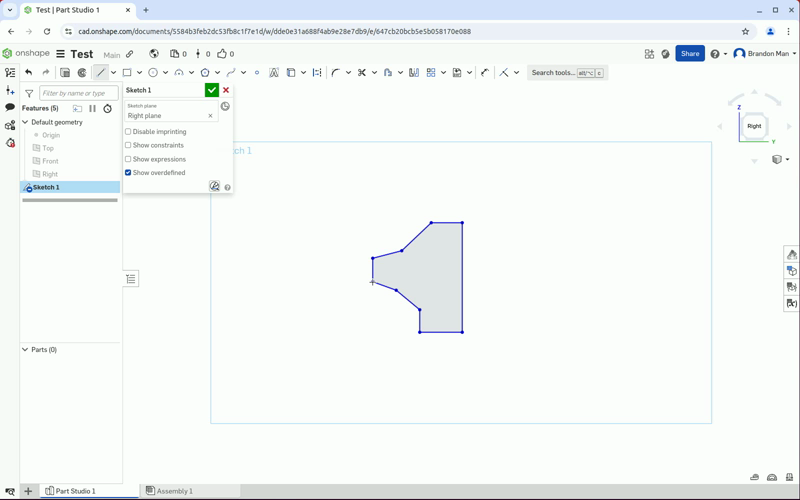
mouse_move(423, 296)
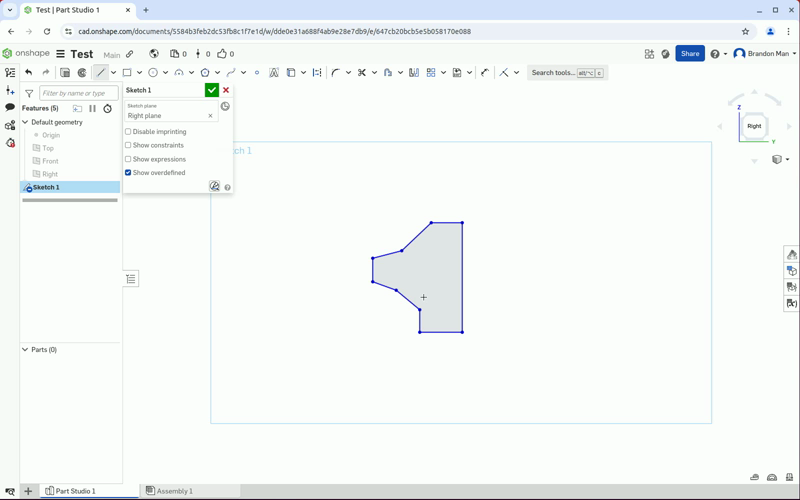
click(423, 296)
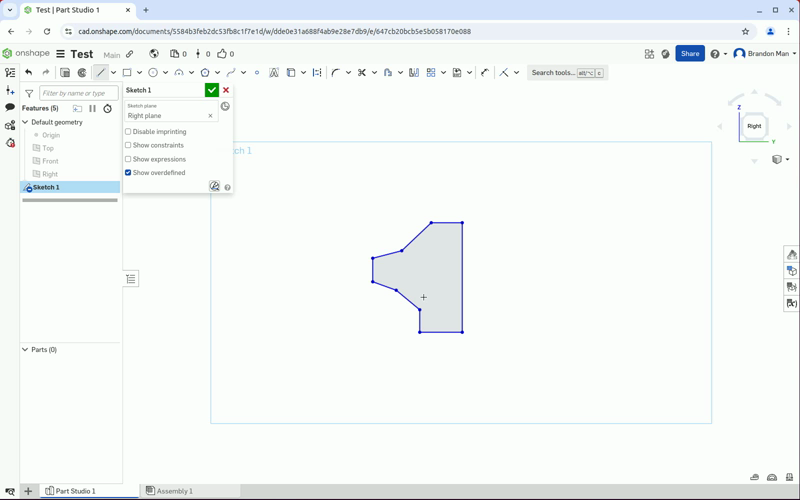
key_up(shift)
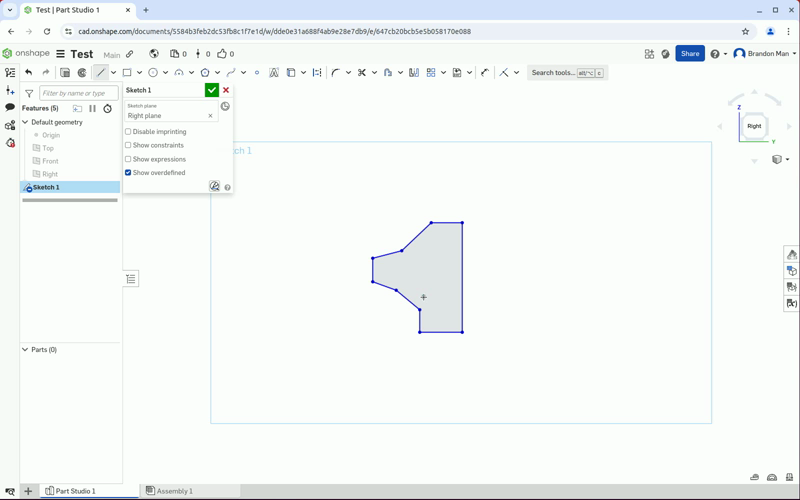
key_down(shift)
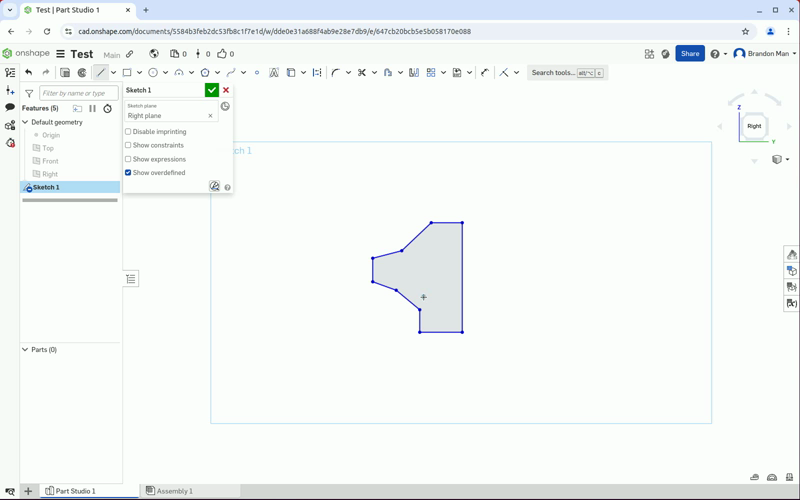
mouse_move(453, 296)
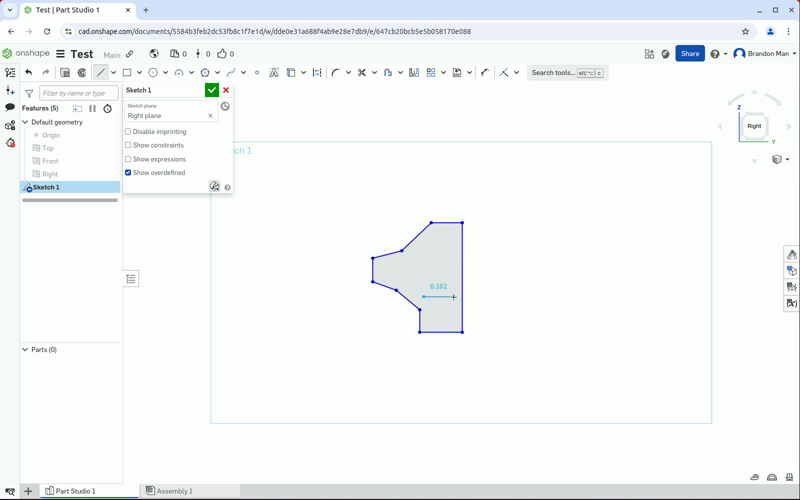
mouse_move(437, 296)
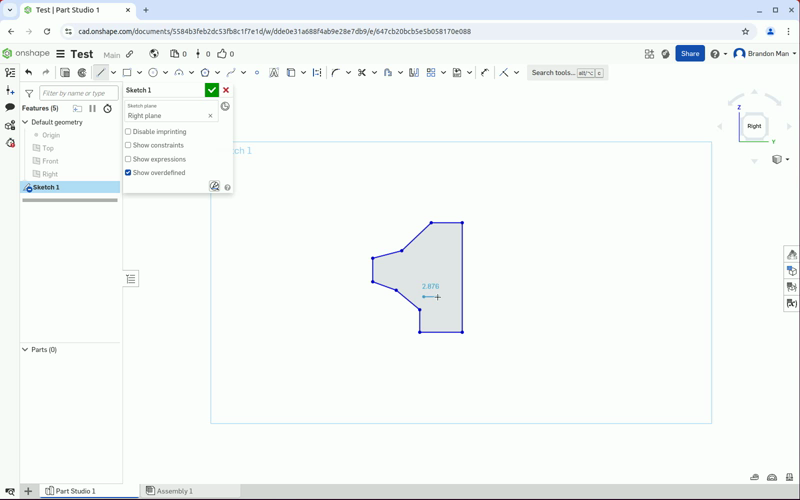
click(437, 296)
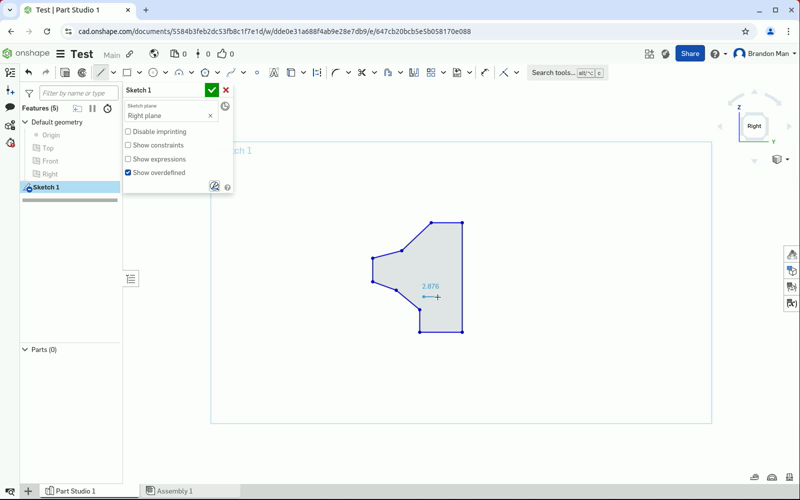
key_up(shift)
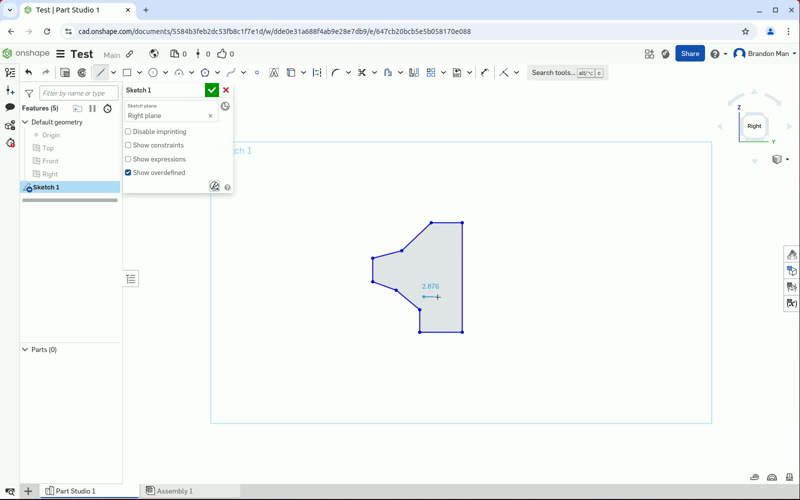
key_down(shift)
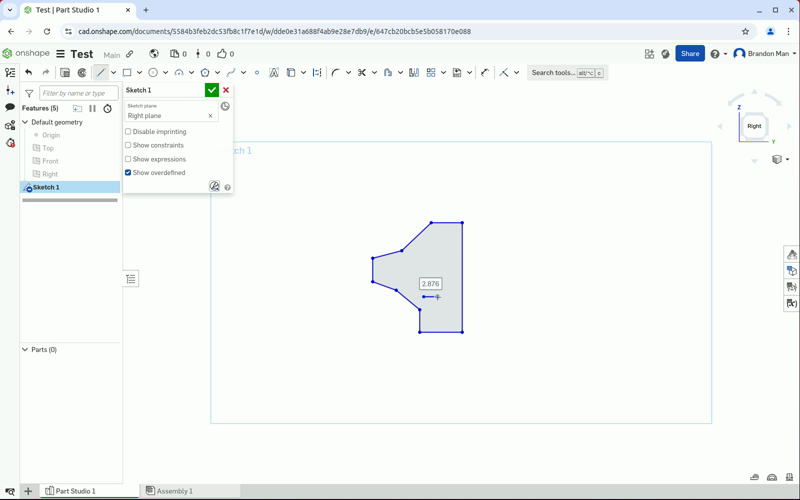
mouse_move(467, 296)
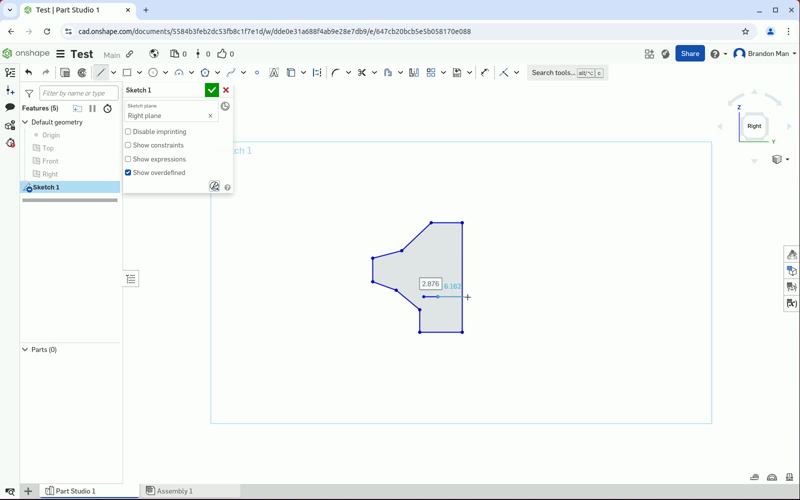
mouse_move(437, 290)
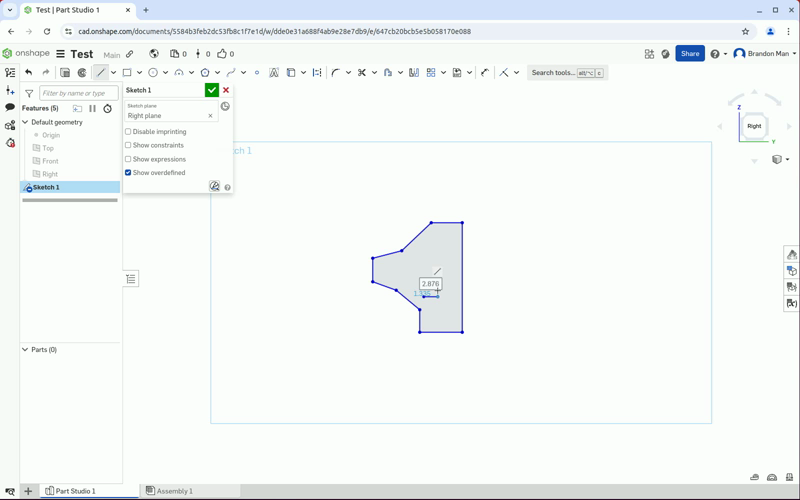
scroll(6)
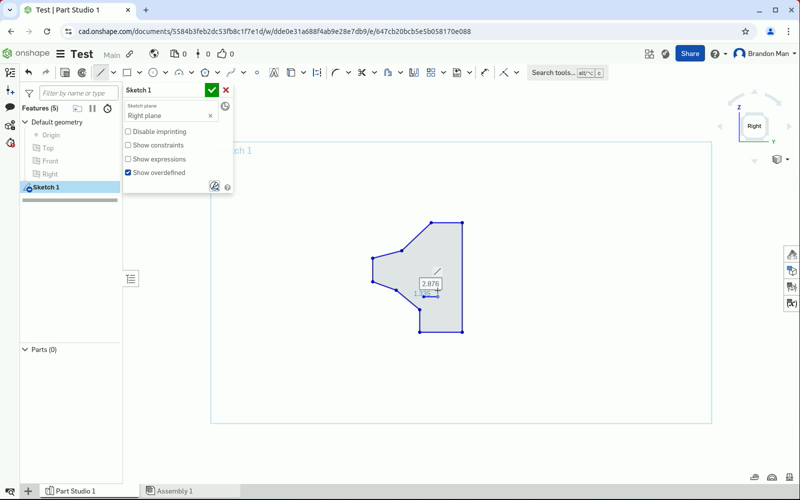
scroll(6)
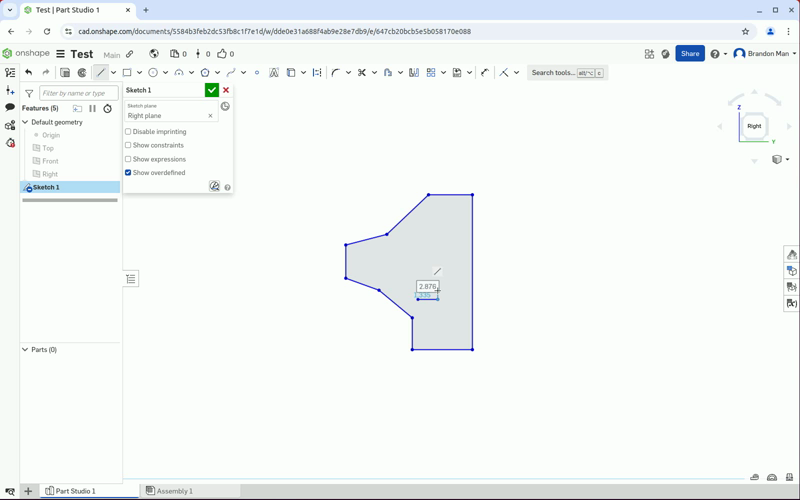
scroll(6)
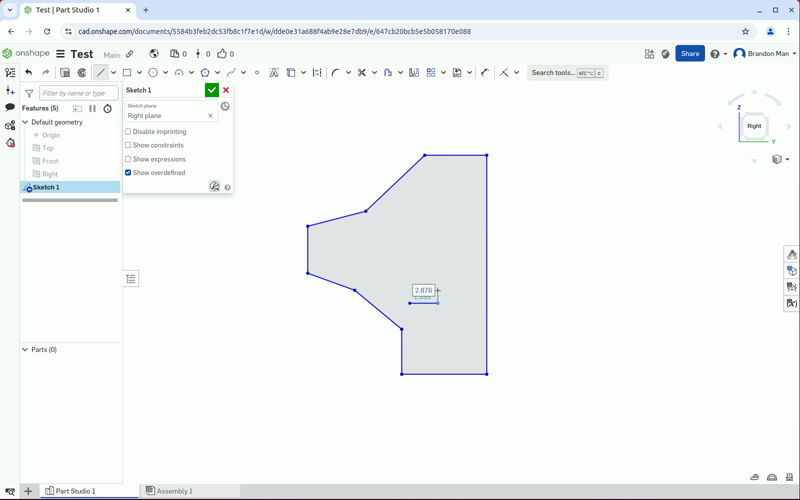
scroll(6)
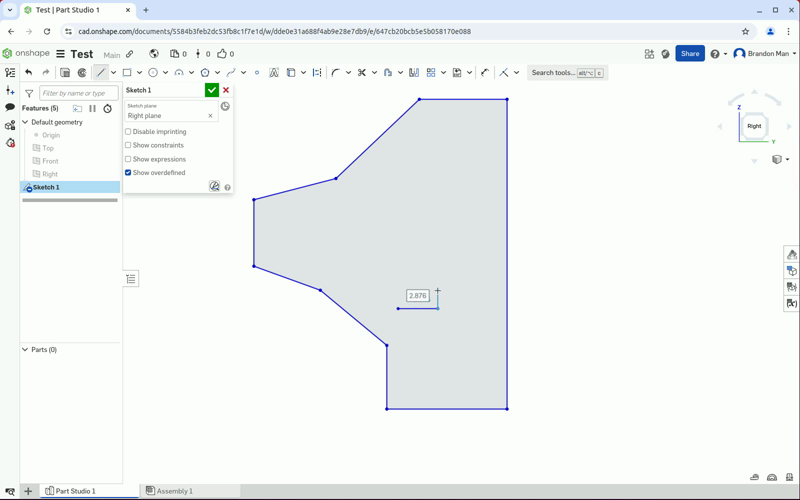
scroll(6)
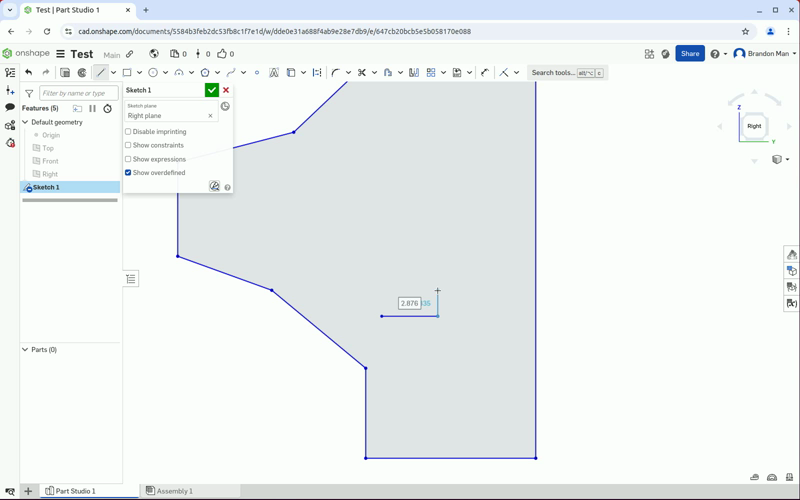
scroll(6)
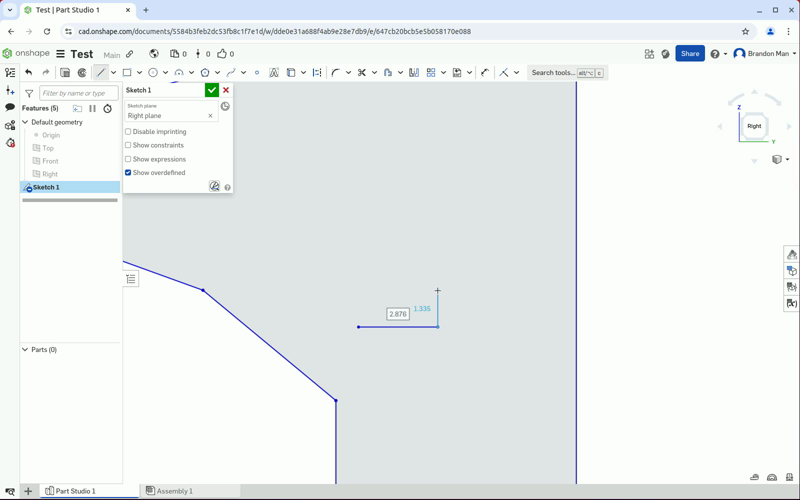
scroll(6)
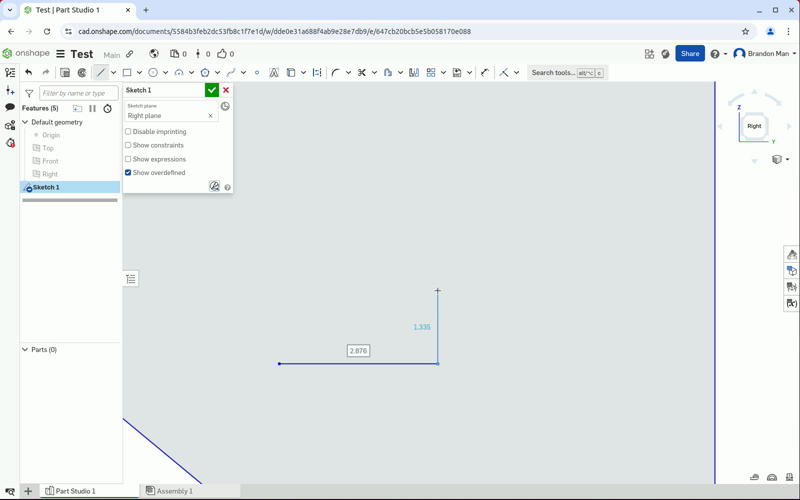
click(437, 290)
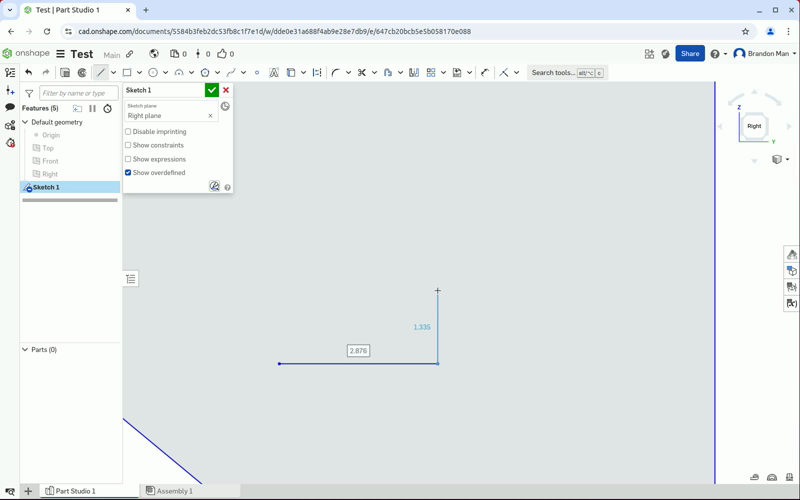
scroll(-6)
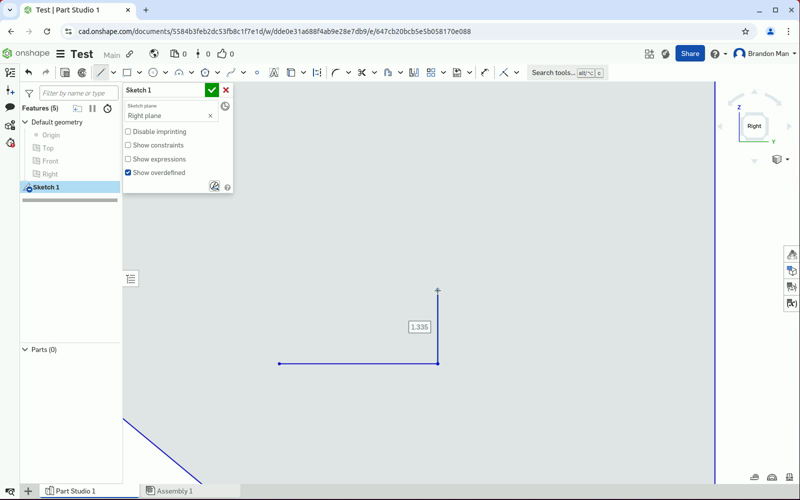
scroll(-6)
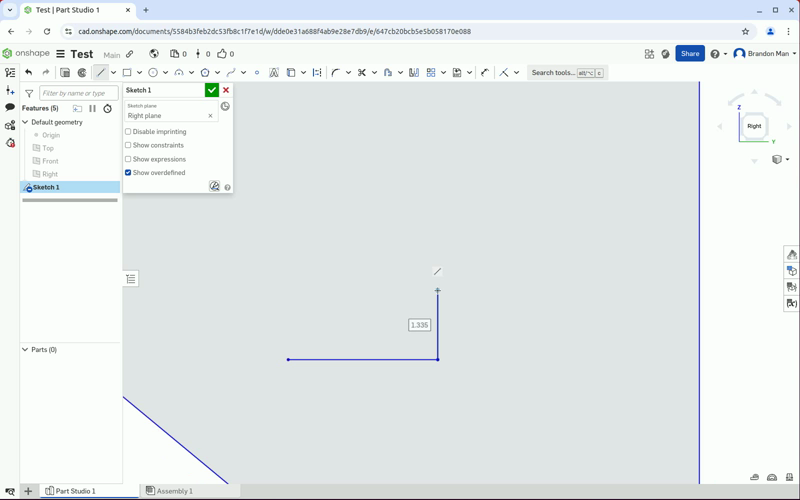
scroll(-6)
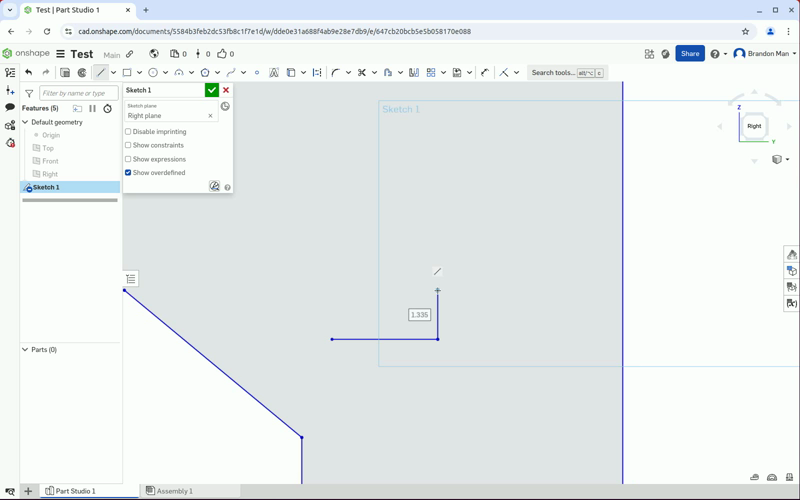
scroll(-6)
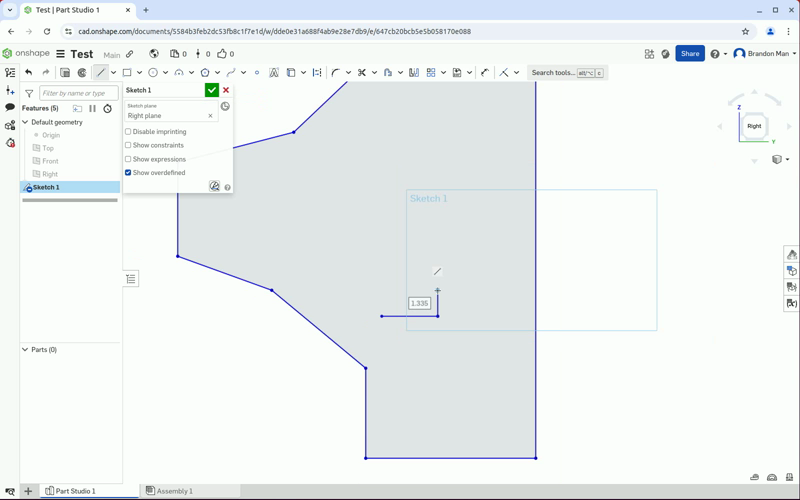
scroll(-6)
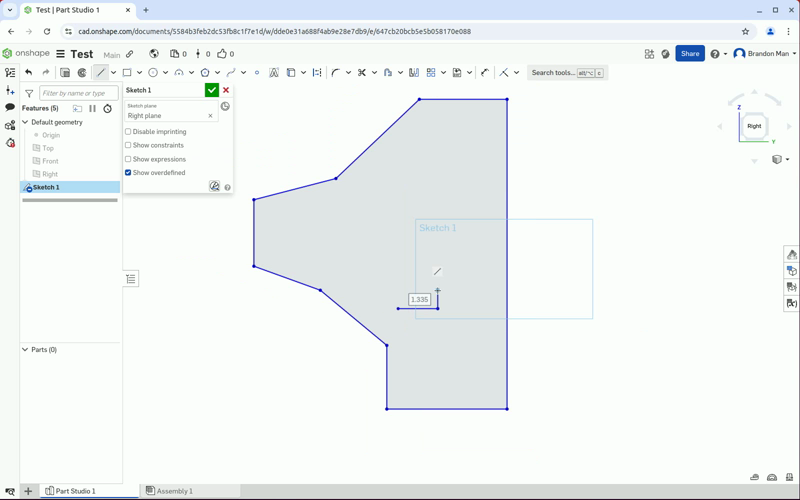
scroll(-6)
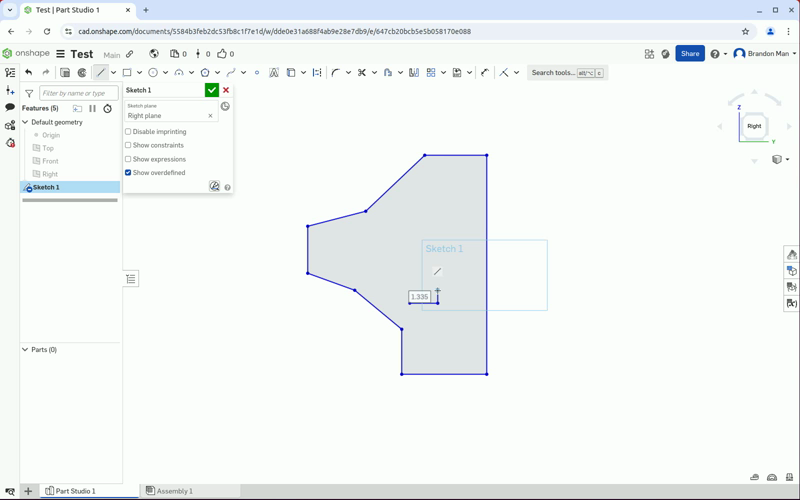
scroll(-6)
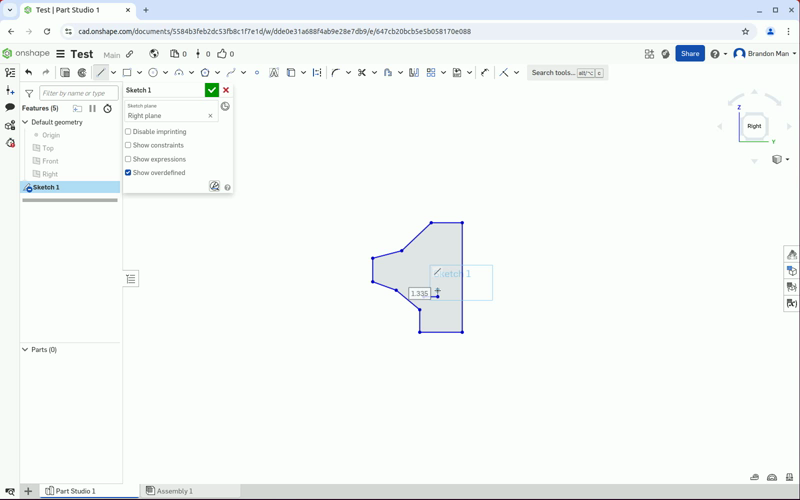
key_up(shift)
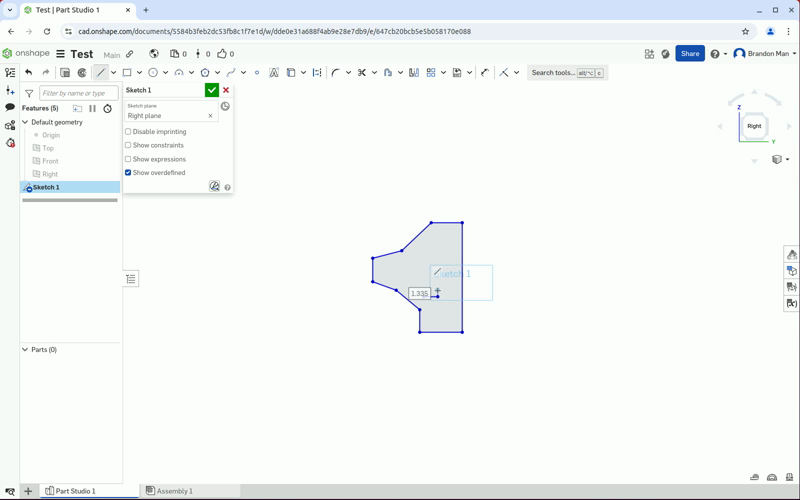
key_down(shift)
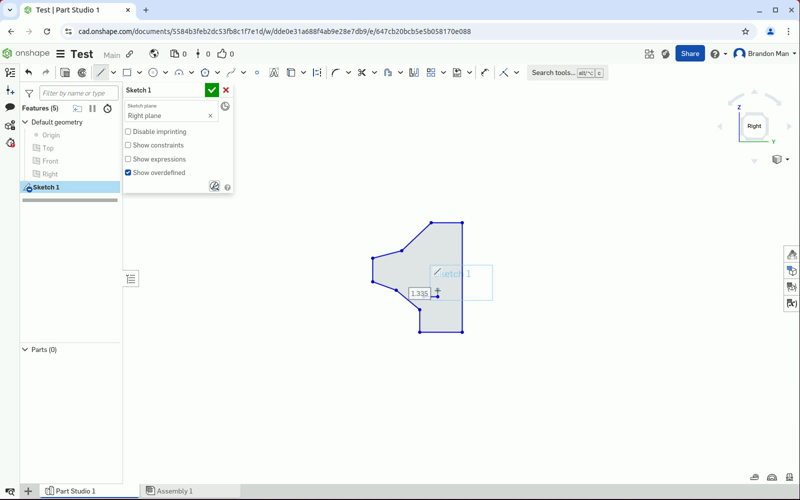
mouse_move(467, 290)
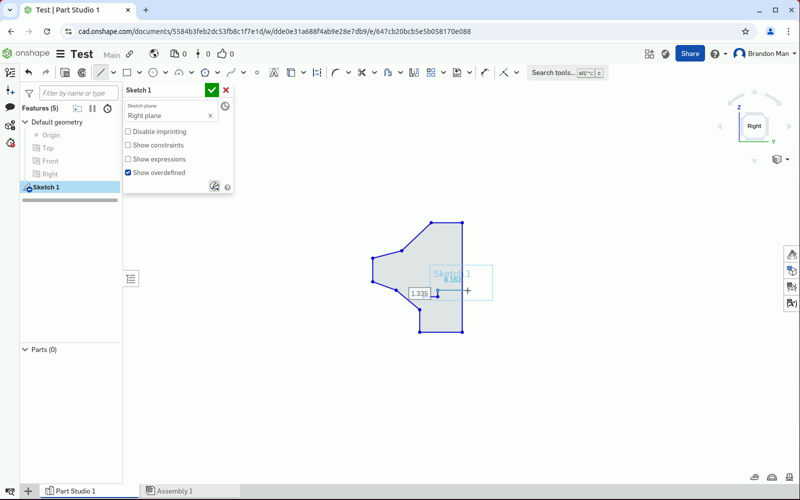
mouse_move(423, 290)
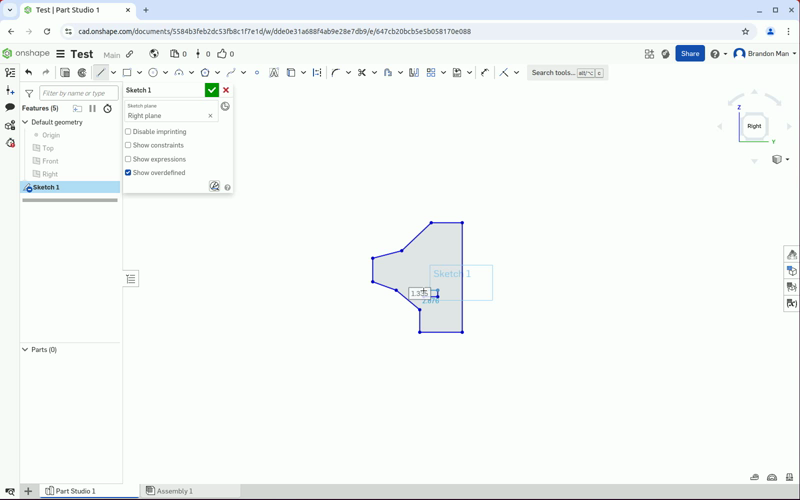
click(423, 290)
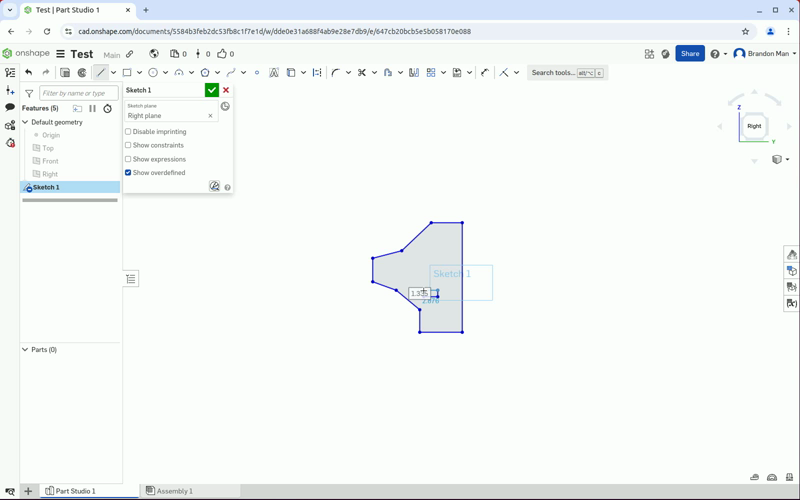
key_up(shift)
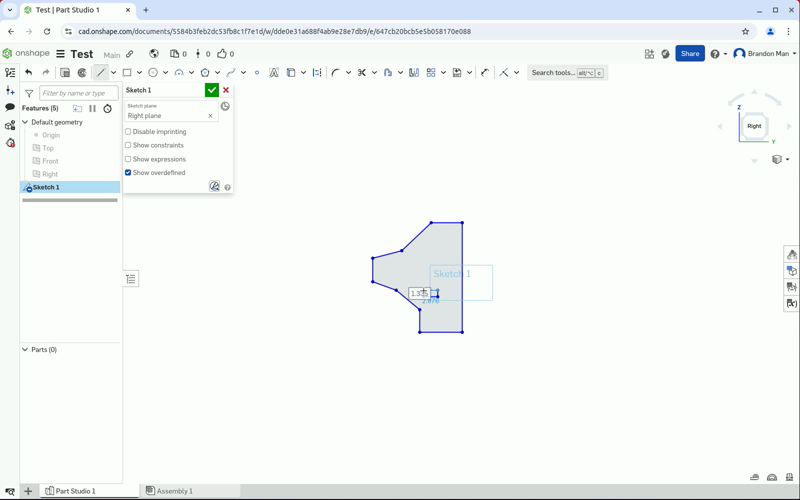
mouse_move(453, 290)
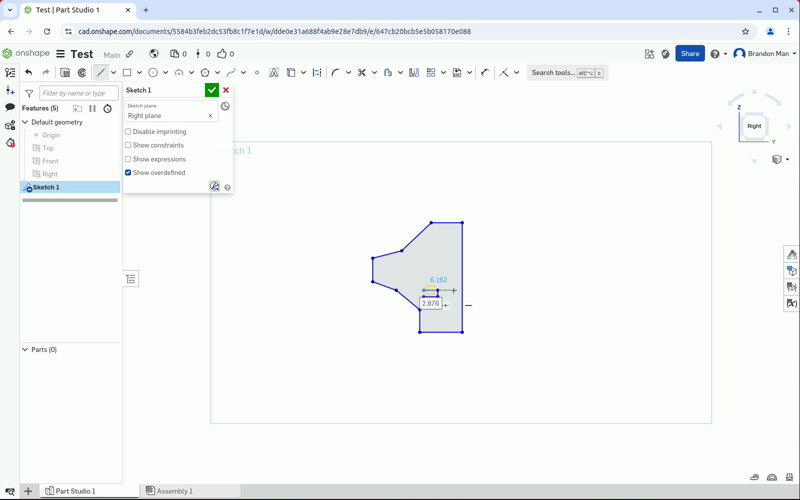
key_down(shift)
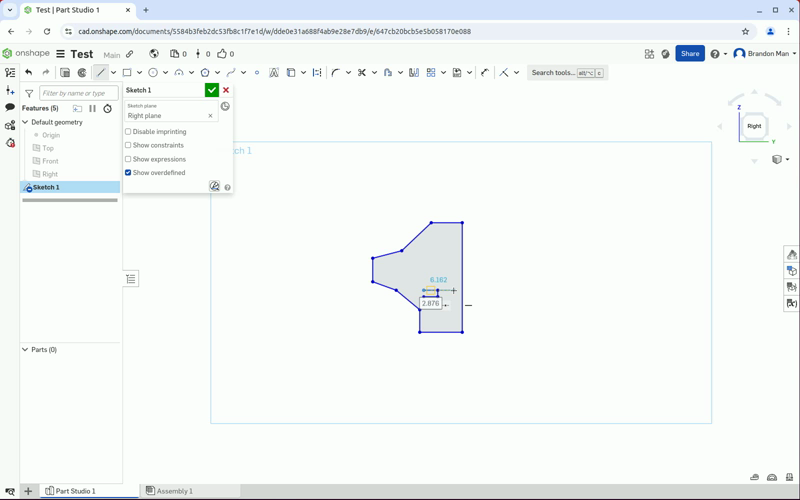
mouse_move(423, 296)
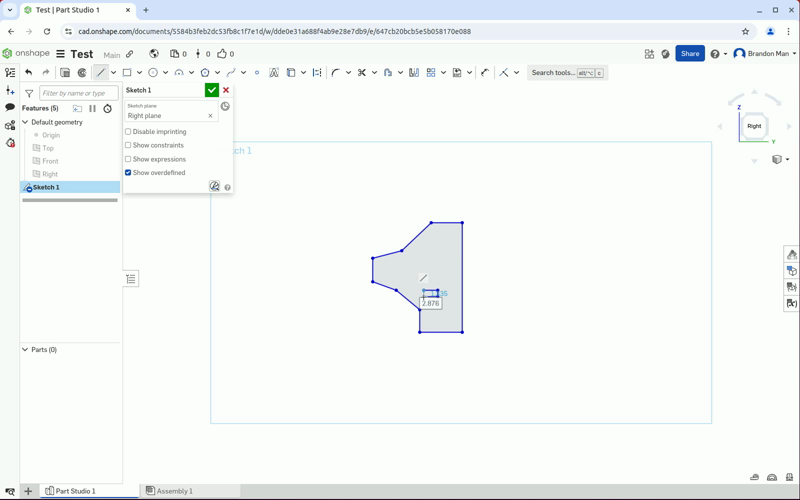
scroll(6)
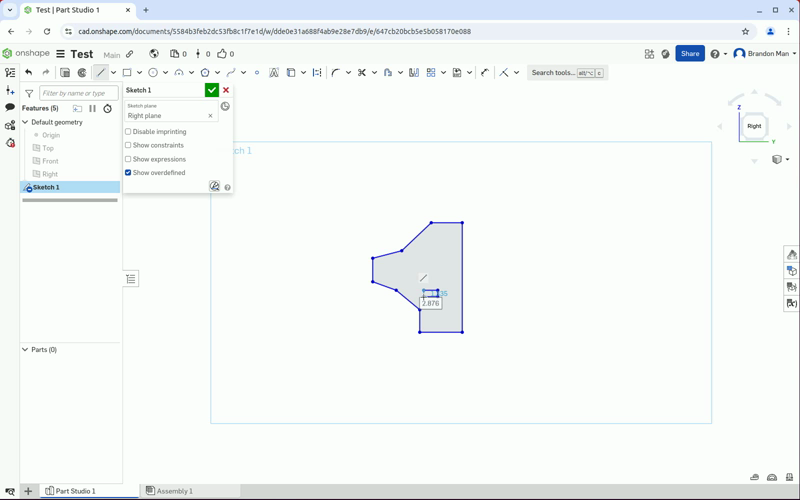
scroll(6)
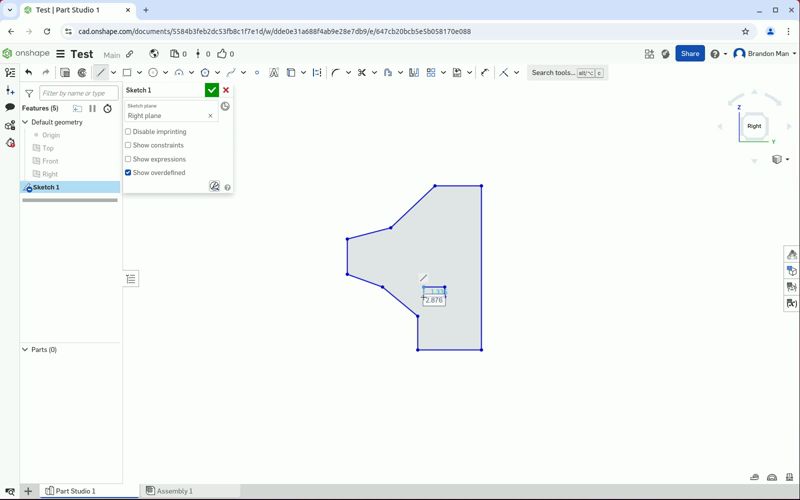
scroll(6)
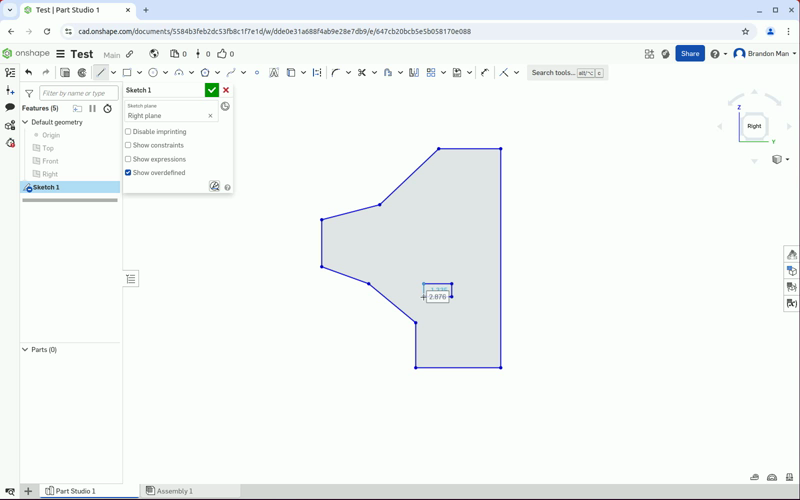
scroll(6)
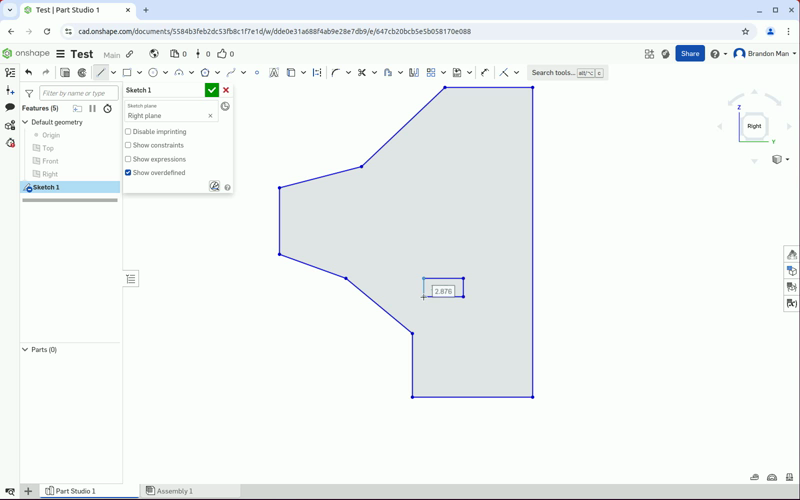
scroll(6)
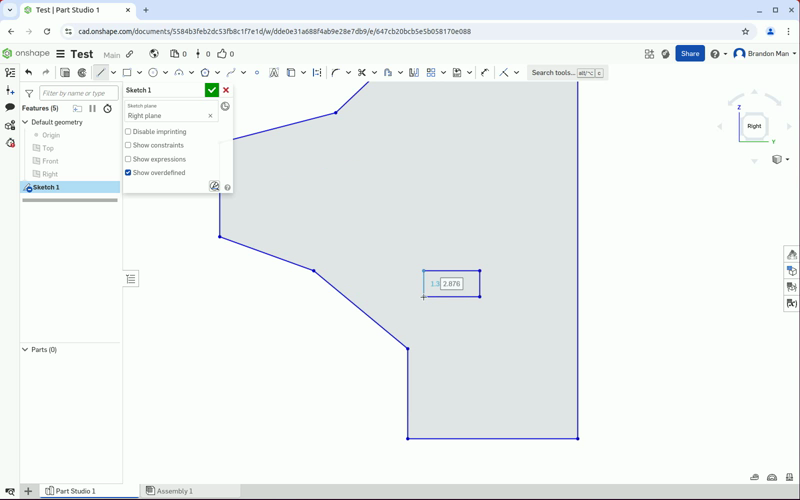
scroll(6)
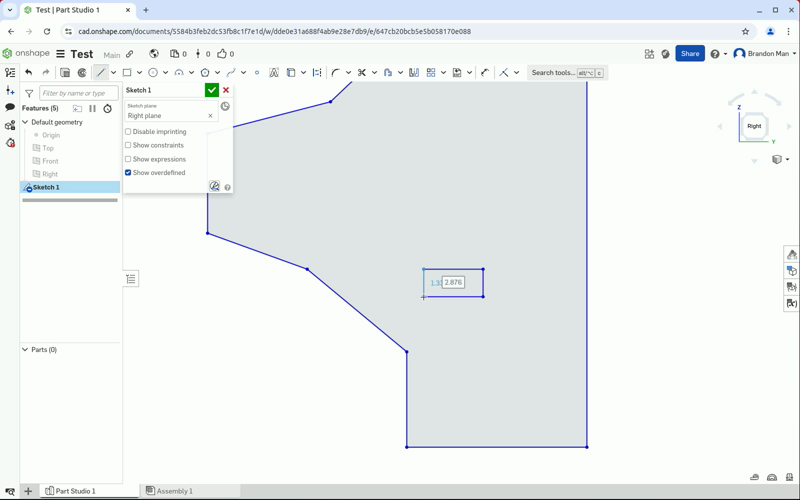
scroll(6)
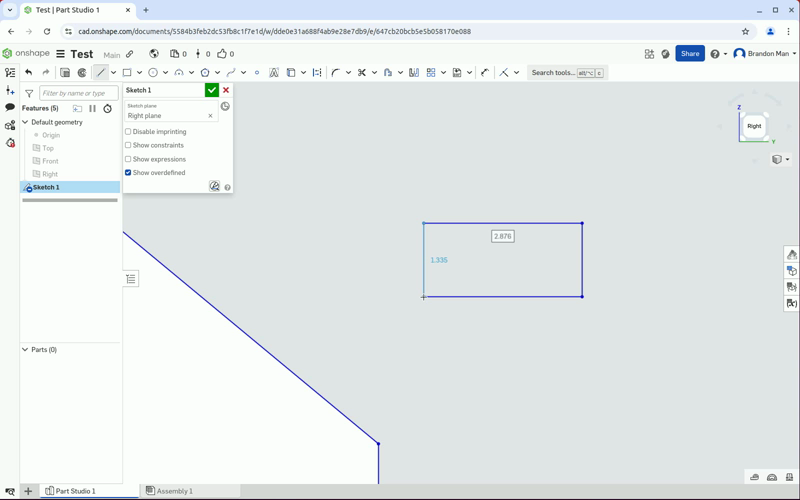
key_up(shift)
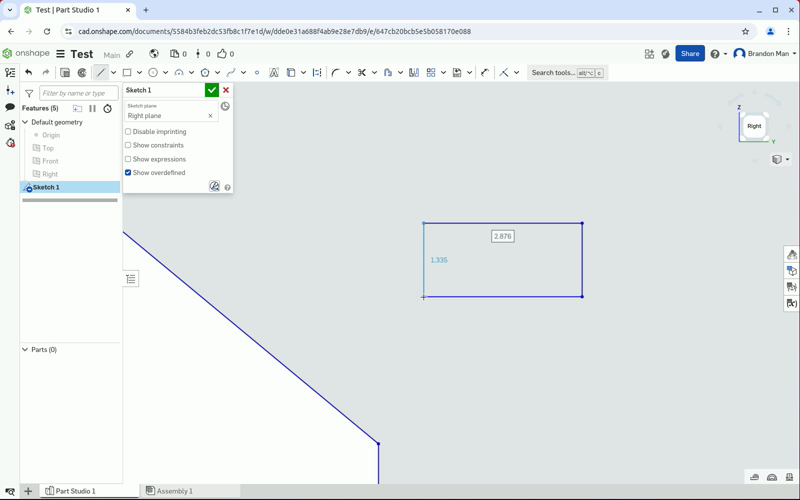
click(423, 296)
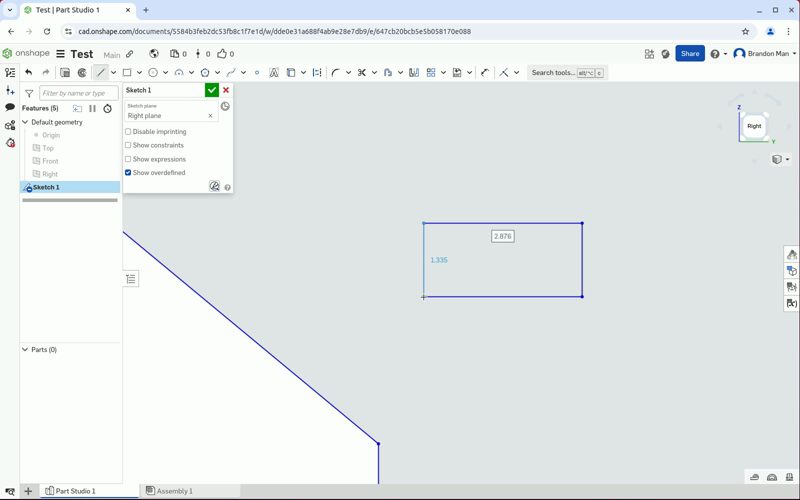
scroll(-6)
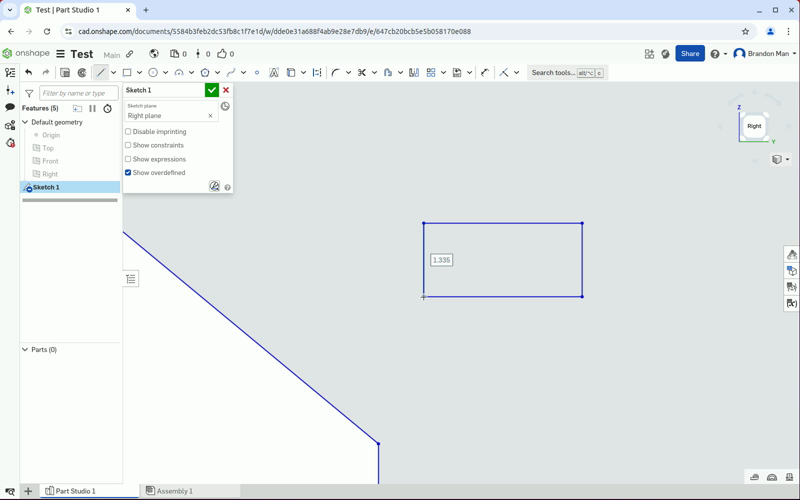
scroll(-6)
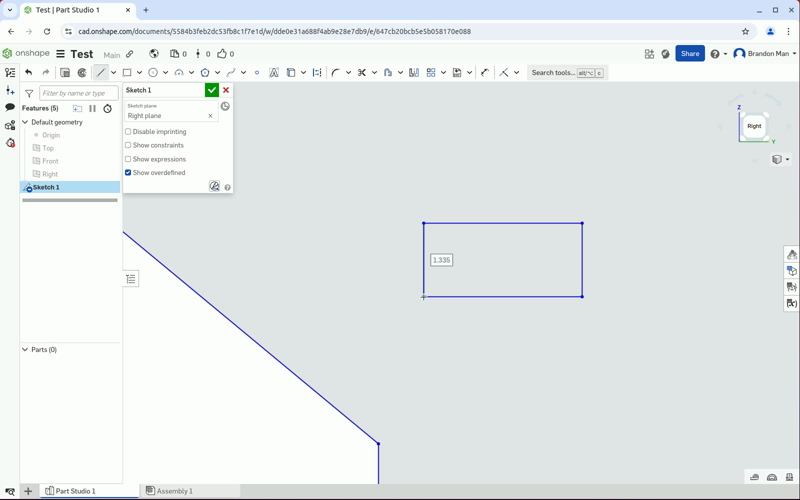
scroll(-6)
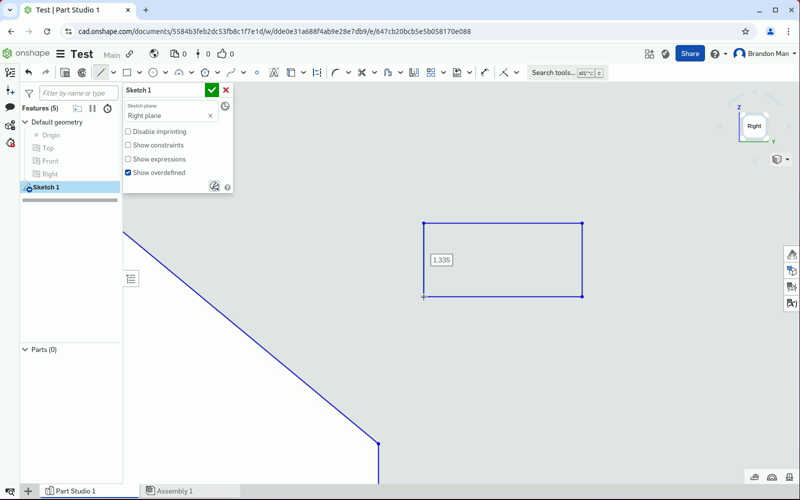
scroll(-6)
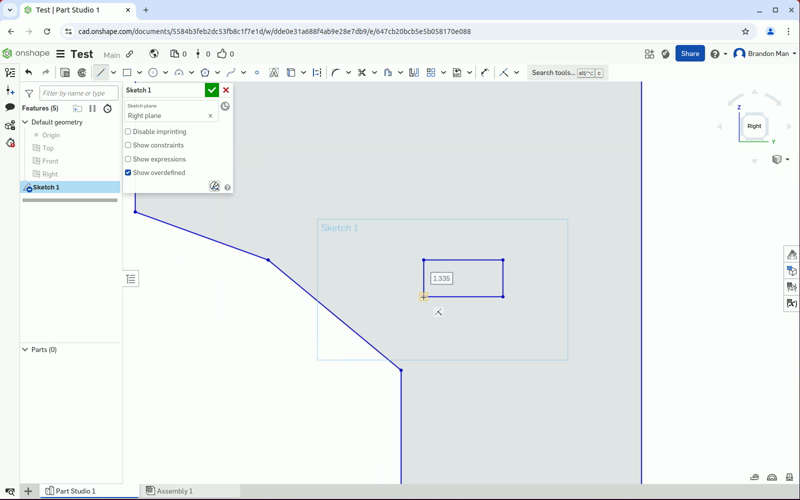
scroll(-6)
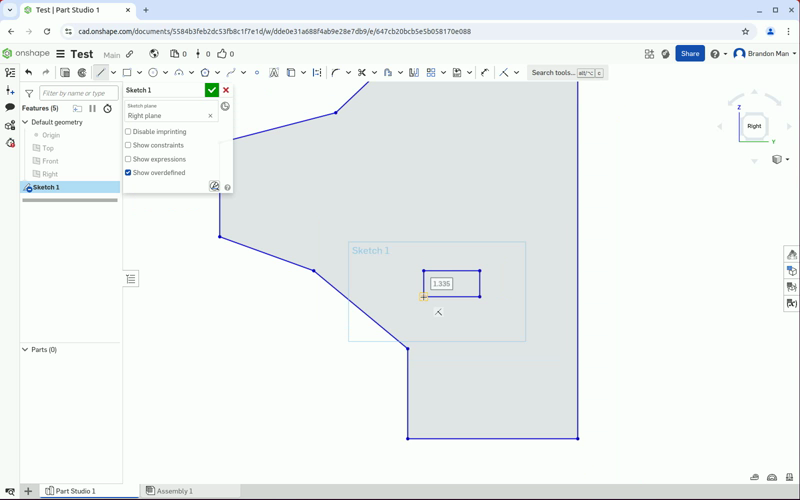
scroll(-6)
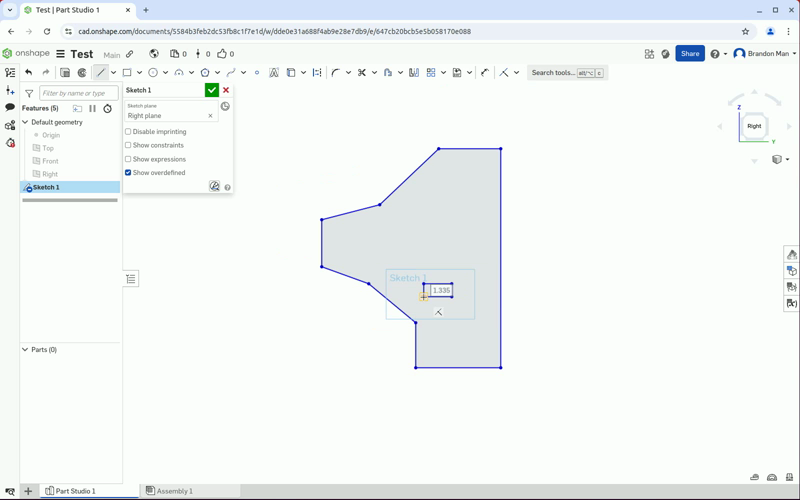
scroll(-6)
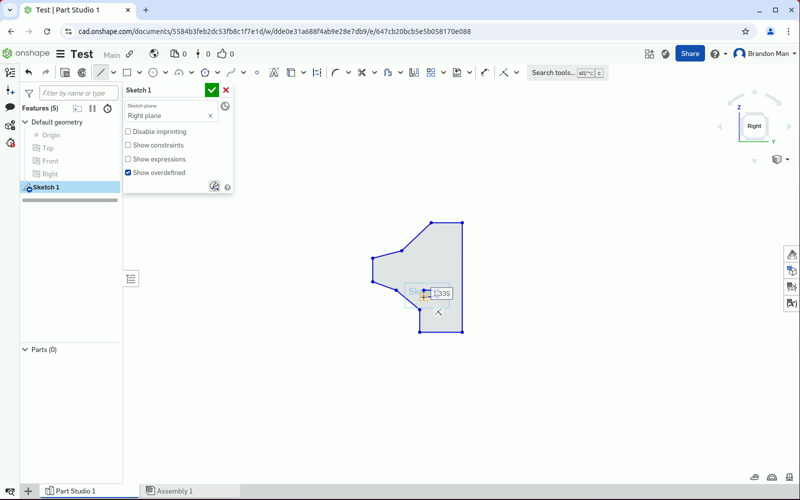
key(esc)
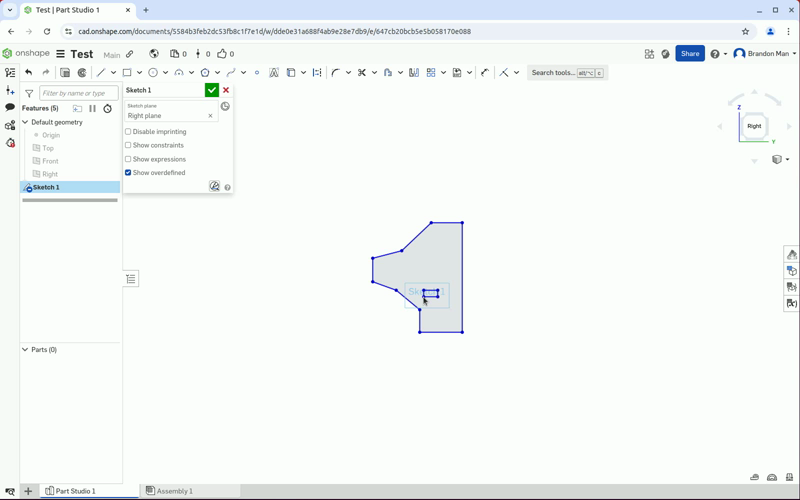
mouse_move(436, 234)
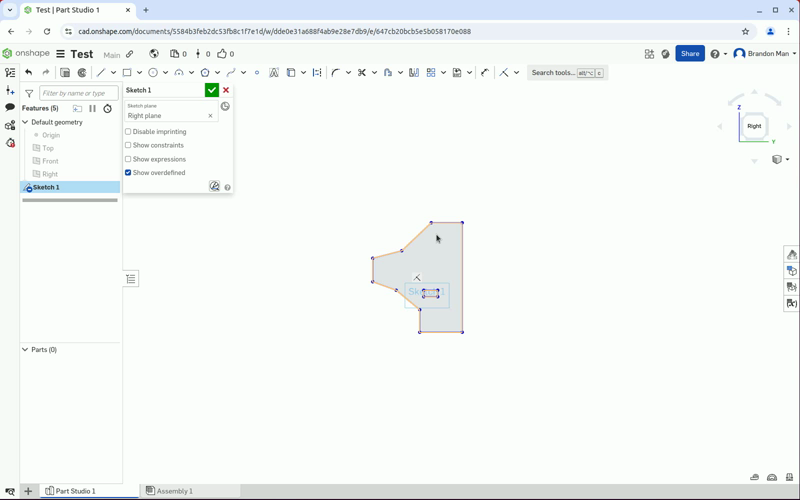
click(436, 234)
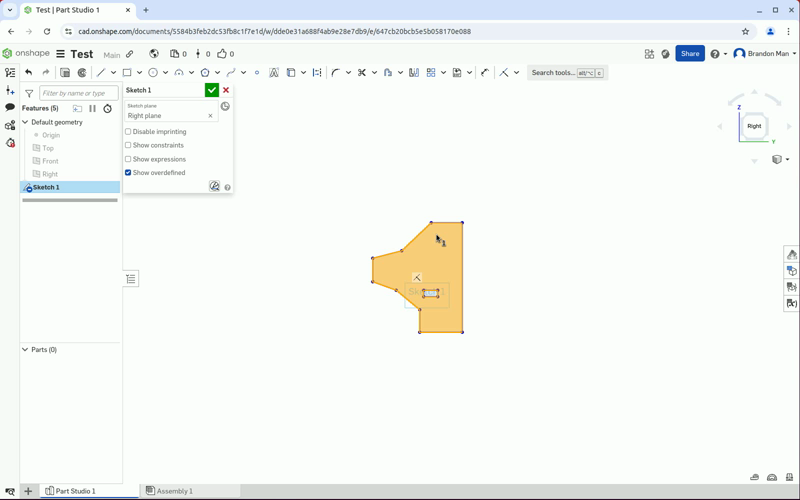
mouse_move(73, 352)
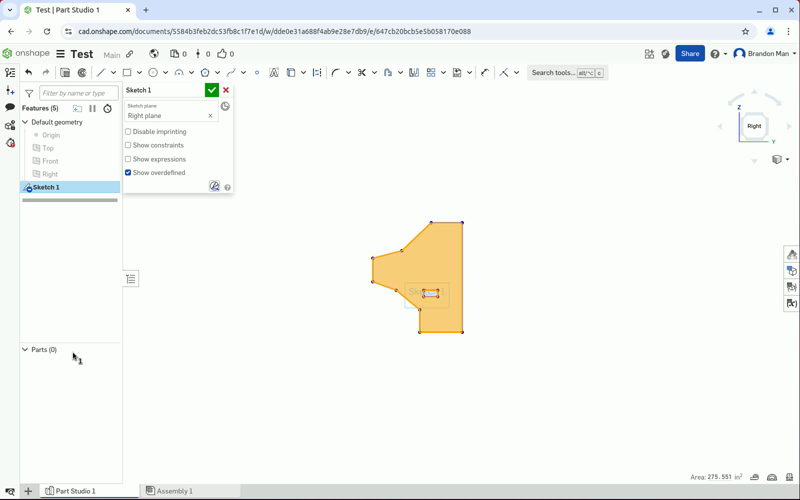
key(shift+y)
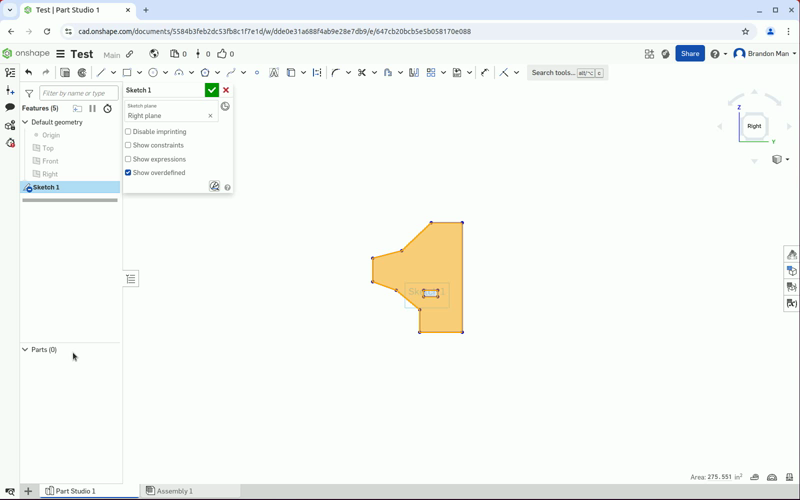
key(shift+e)
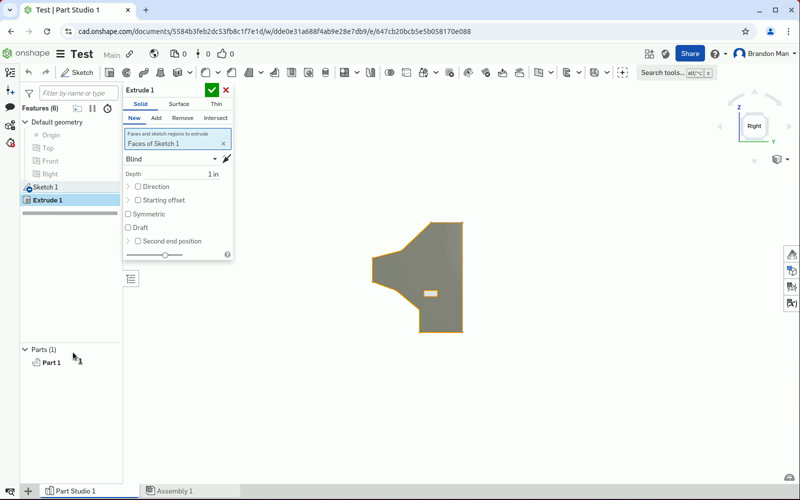
mouse_move(143, 106)
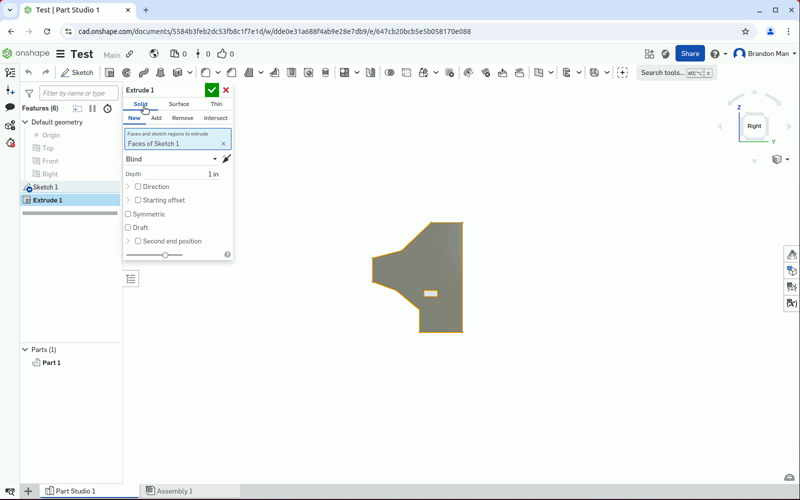
click(143, 106)
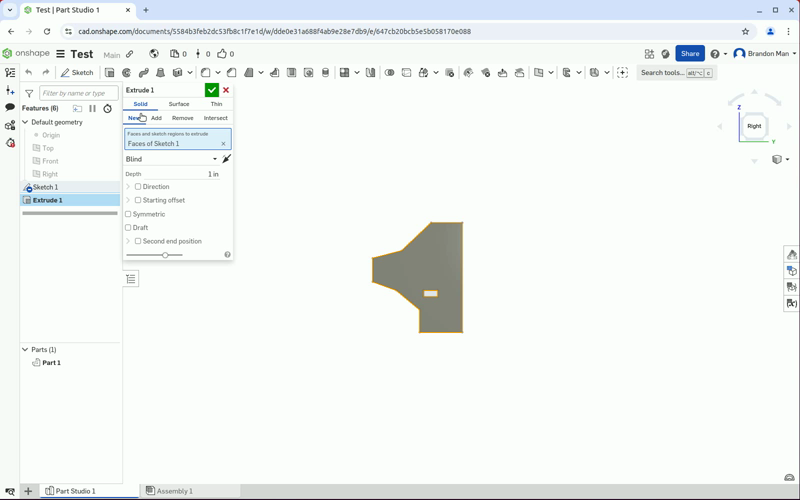
mouse_move(137, 120)
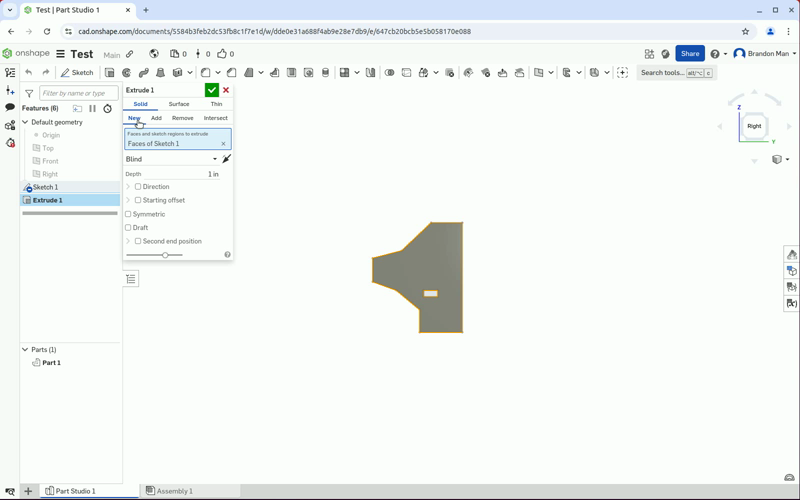
click(137, 120)
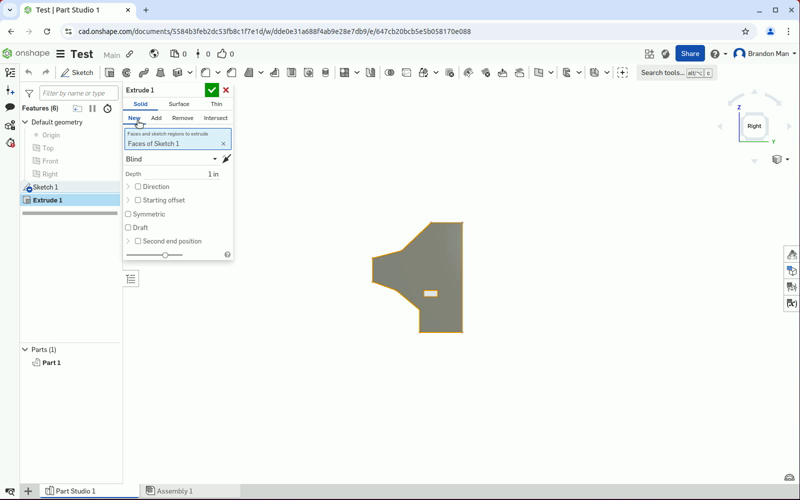
key(tab, 4)
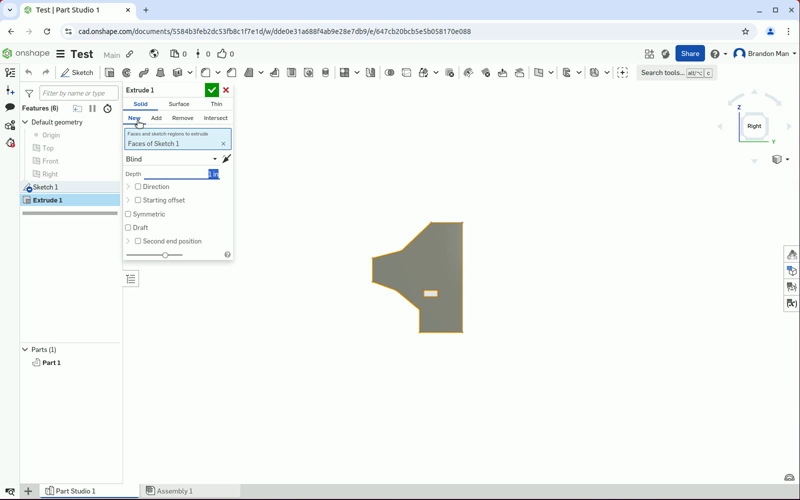
text(0.722)
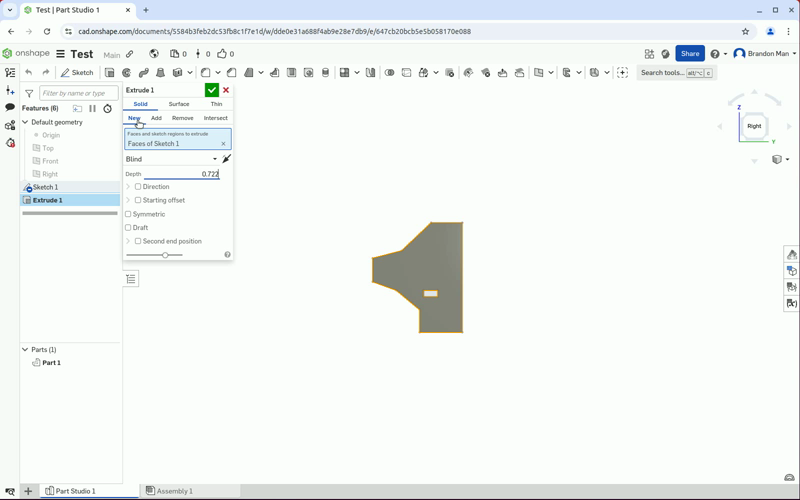
key(enter)
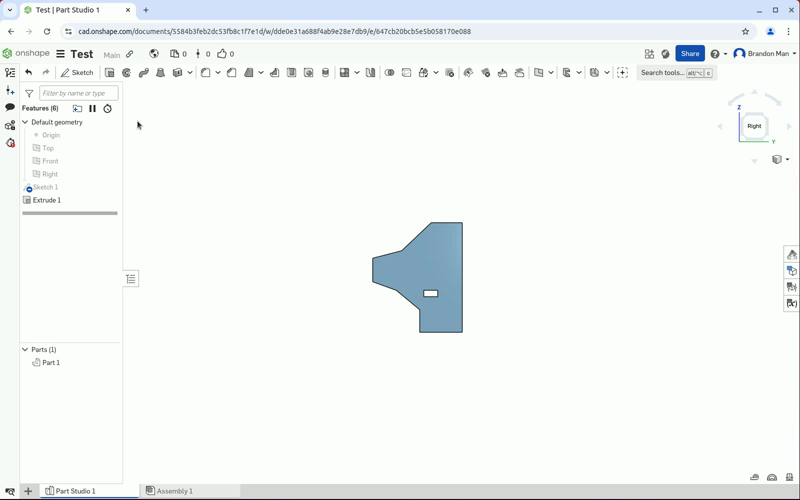
key(shift+h)
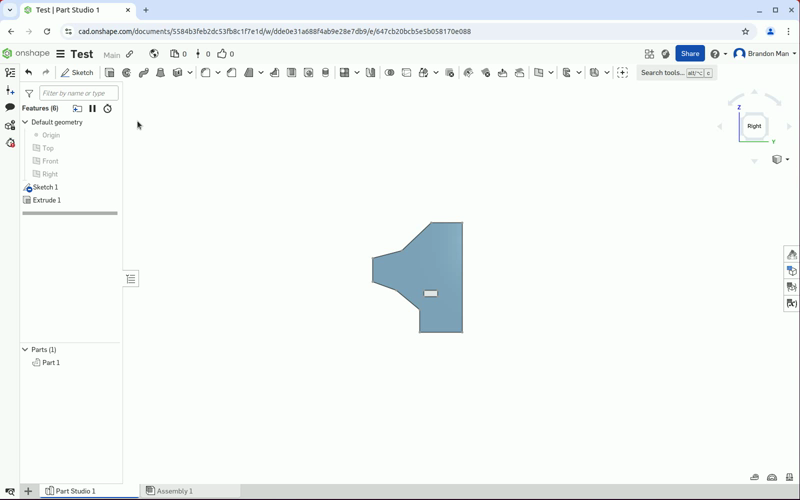
key(shift+h)
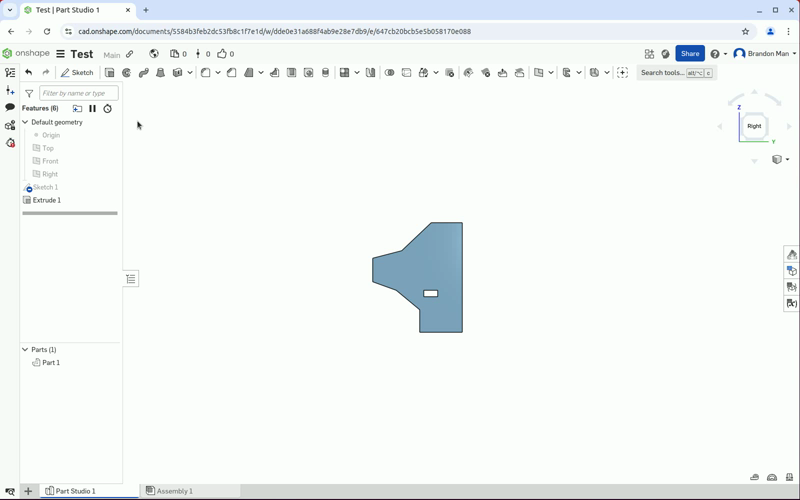
mouse_move(73, 189)
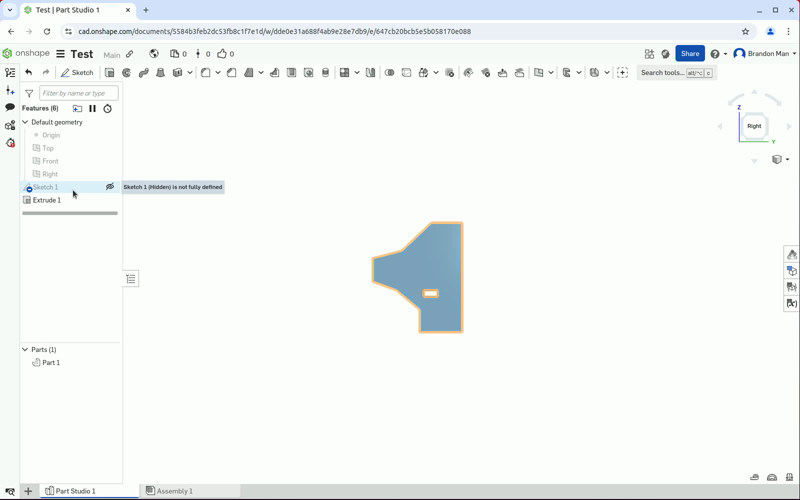
click(73, 189)
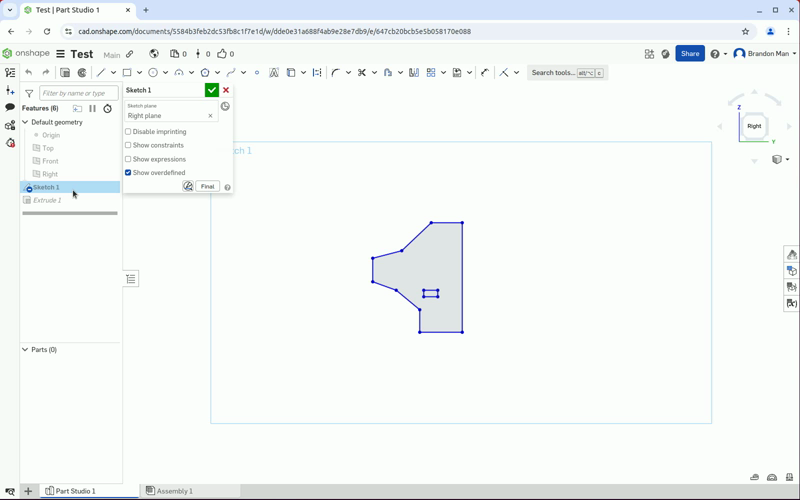
mouse_move(229, 92)
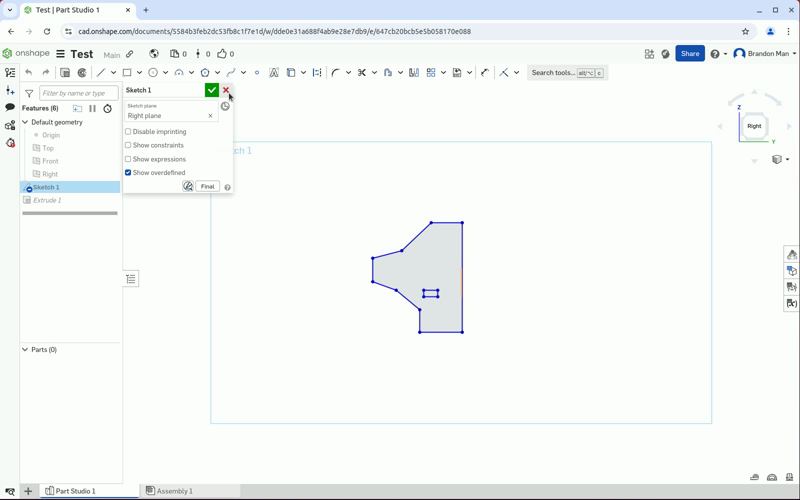
click(229, 92)
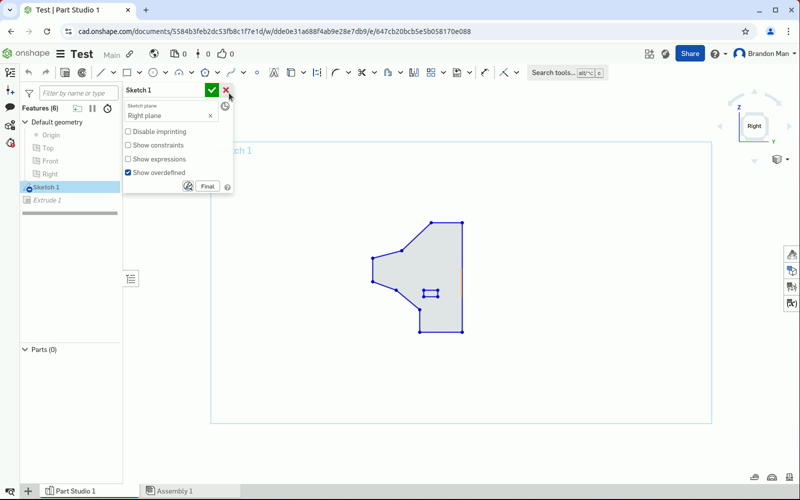
key(shift+s)
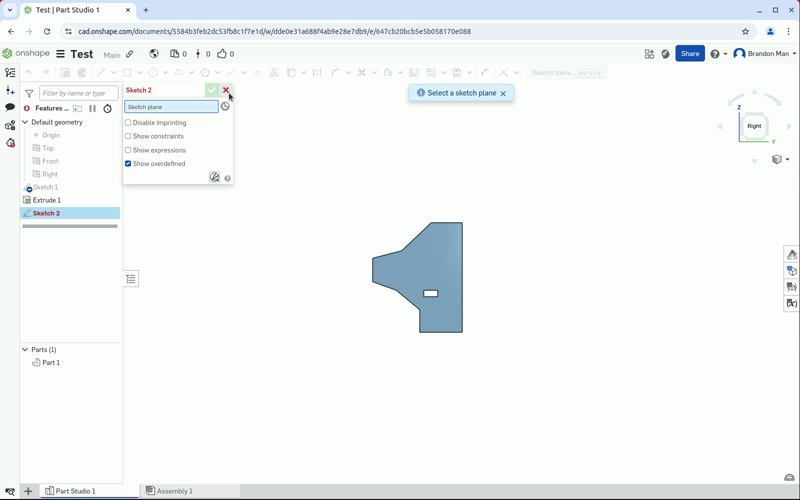
mouse_move(73, 176)
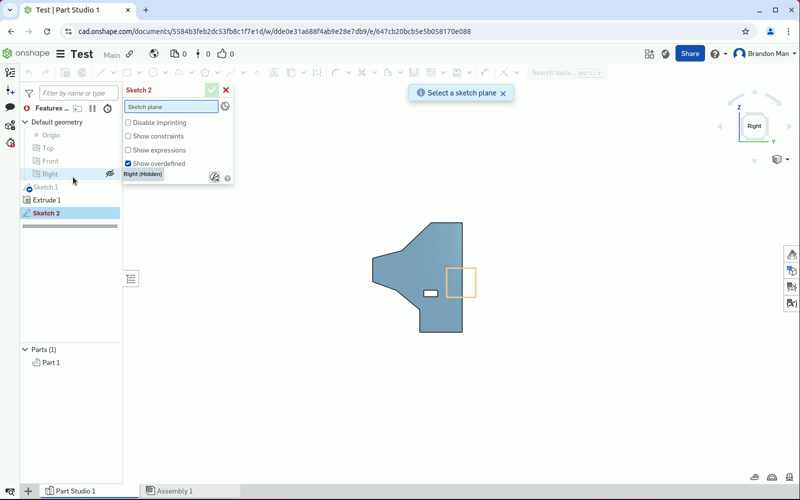
click(73, 176)
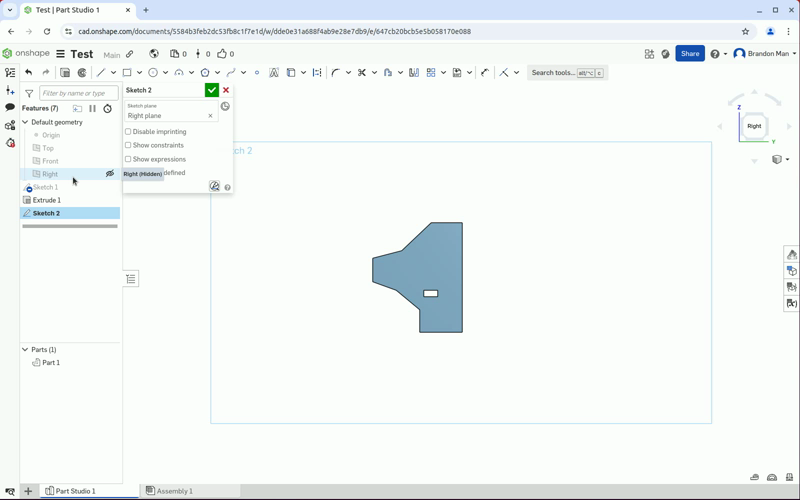
mouse_move(73, 352)
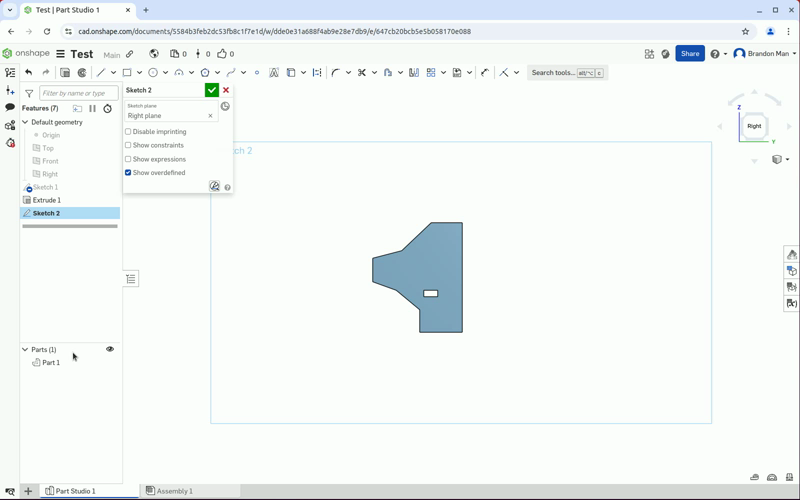
key(y)
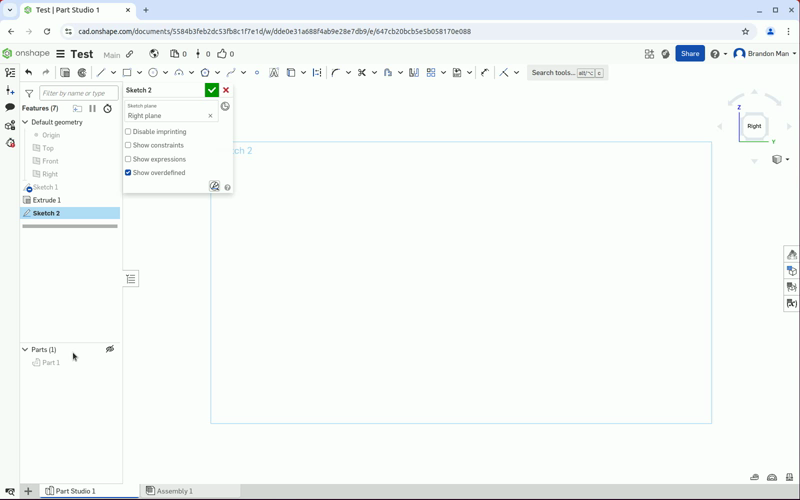
key(l)
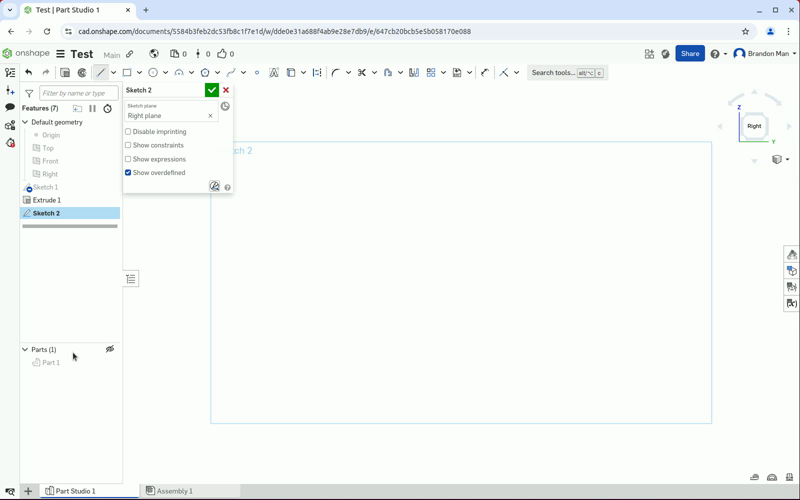
key_down(shift)
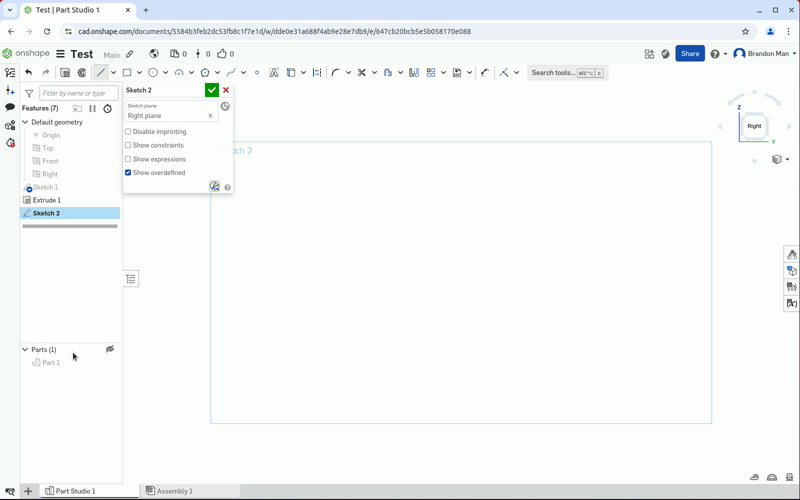
mouse_move(461, 332)
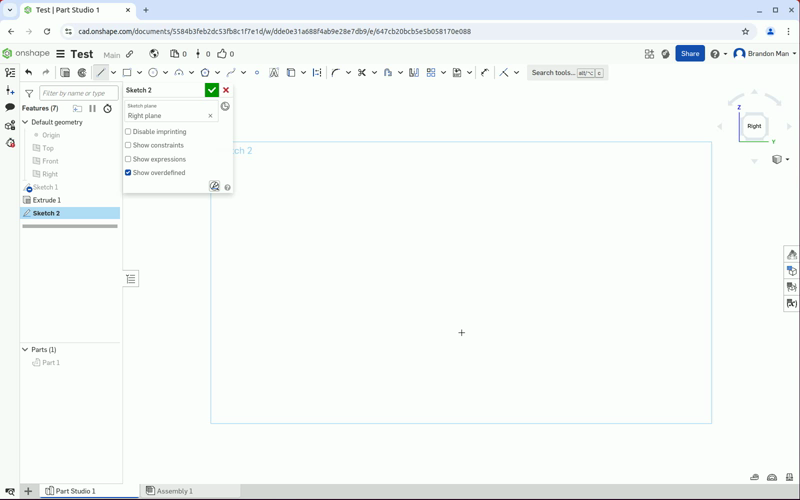
click(461, 332)
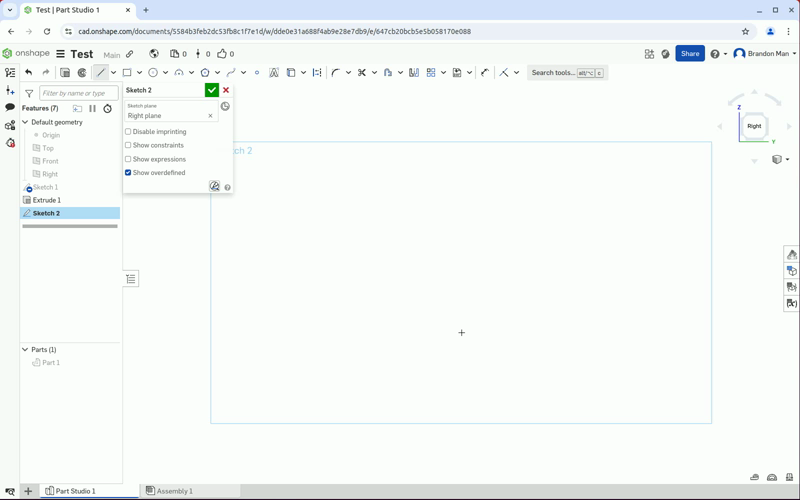
key_up(shift)
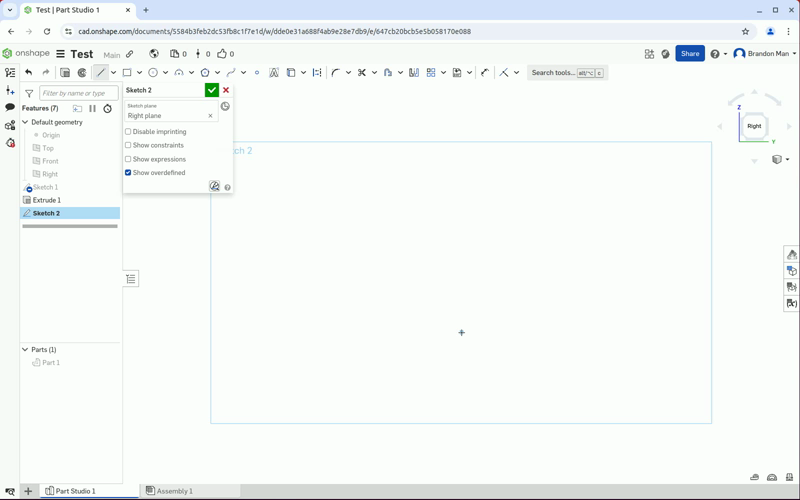
key_down(shift)
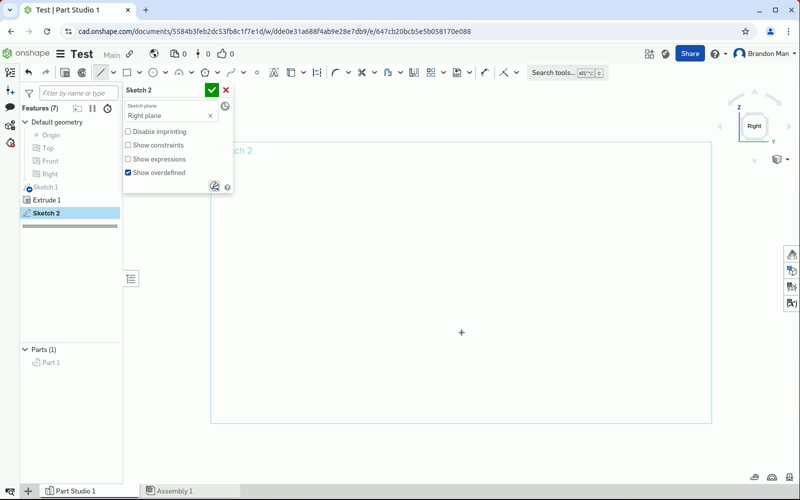
mouse_move(492, 332)
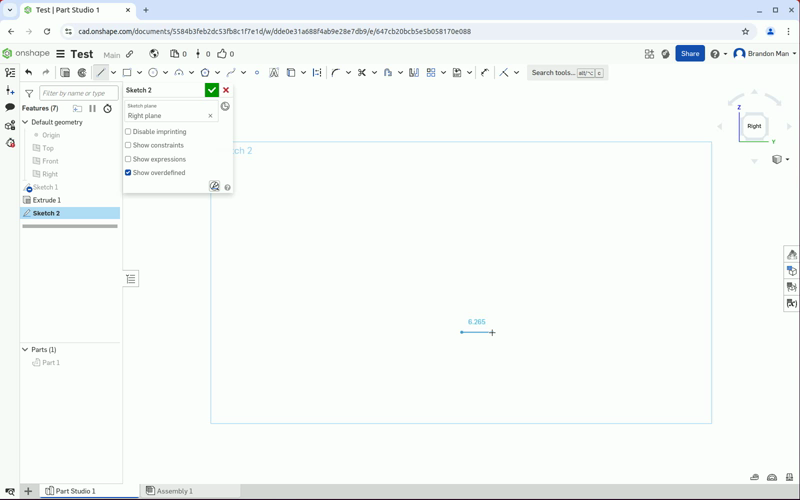
mouse_move(474, 332)
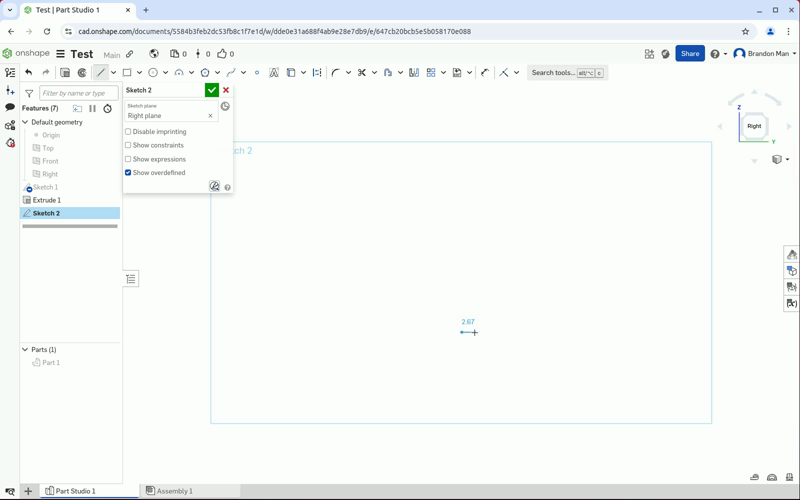
click(474, 332)
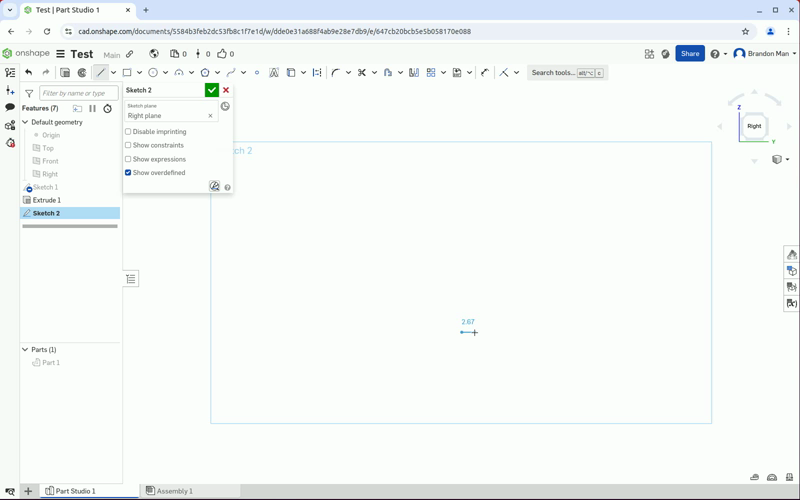
key_up(shift)
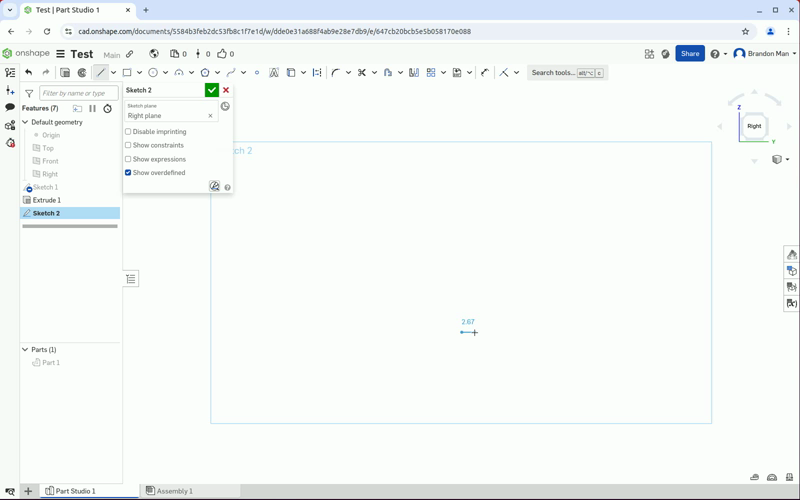
key_down(shift)
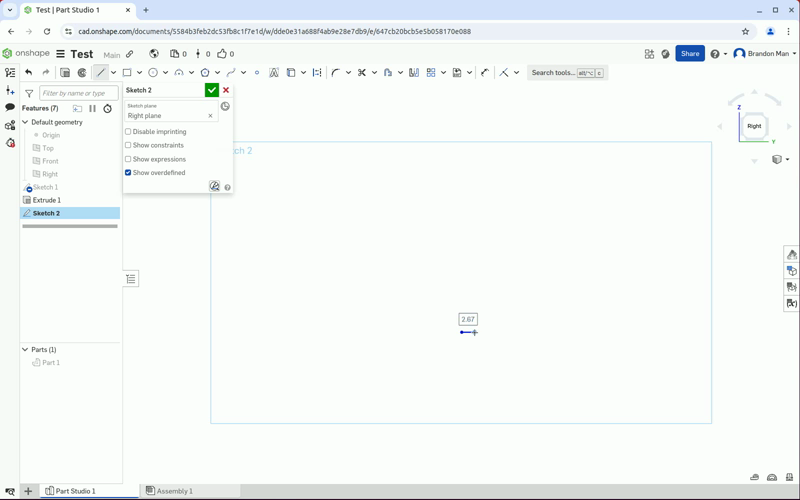
mouse_move(504, 332)
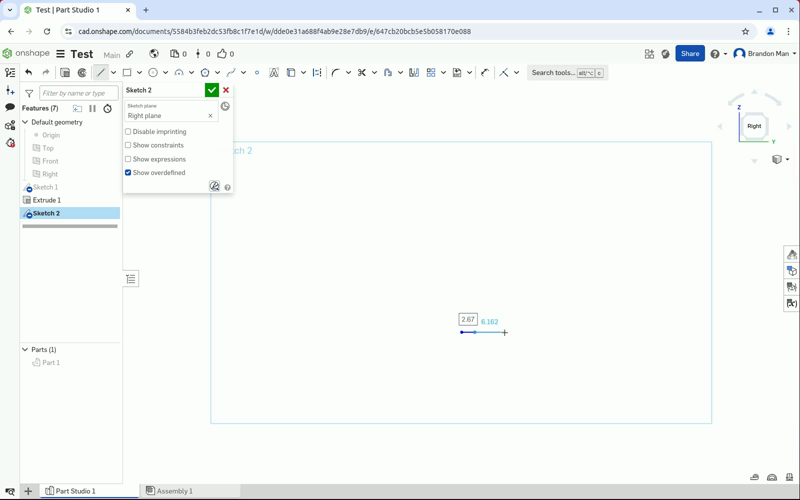
mouse_move(497, 332)
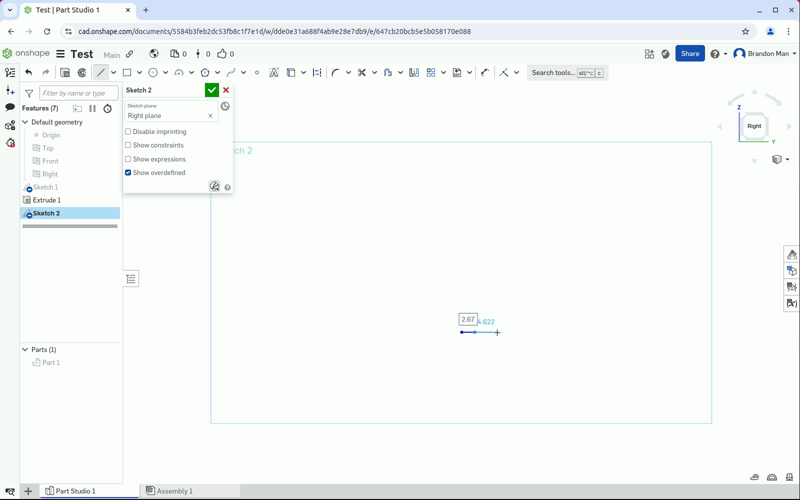
click(497, 332)
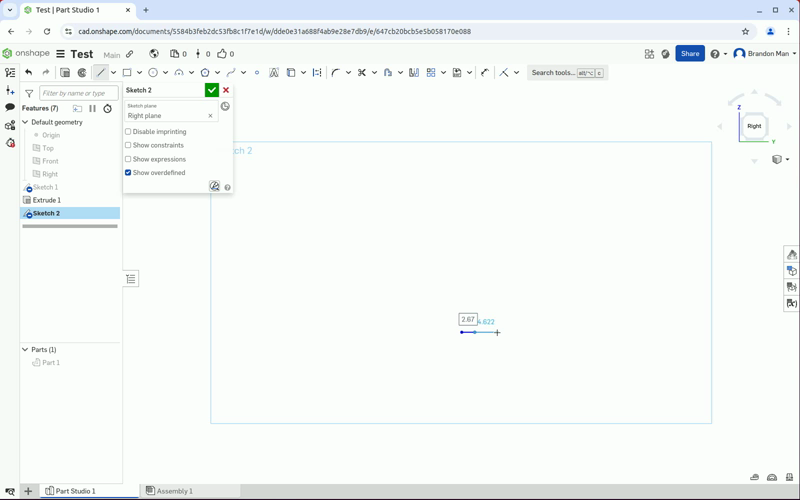
key_up(shift)
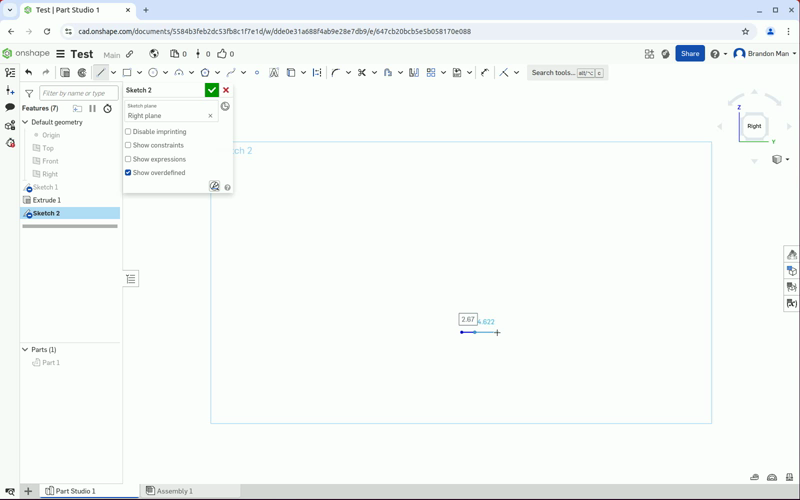
key_down(shift)
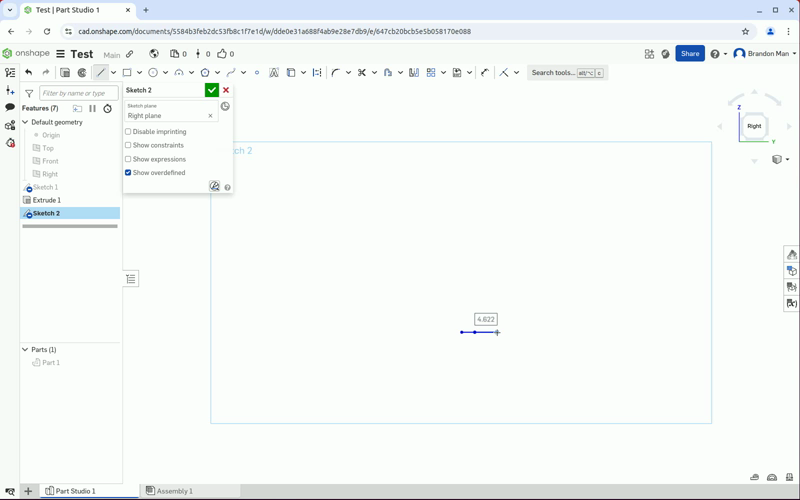
mouse_move(527, 332)
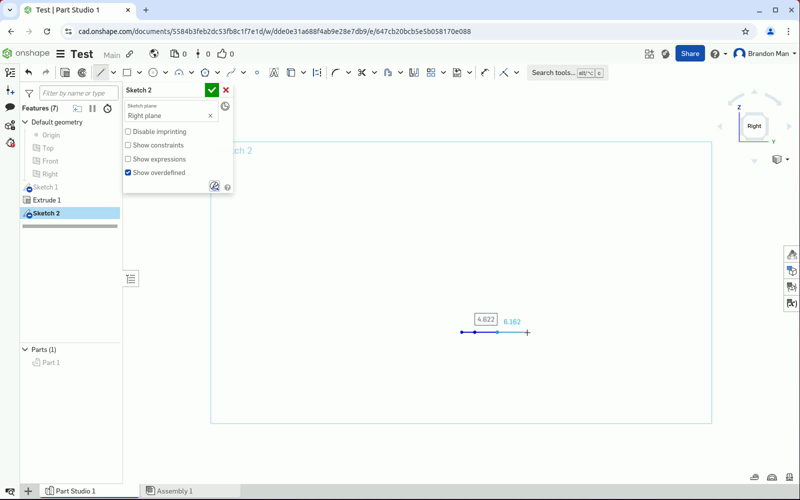
mouse_move(506, 309)
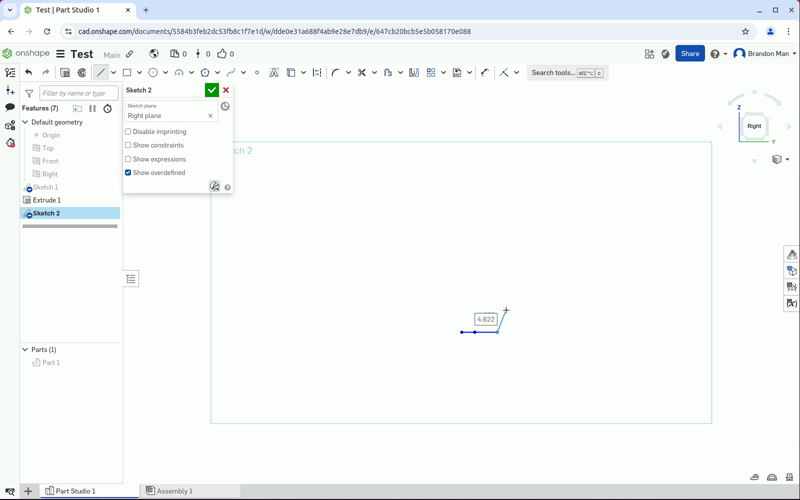
click(506, 309)
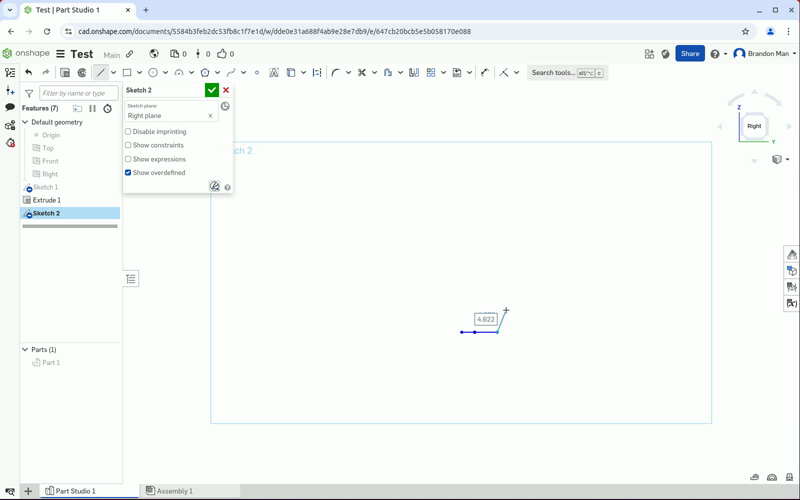
key_up(shift)
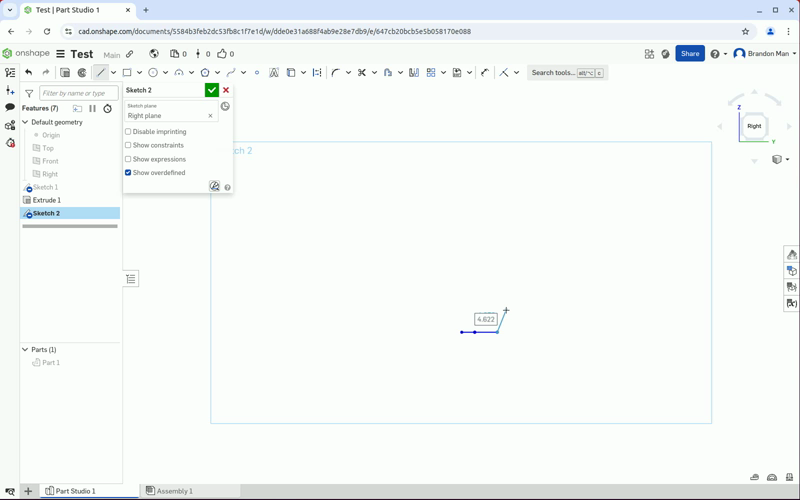
key_down(shift)
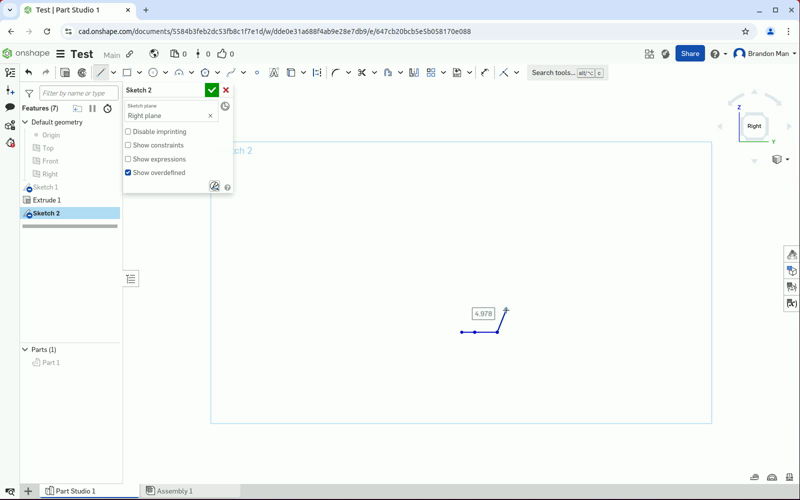
mouse_move(573, 282)
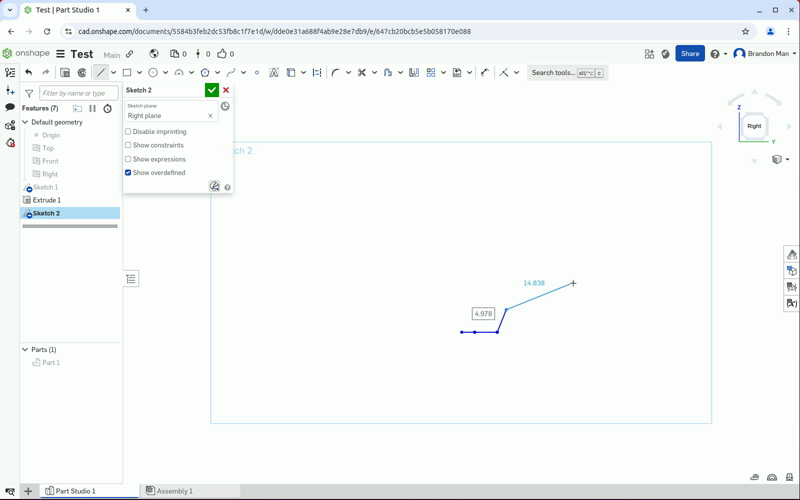
click(573, 282)
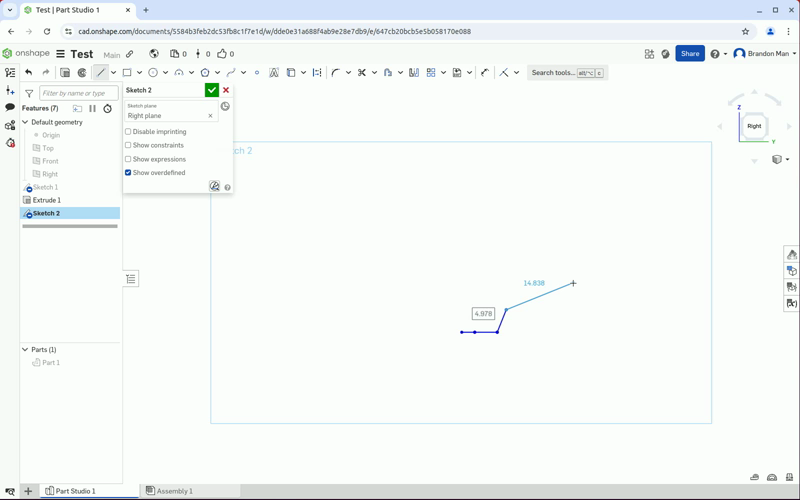
key_up(shift)
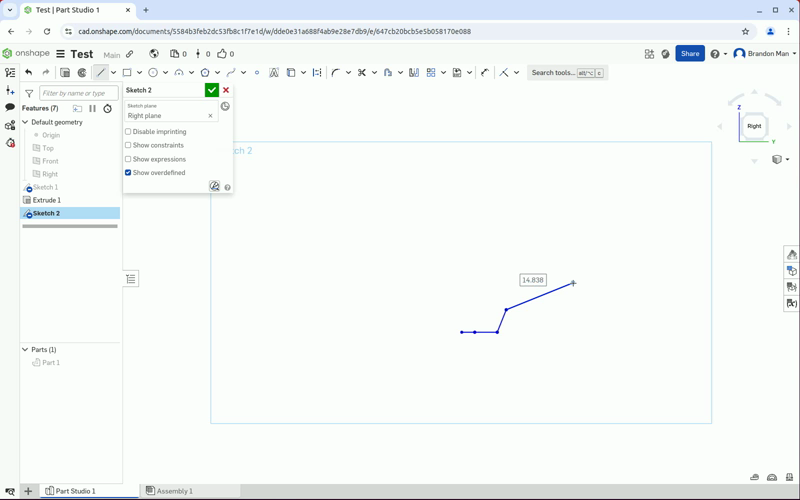
key_down(shift)
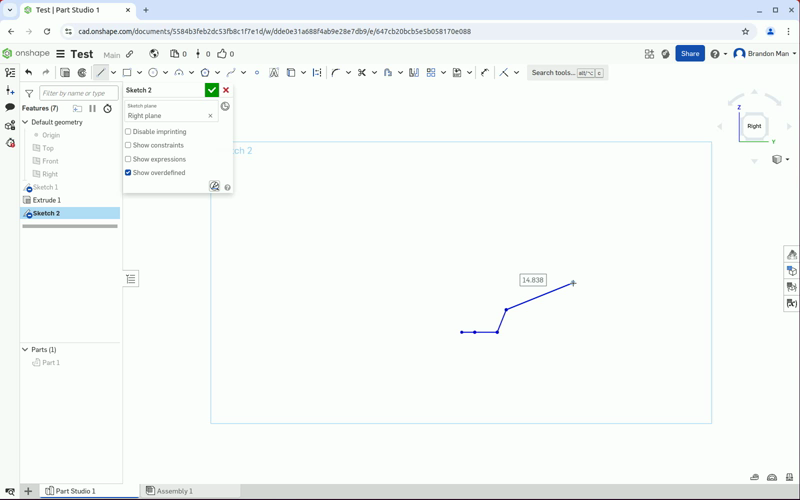
mouse_move(589, 282)
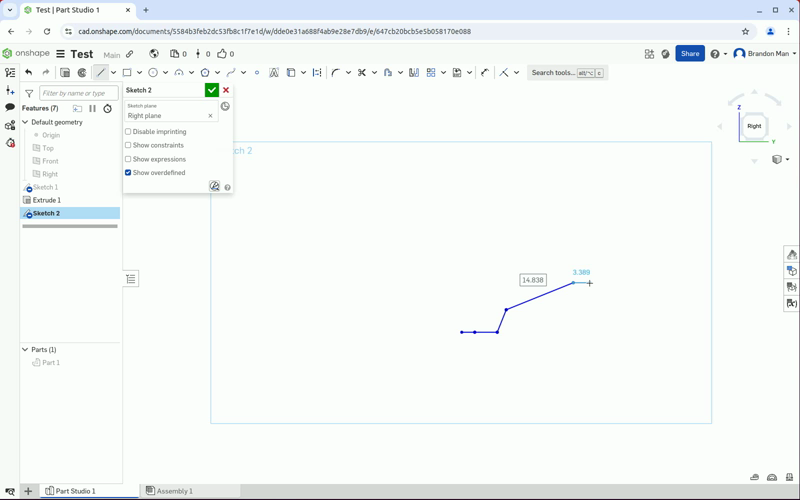
mouse_move(545, 251)
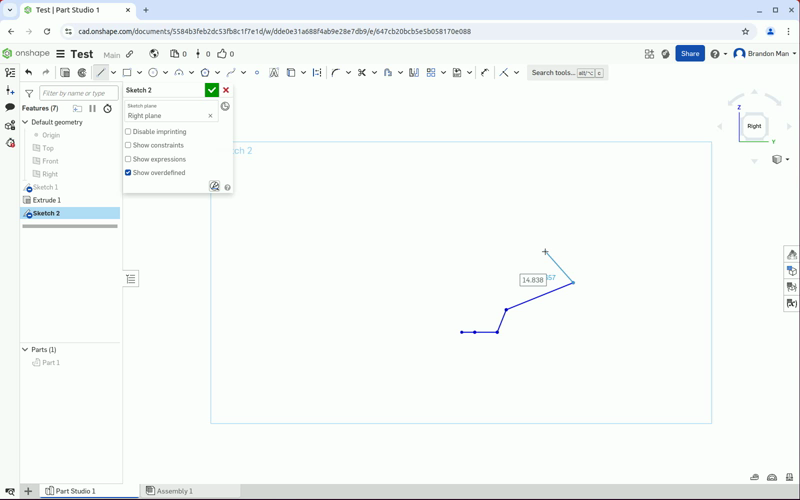
click(545, 251)
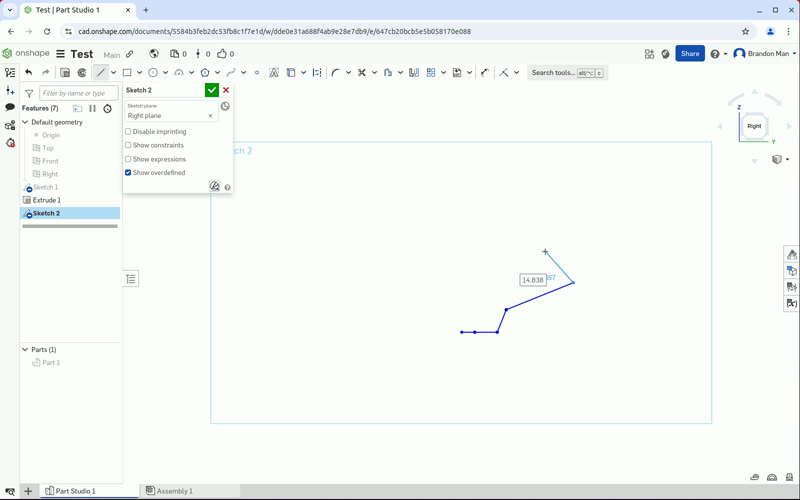
key_up(shift)
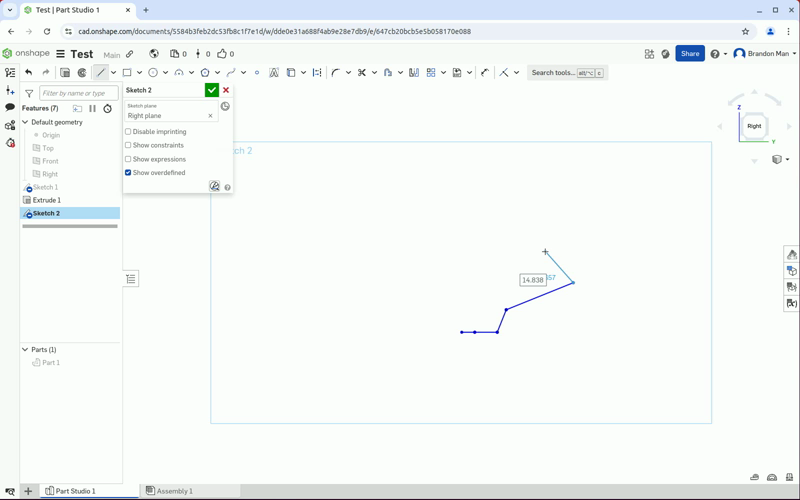
key_down(shift)
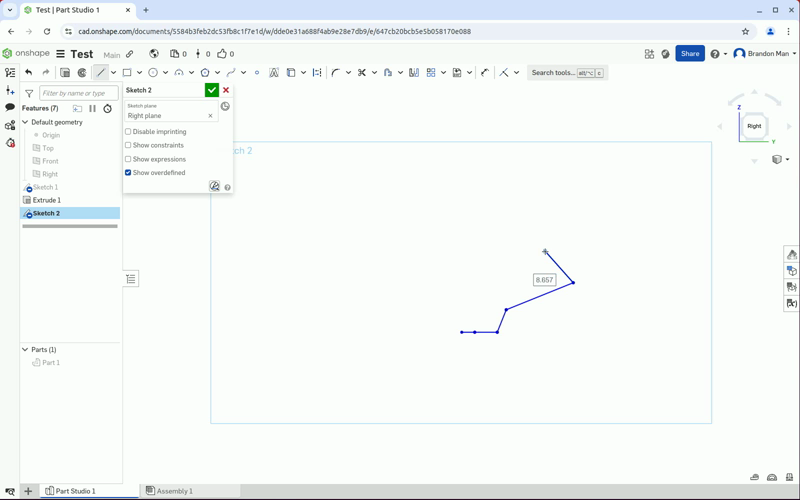
mouse_move(575, 251)
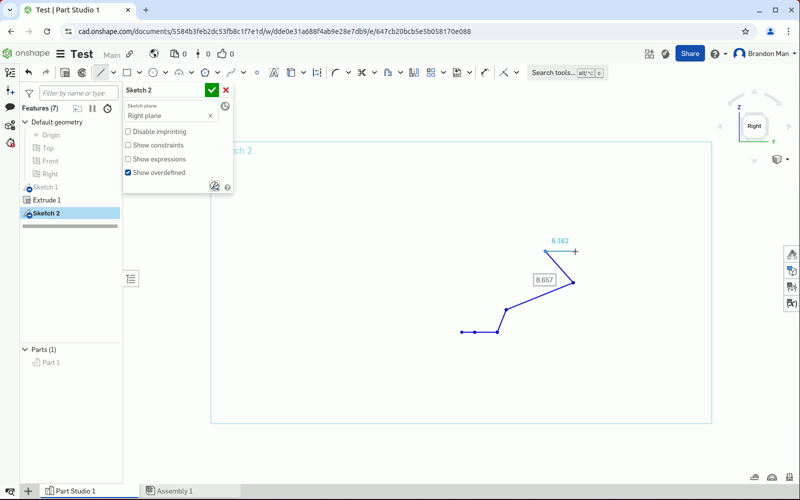
mouse_move(492, 251)
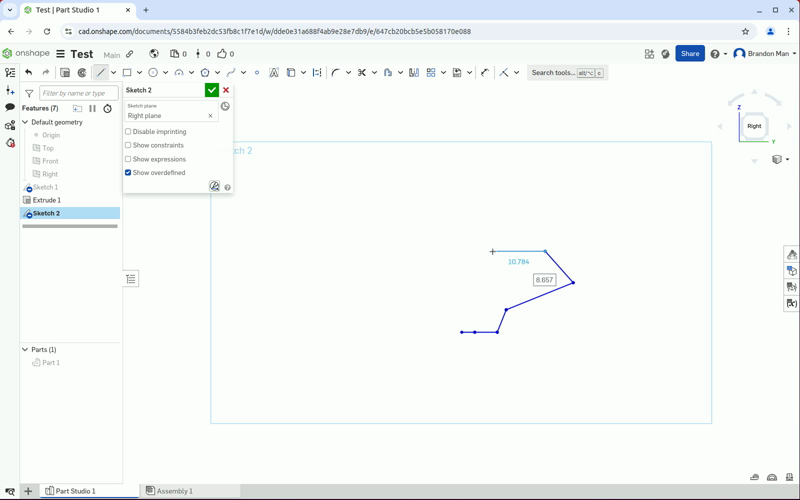
click(492, 251)
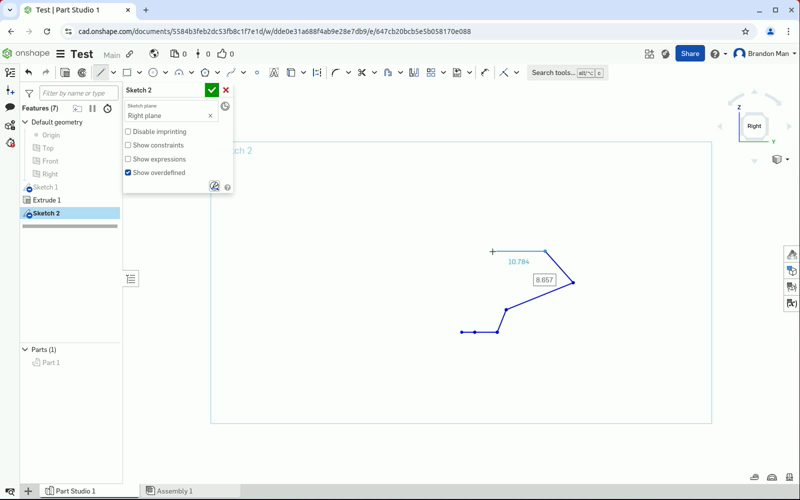
key_up(shift)
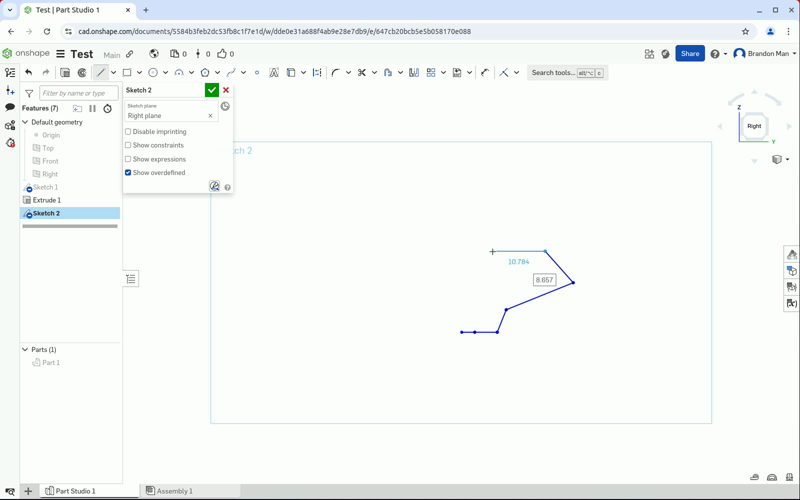
key_down(shift)
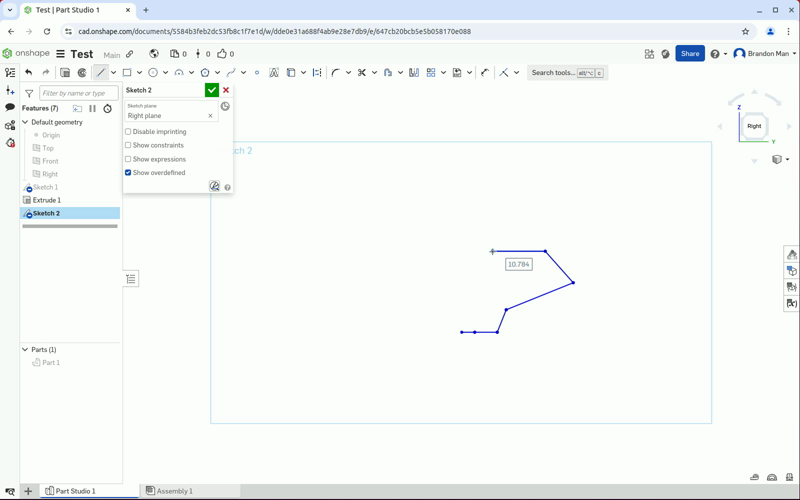
mouse_move(522, 251)
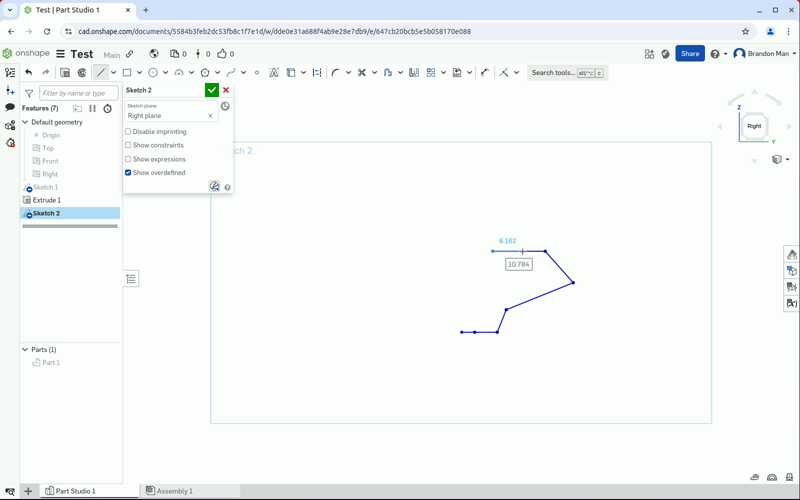
mouse_move(492, 223)
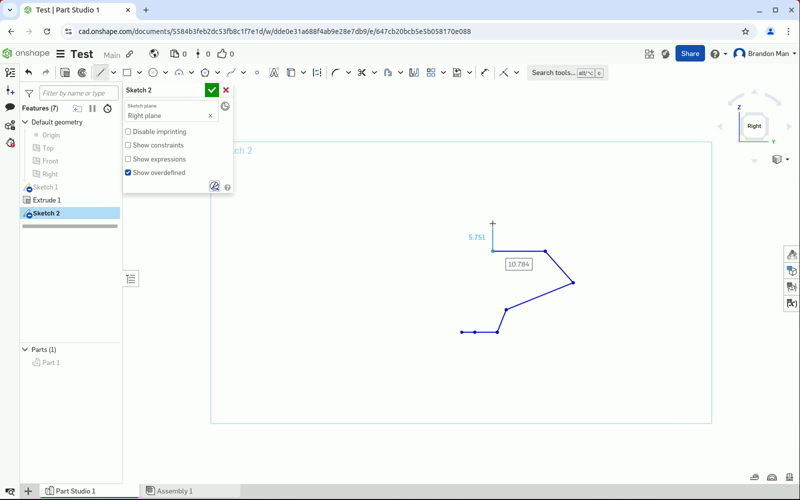
click(492, 223)
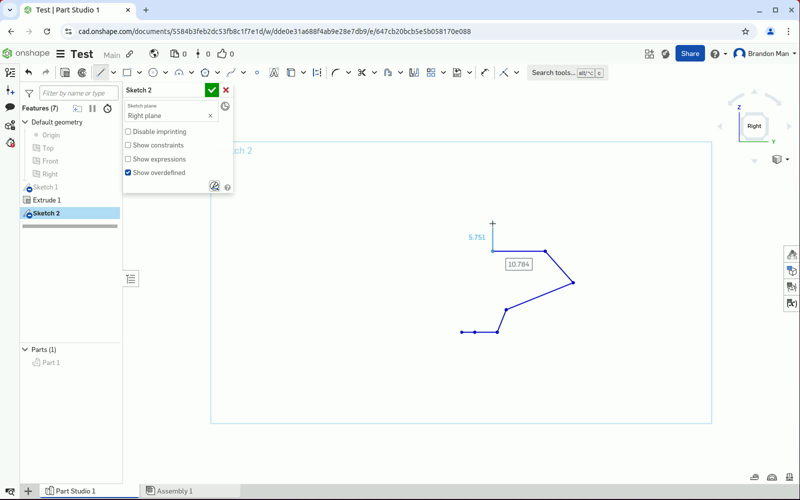
key_up(shift)
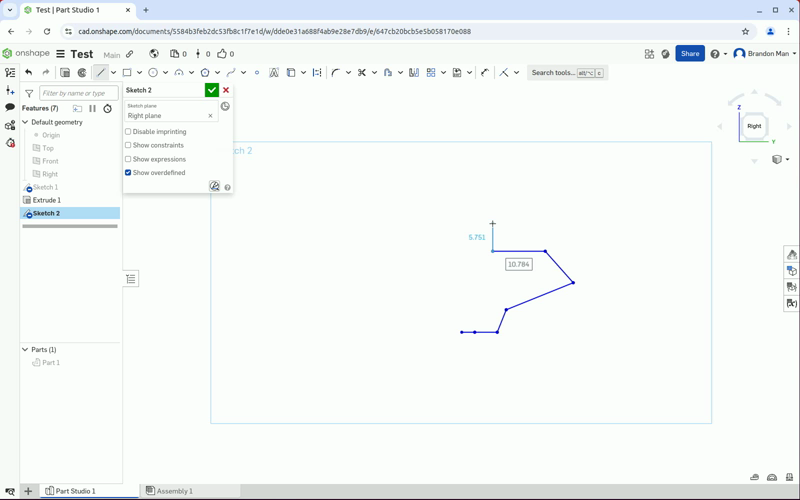
key_down(shift)
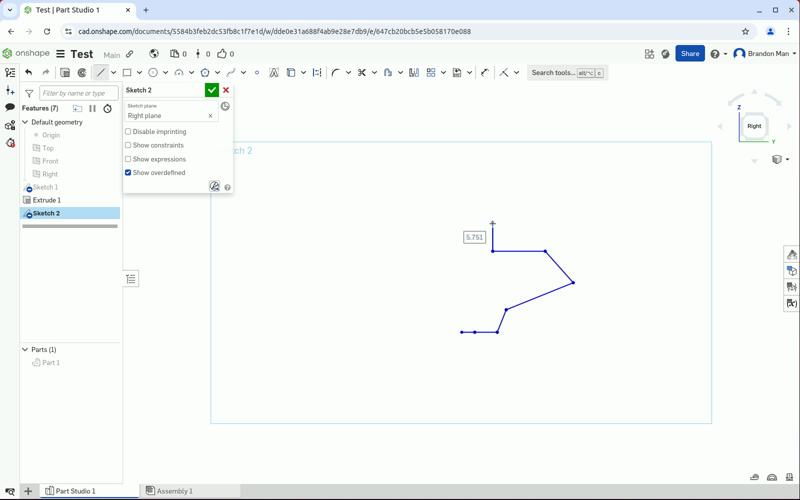
mouse_move(522, 223)
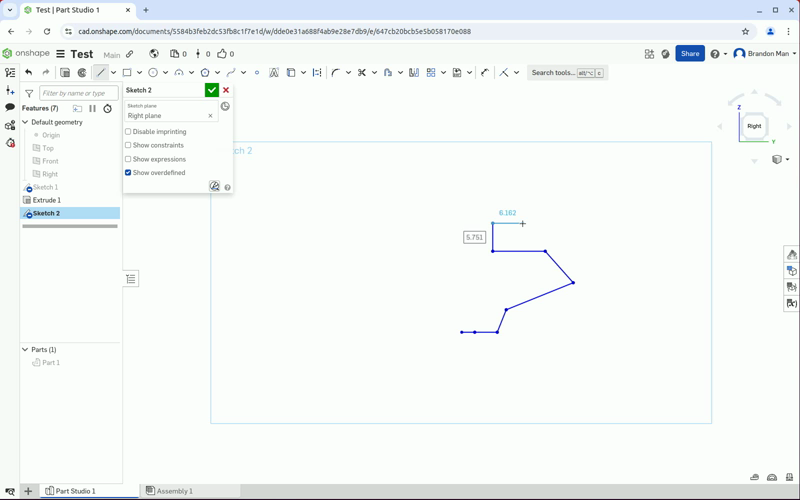
mouse_move(461, 223)
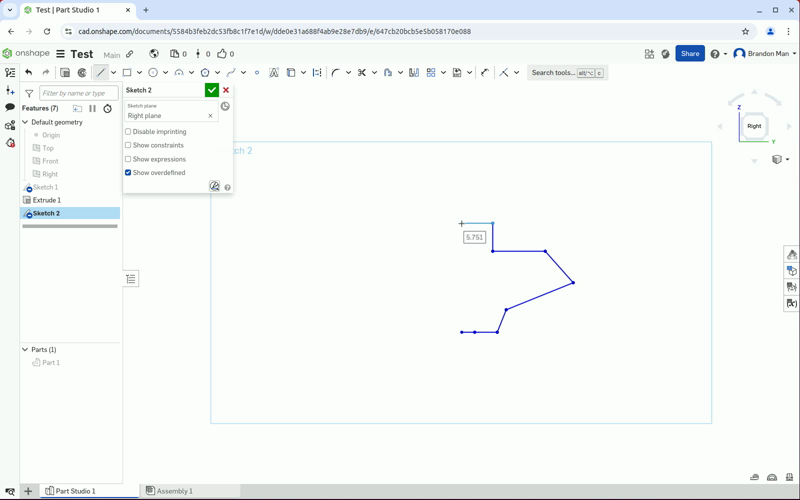
click(461, 223)
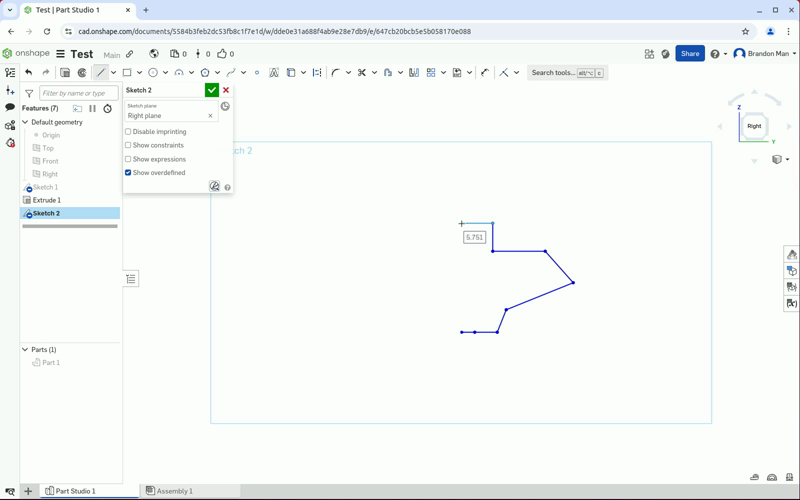
key_up(shift)
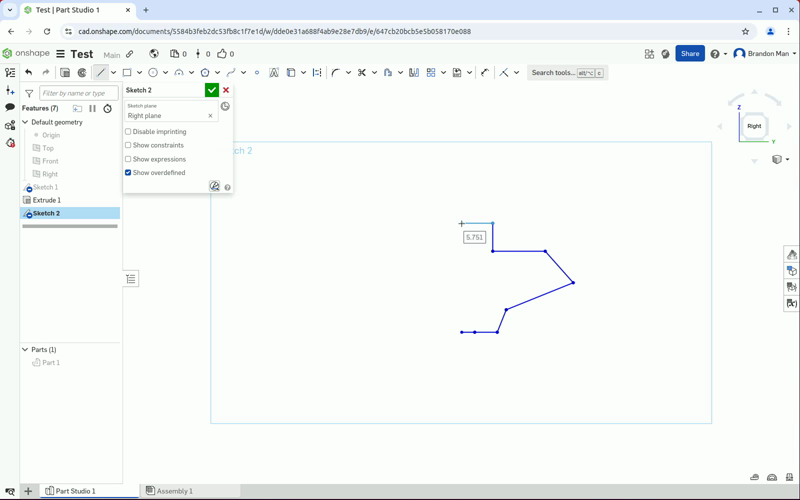
key_down(shift)
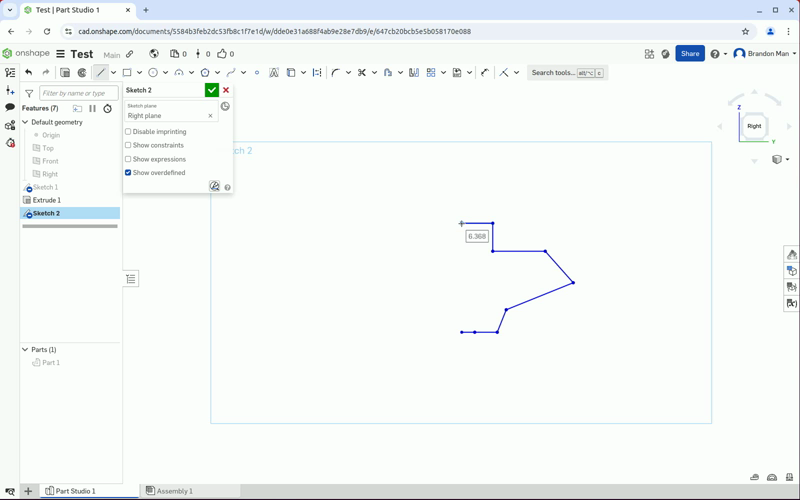
mouse_move(461, 332)
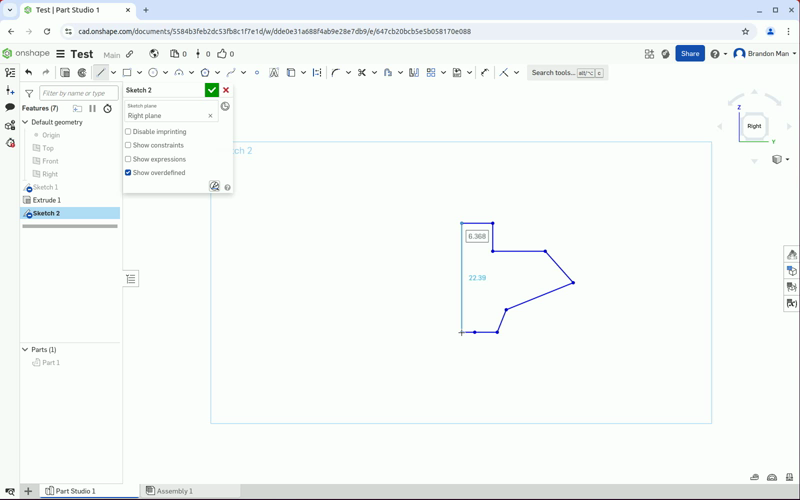
key_up(shift)
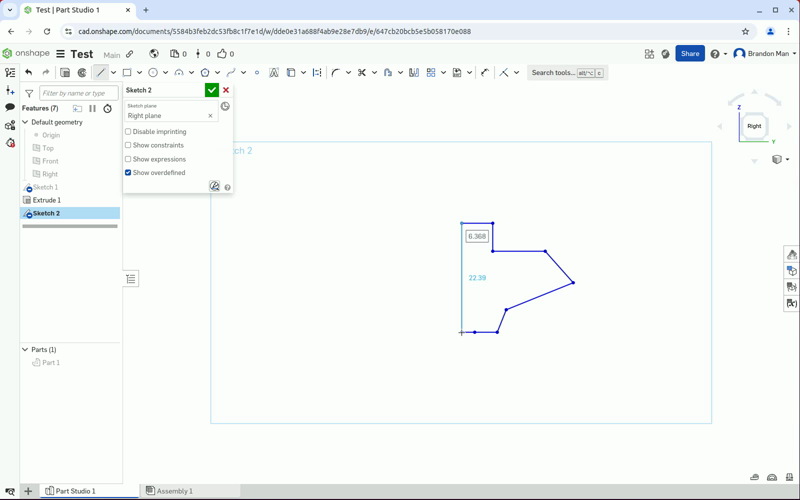
click(461, 332)
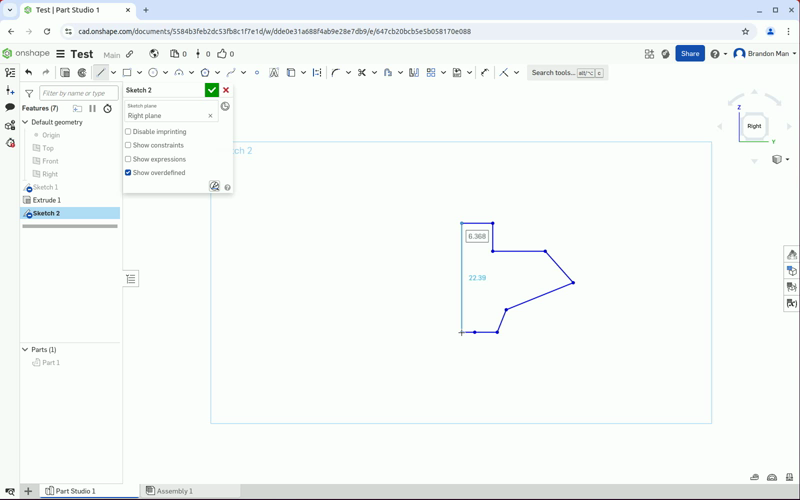
key(esc)
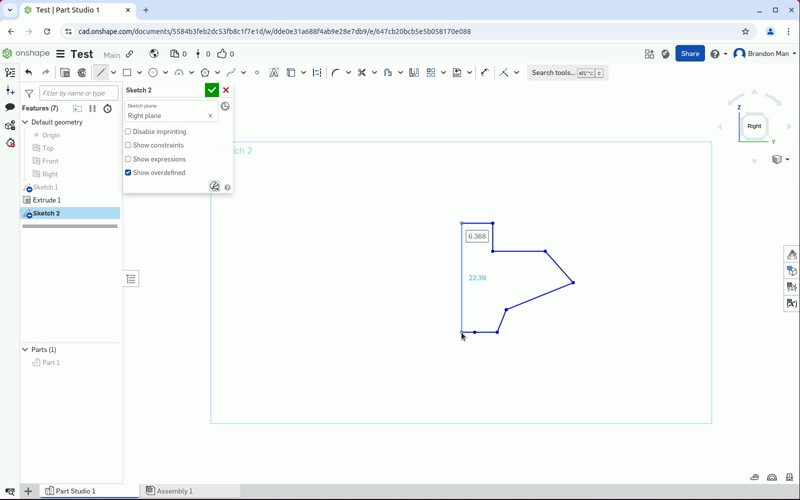
key(l)
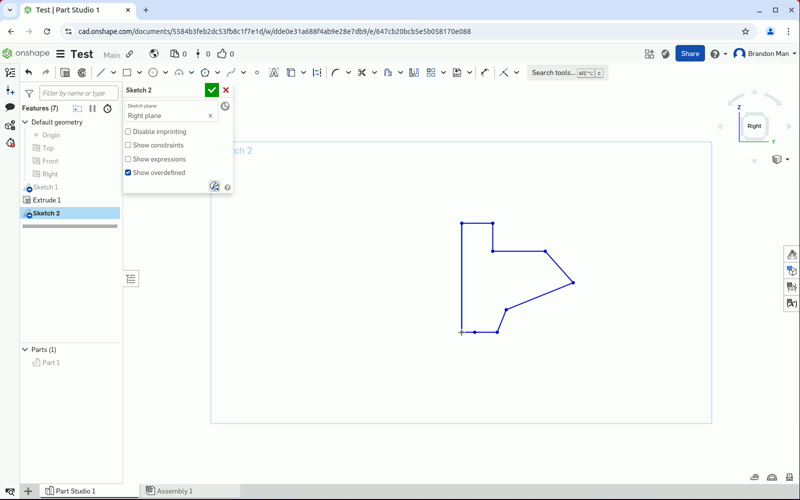
key_down(shift)
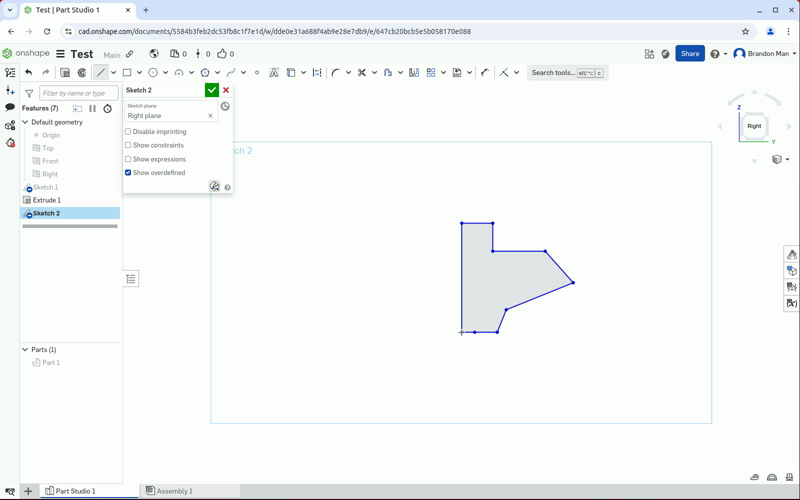
mouse_move(500, 297)
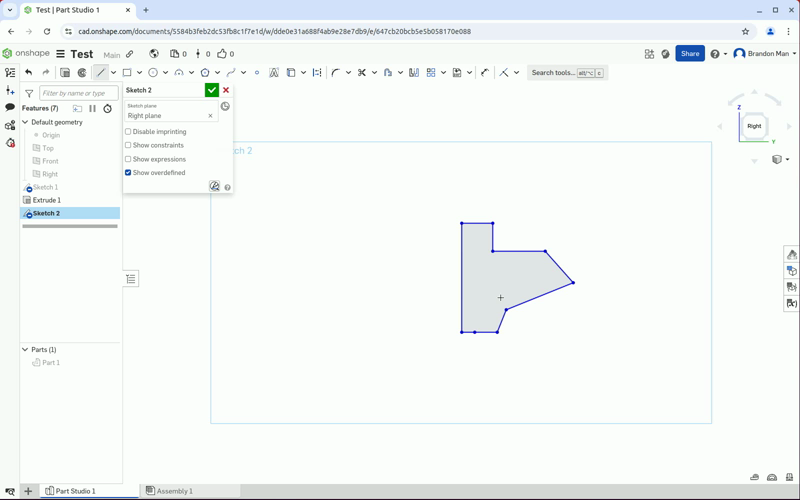
click(500, 297)
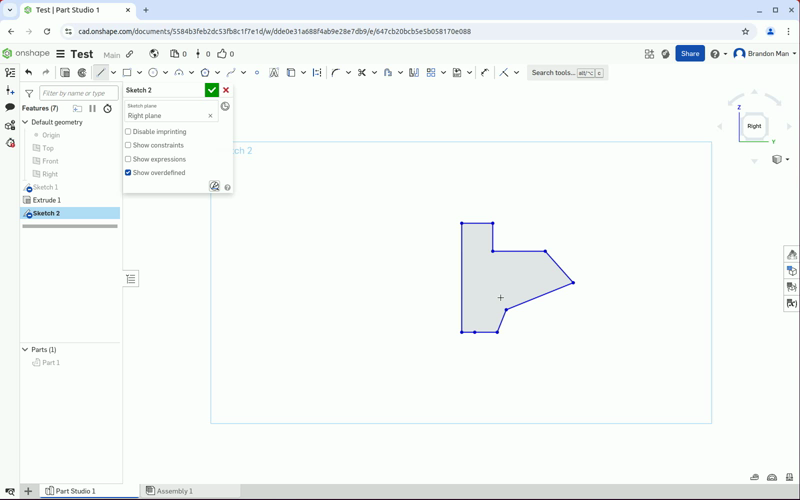
key_up(shift)
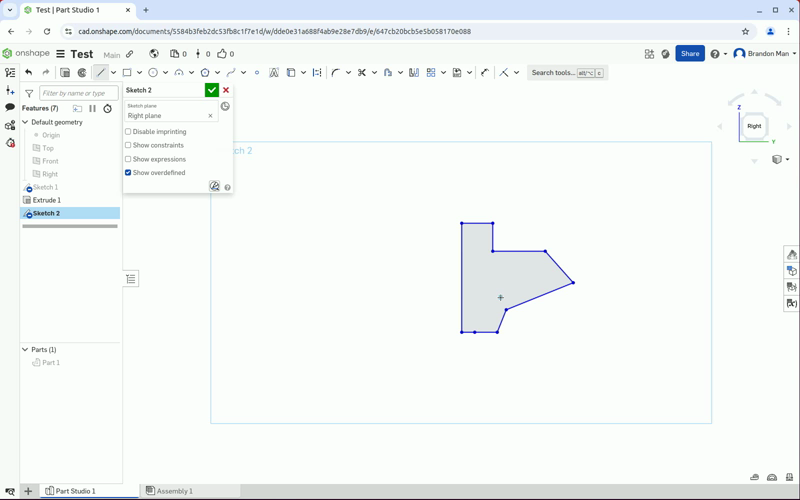
key_down(shift)
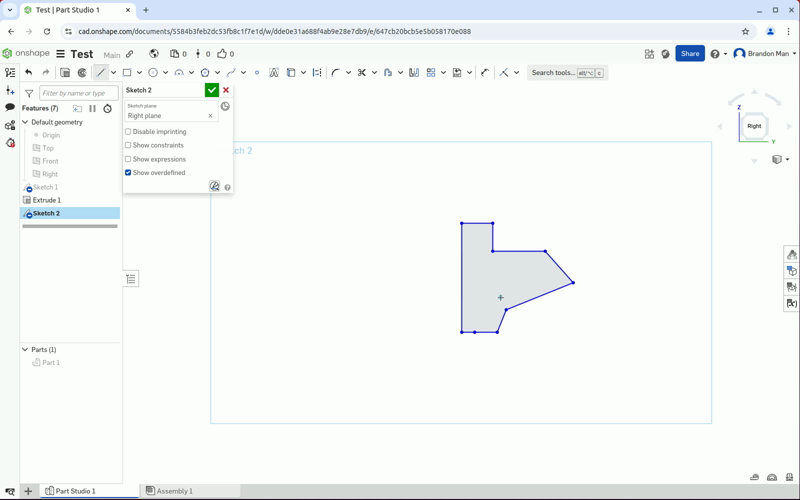
mouse_move(530, 297)
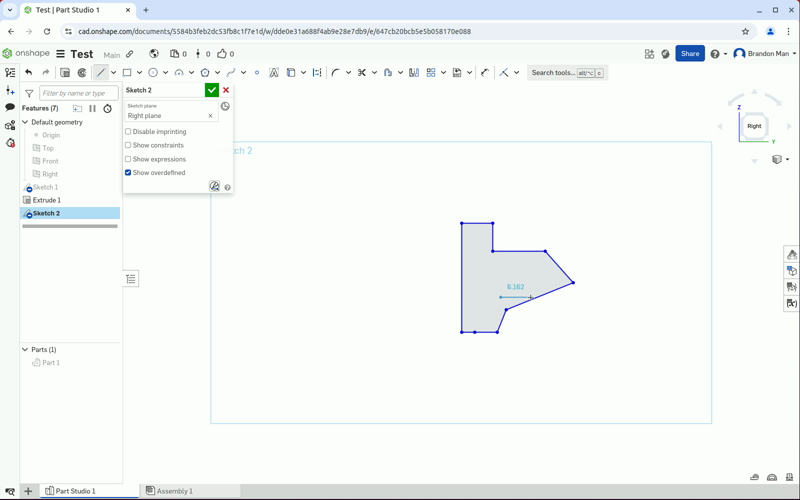
mouse_move(516, 297)
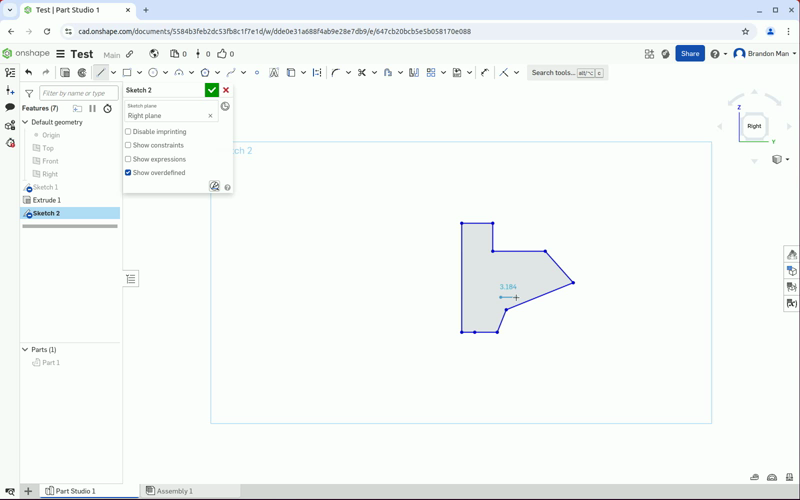
click(516, 297)
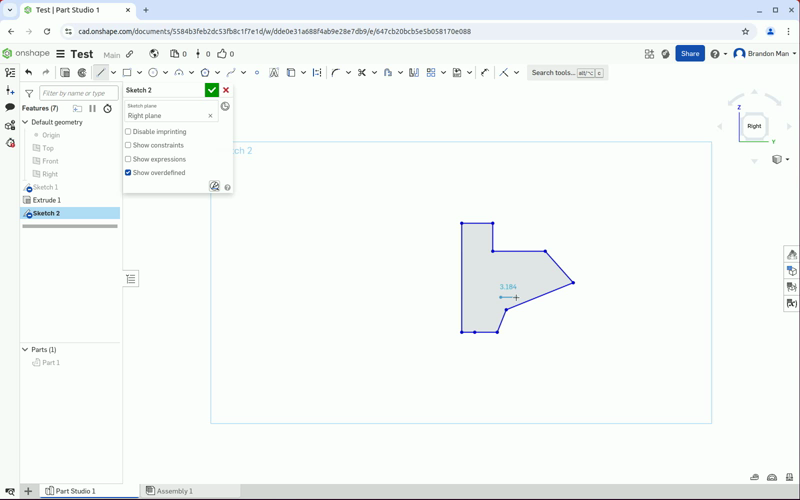
key_up(shift)
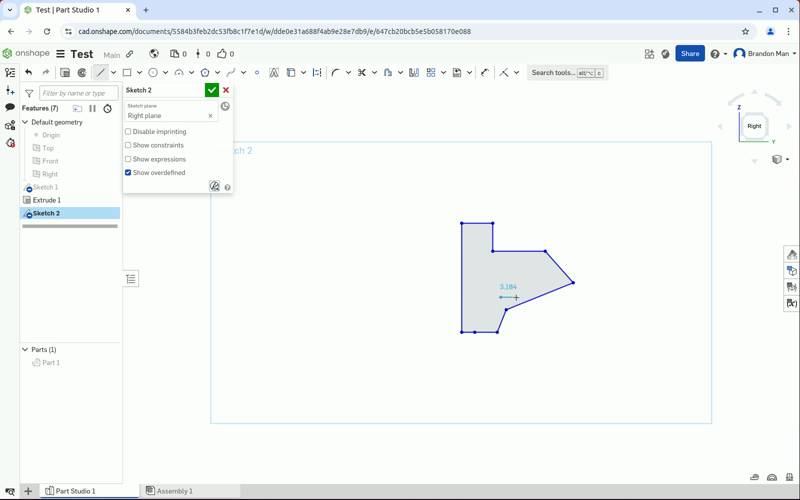
key_down(shift)
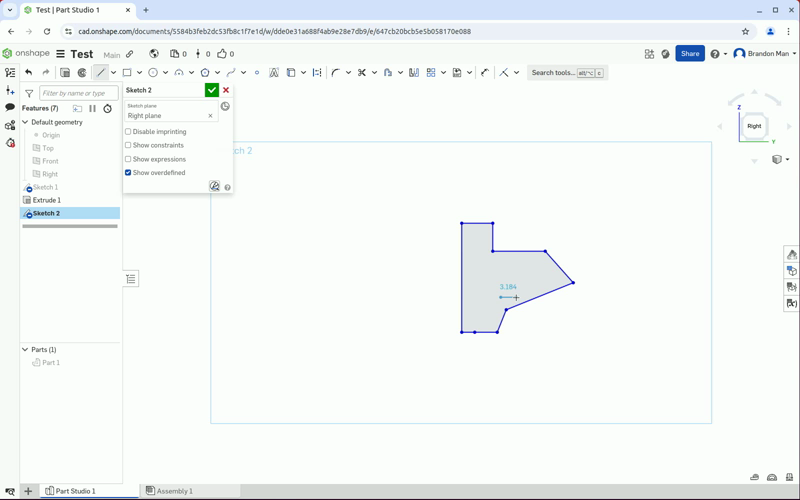
mouse_move(546, 297)
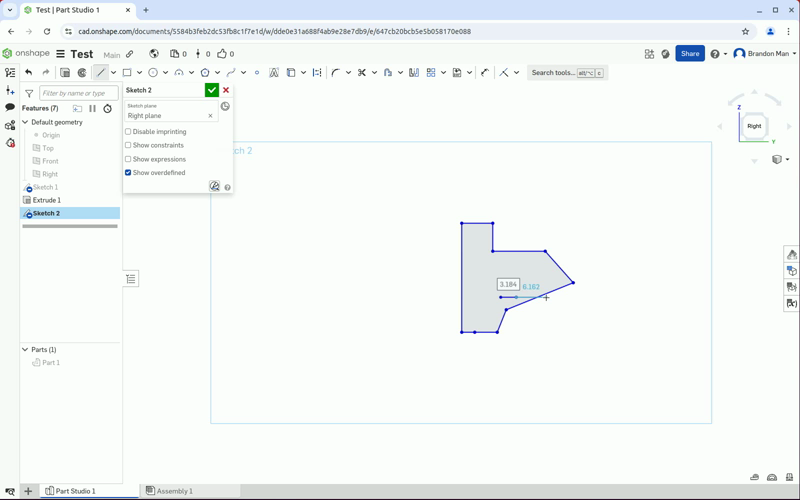
mouse_move(516, 282)
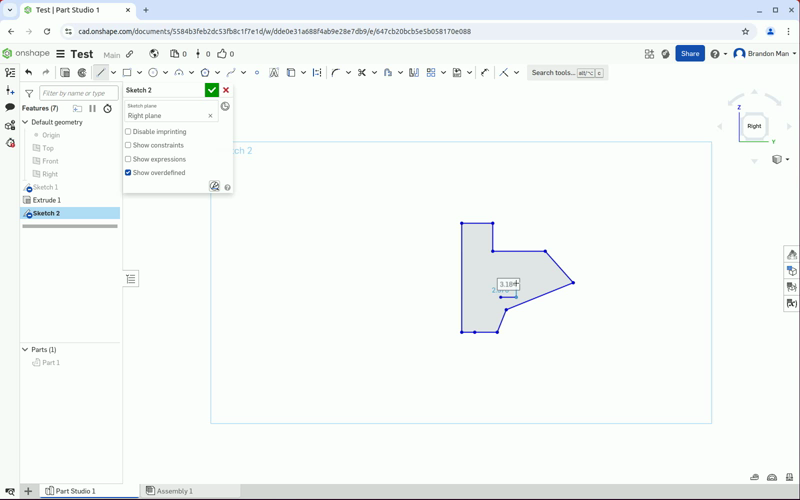
click(516, 282)
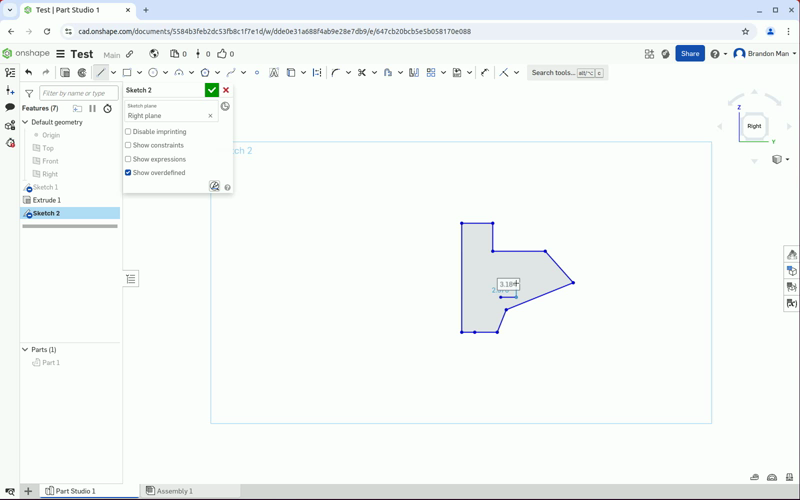
key_up(shift)
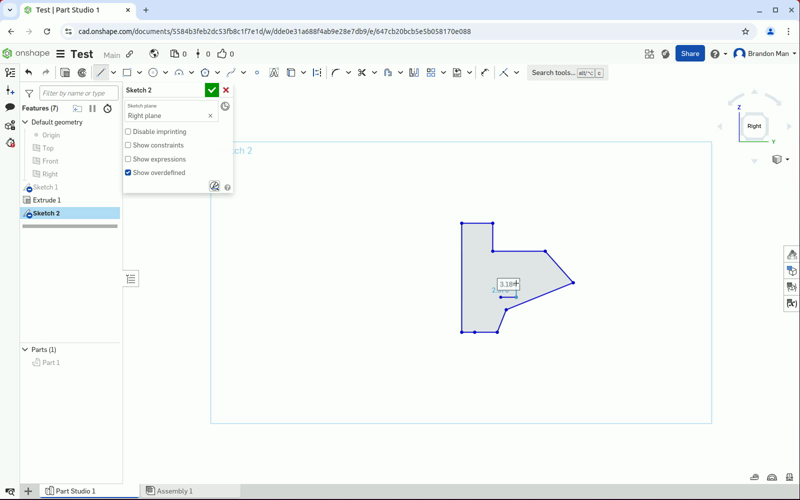
key_down(shift)
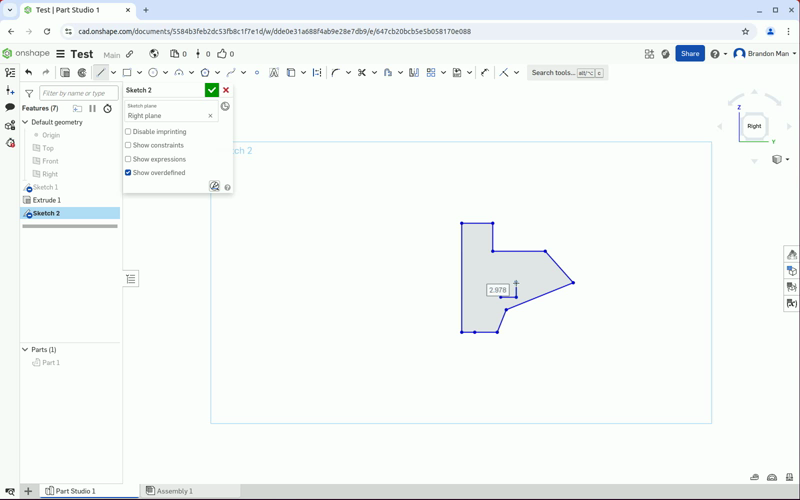
mouse_move(546, 282)
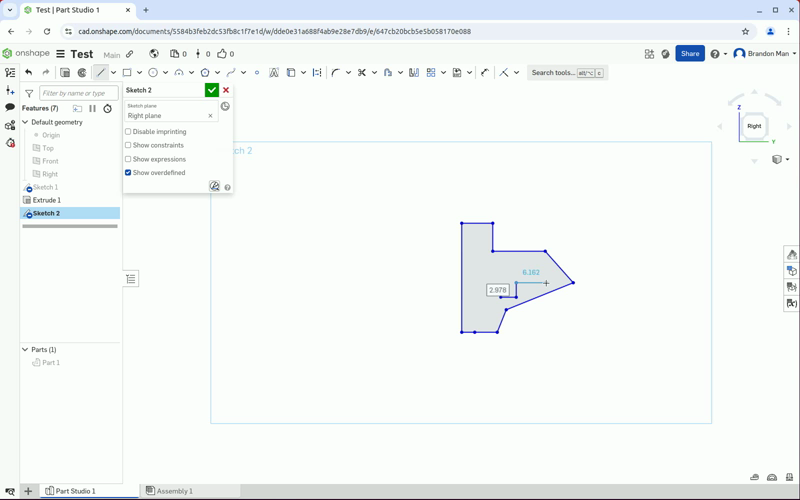
mouse_move(500, 282)
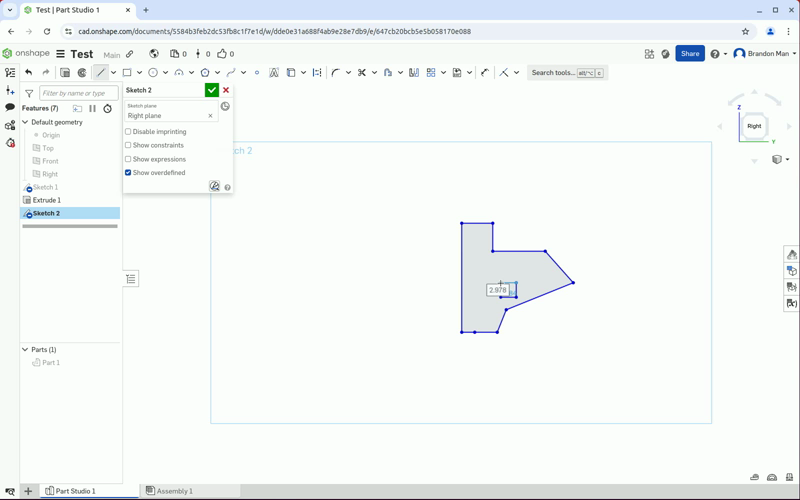
click(500, 282)
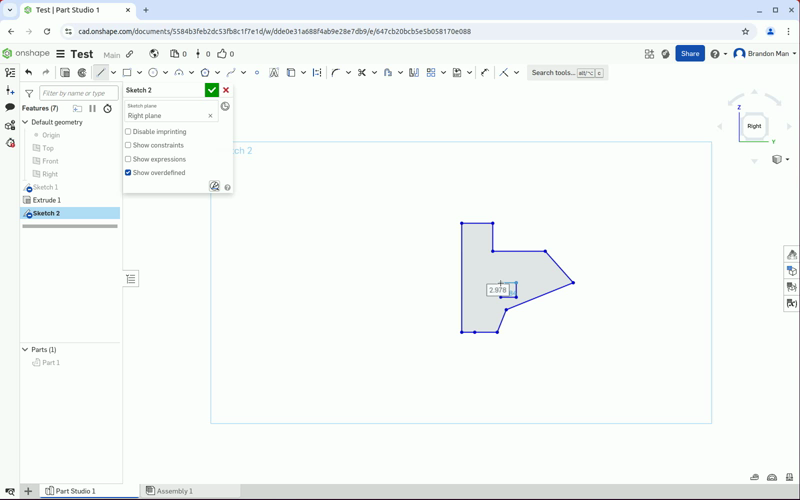
key_up(shift)
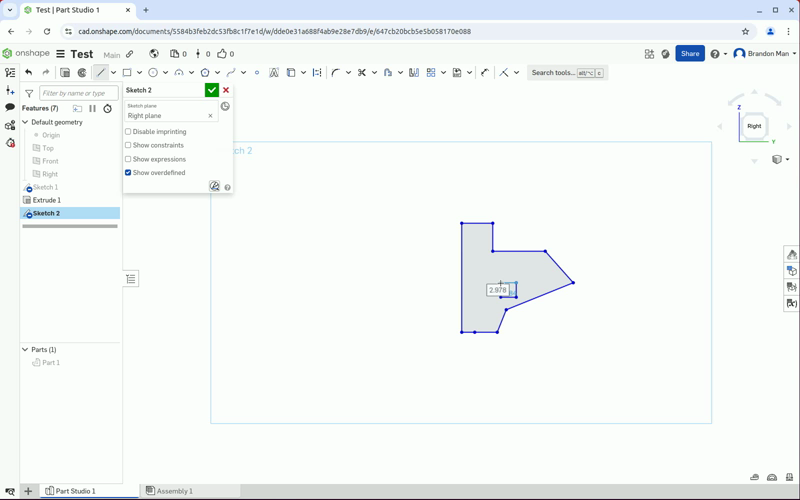
mouse_move(530, 282)
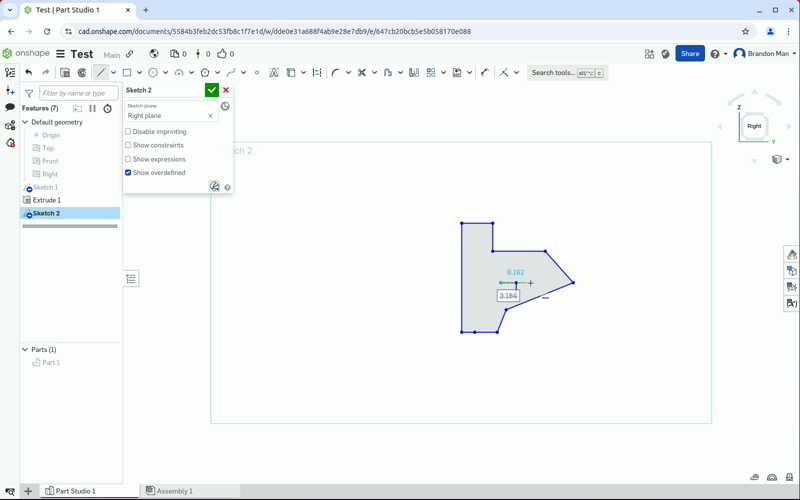
key_down(shift)
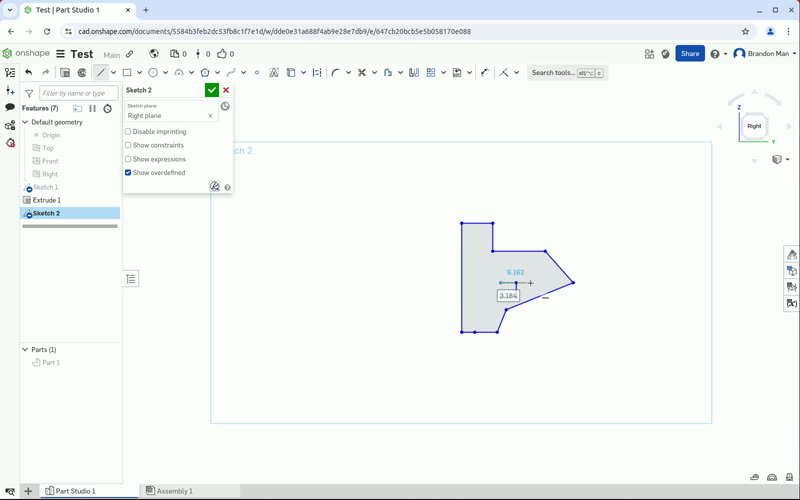
mouse_move(500, 297)
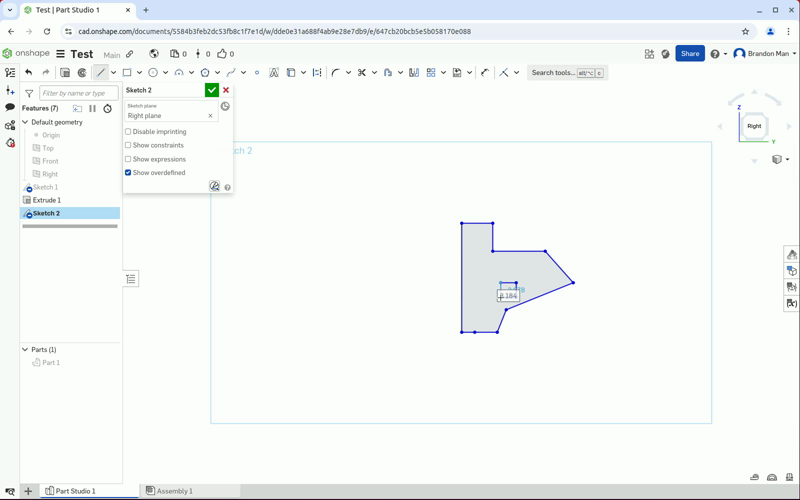
key_up(shift)
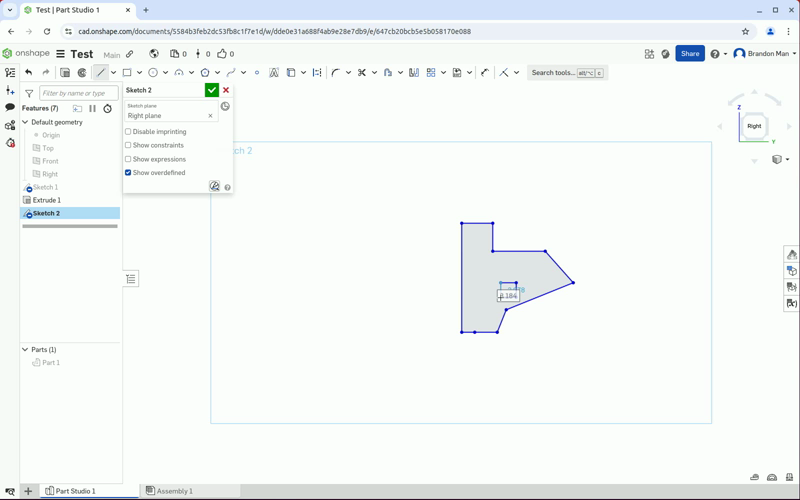
click(500, 297)
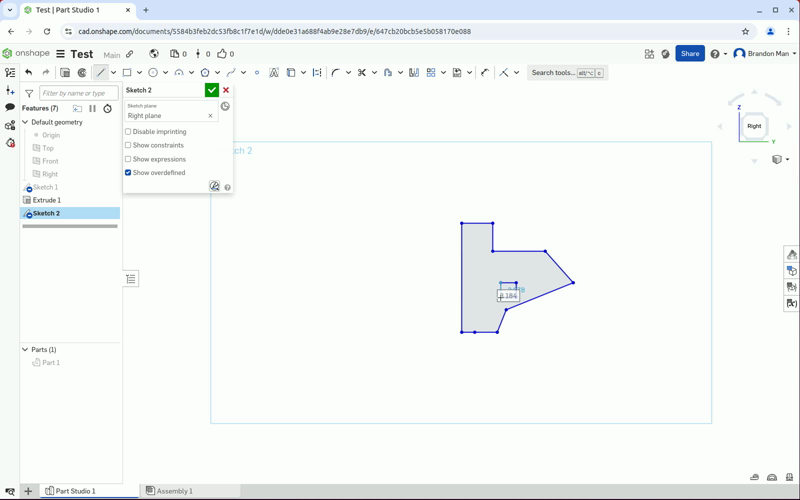
key(esc)
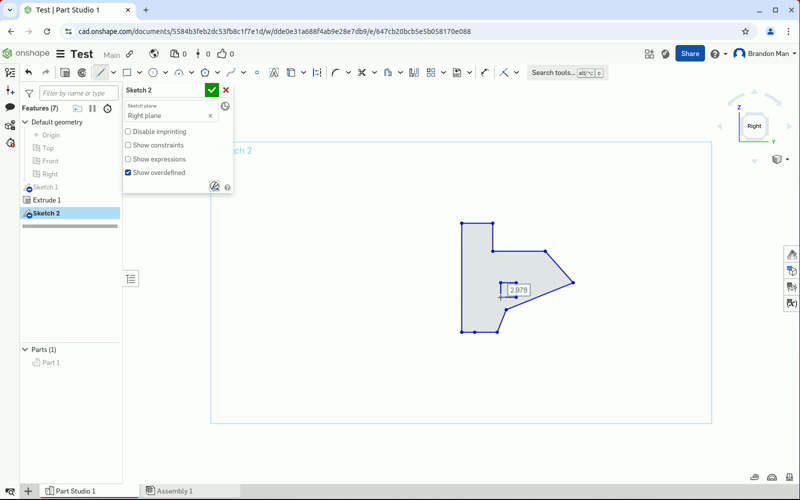
mouse_move(468, 267)
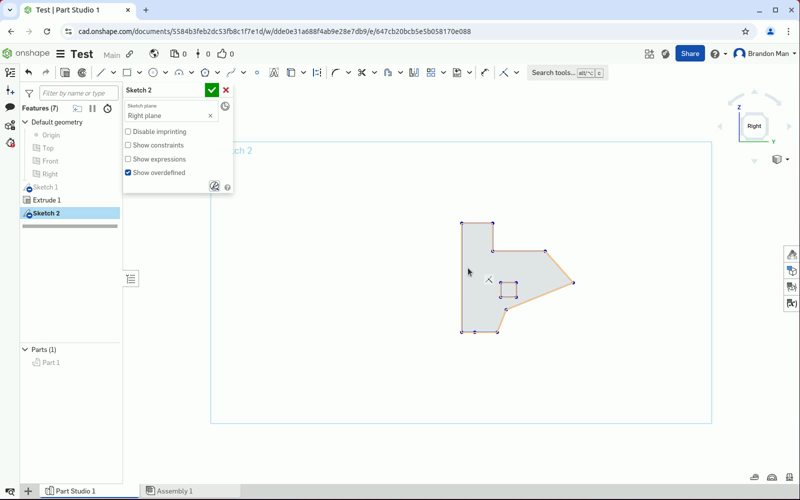
click(468, 267)
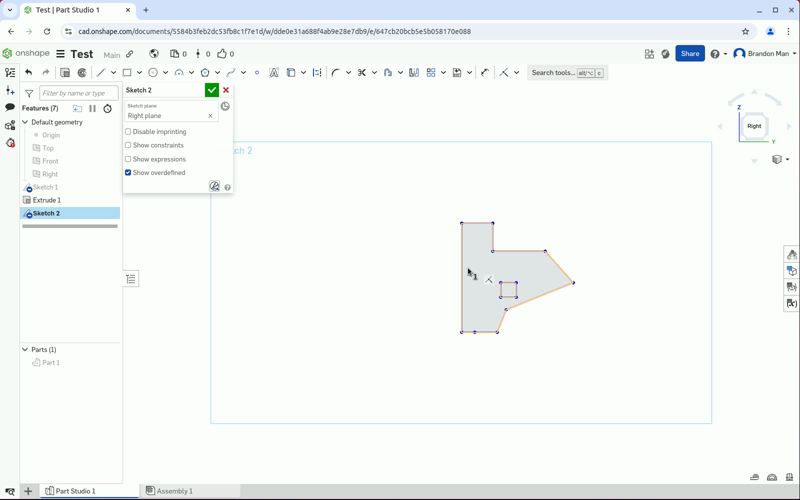
mouse_move(73, 352)
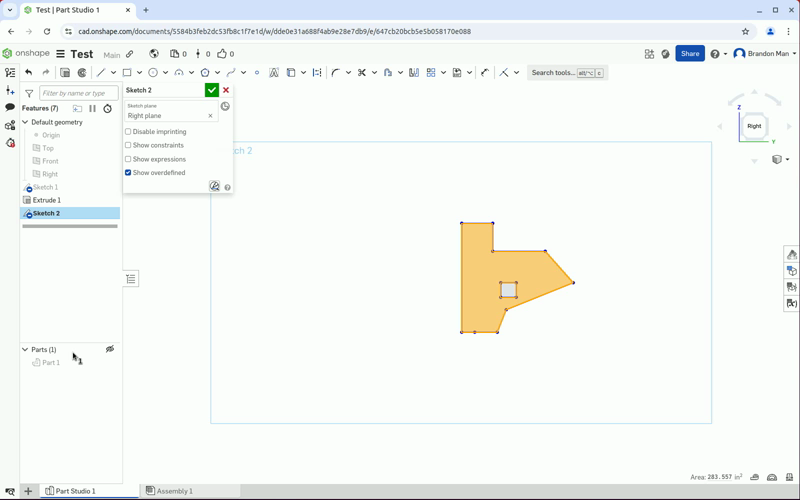
key(shift+y)
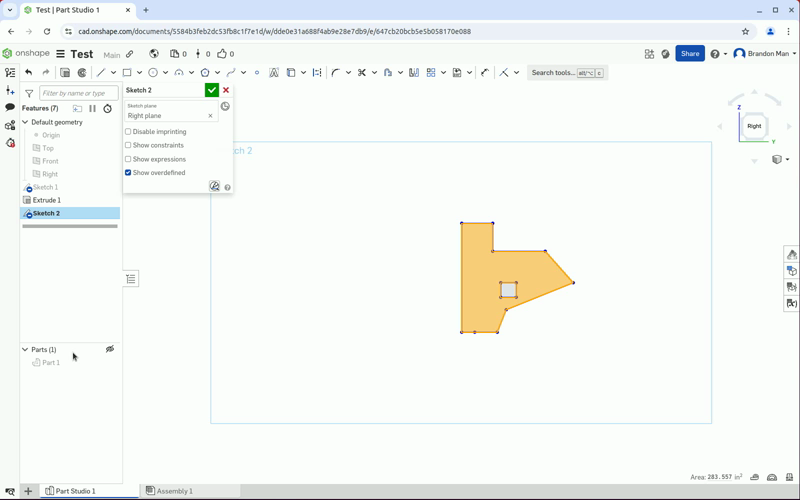
key(shift+e)
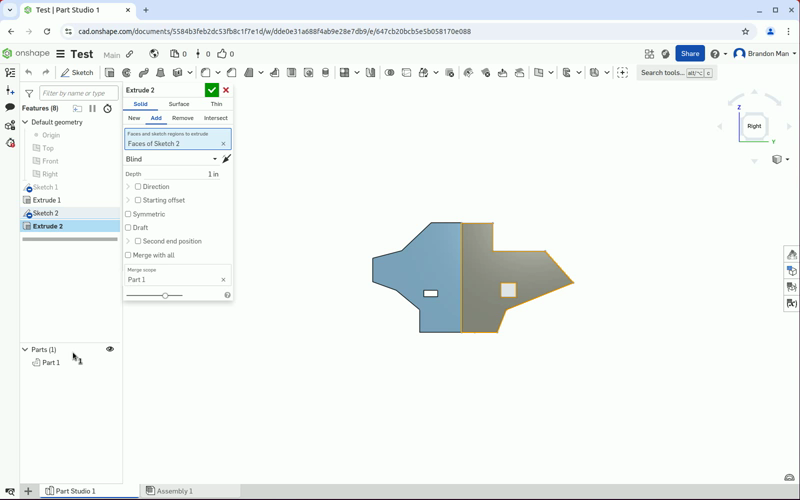
mouse_move(143, 106)
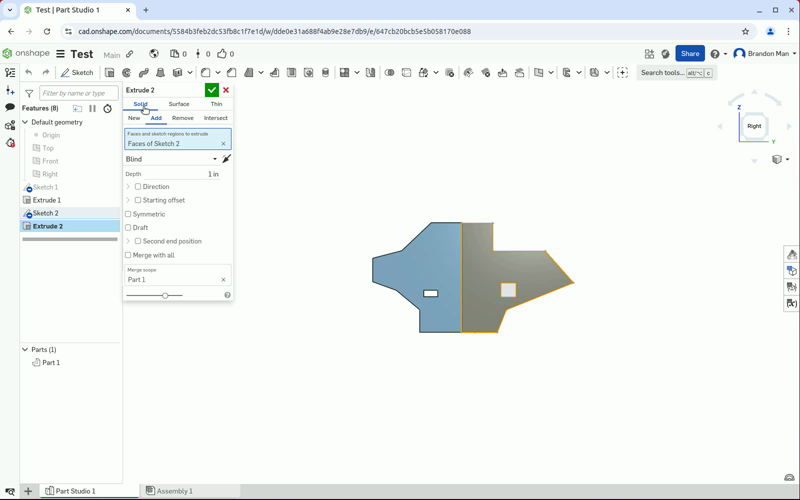
click(143, 106)
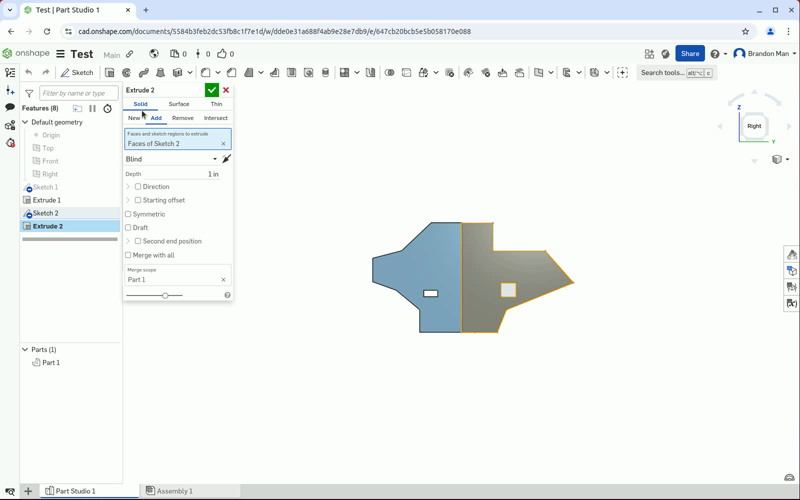
mouse_move(137, 120)
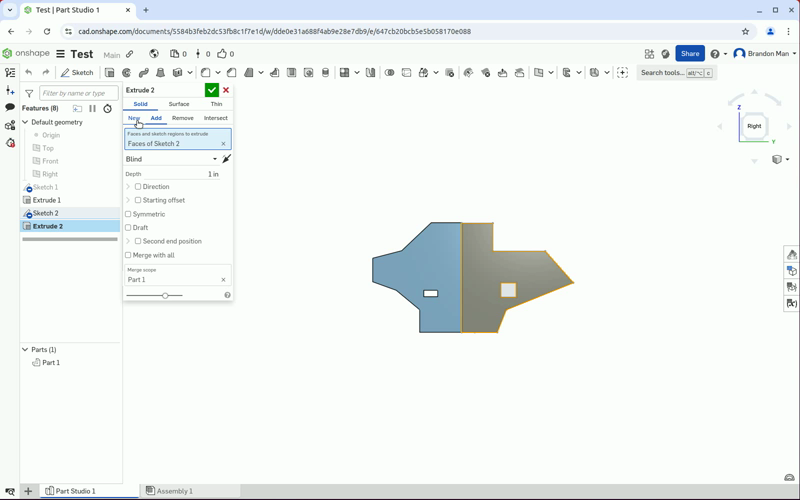
click(137, 120)
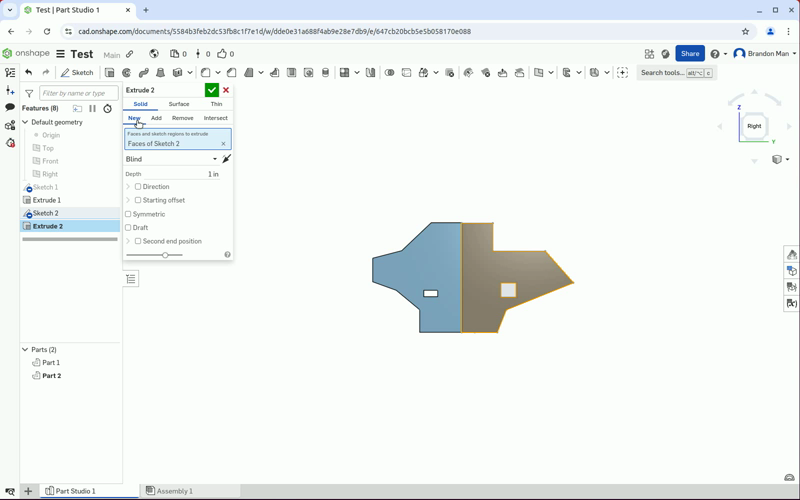
key(tab, 4)
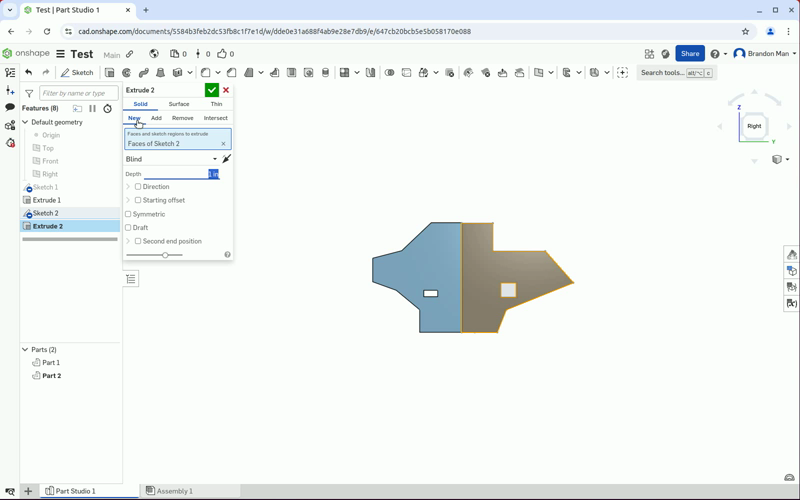
text(0.722)
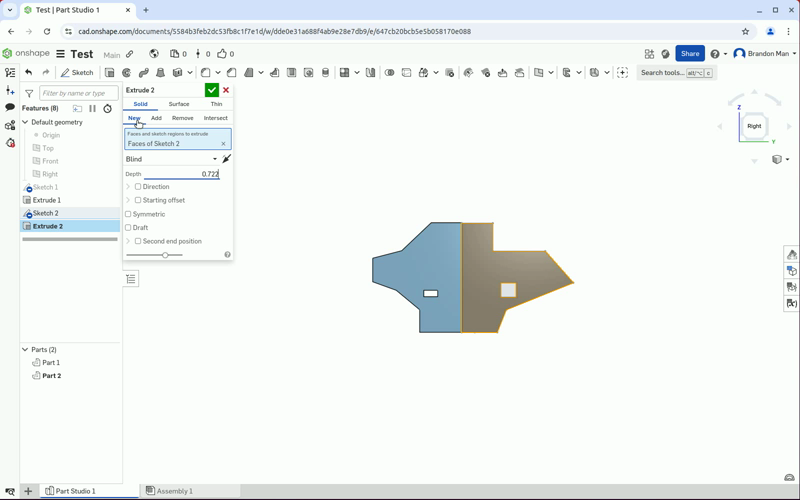
key(enter)
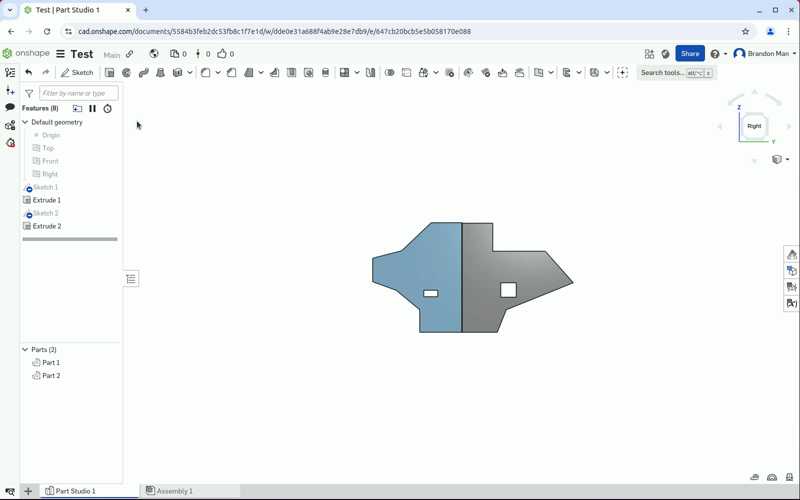
key(shift+h)
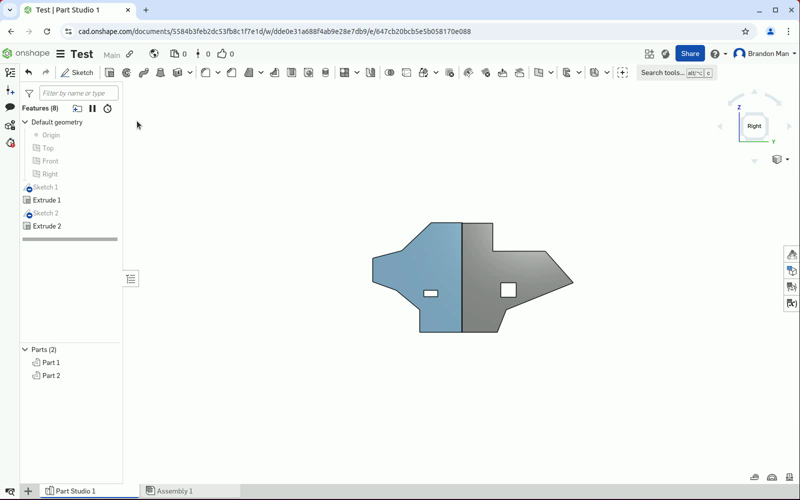
key(shift+h)
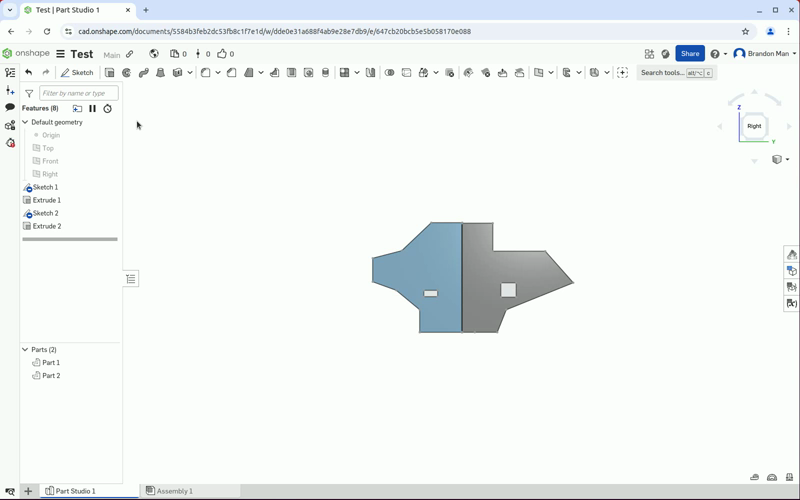
key(shift+7)
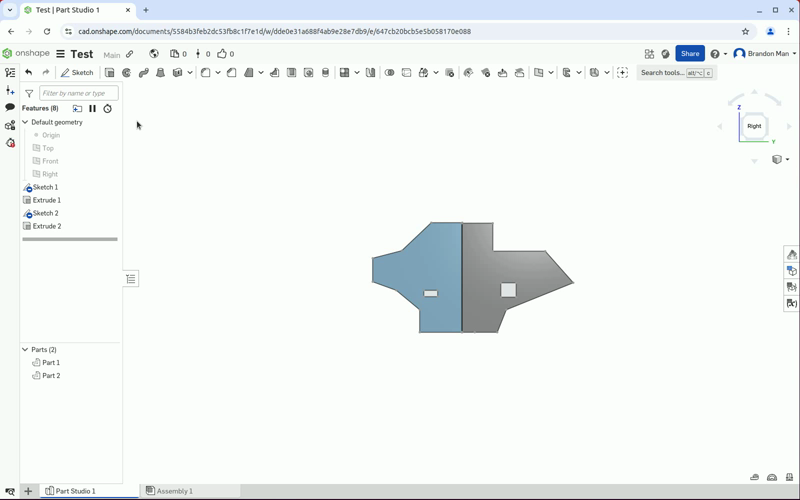
key(right, 2)
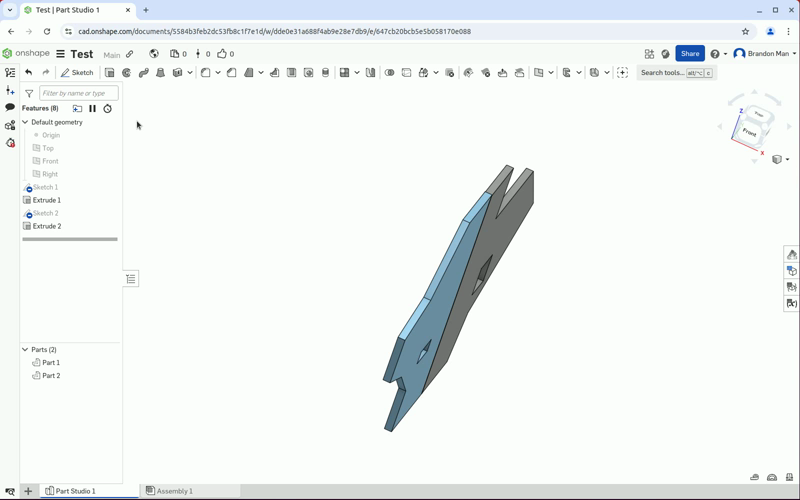
key(down, 2)
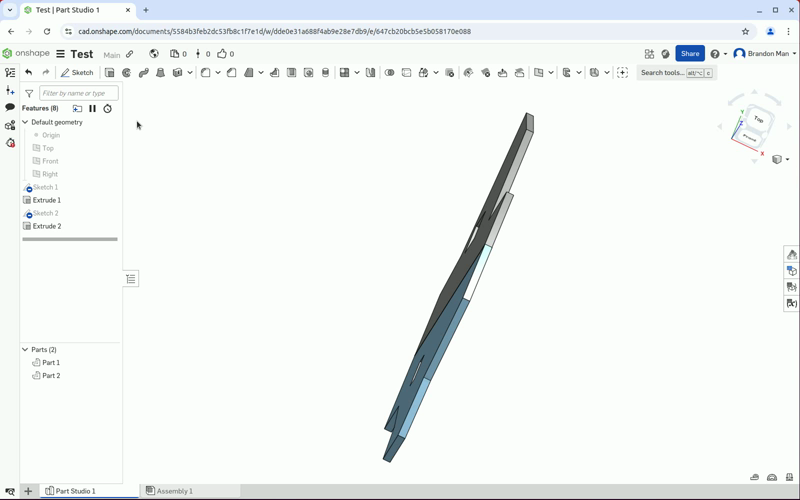
key(up, 2)
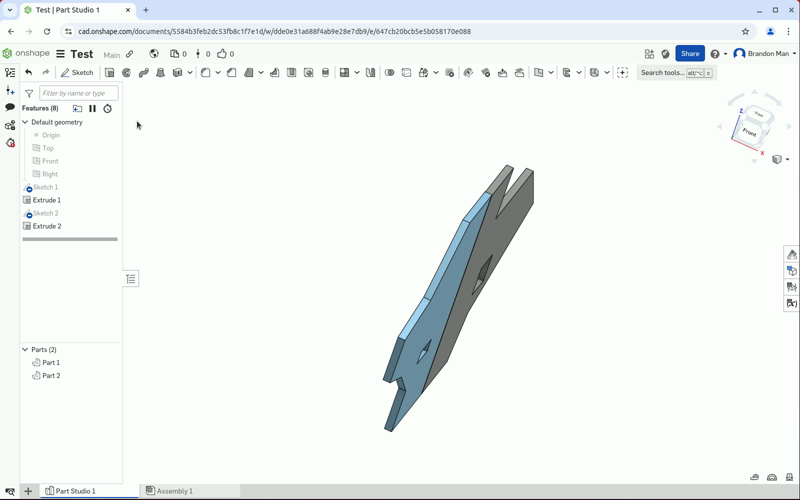
key(left, 2)
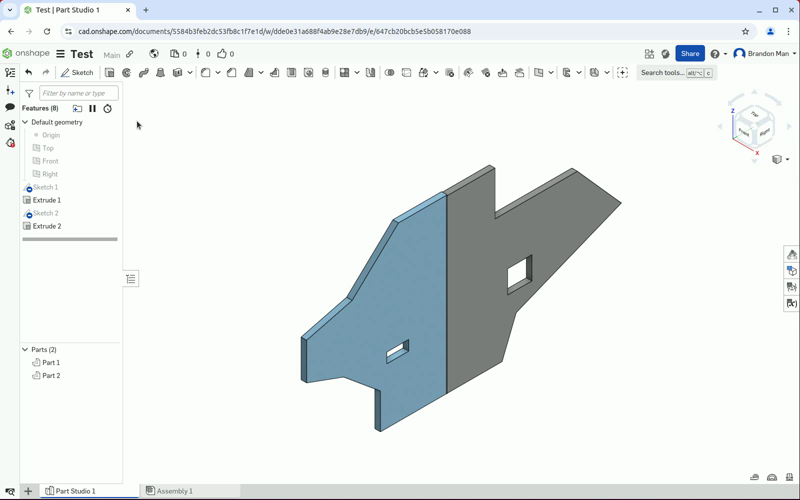
mouse_move(73, 189)
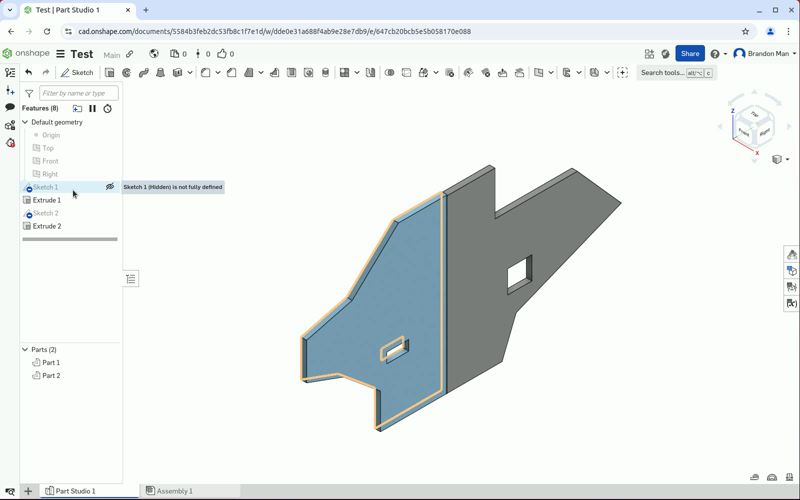
click(73, 189)